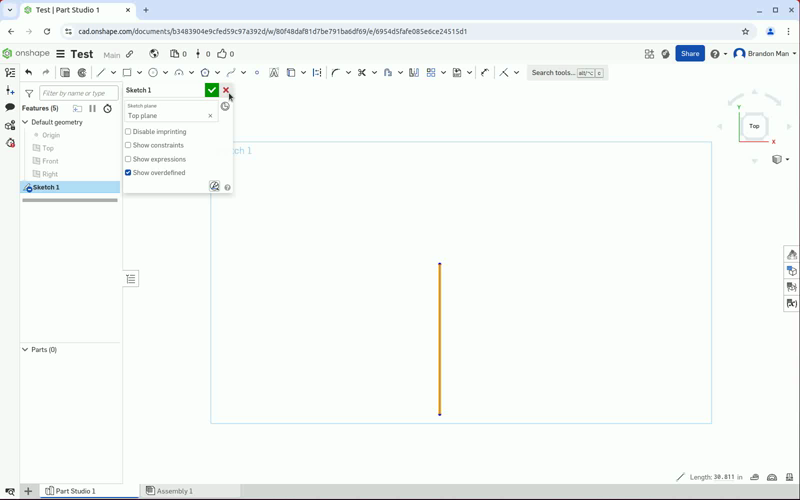
key(shift+h)
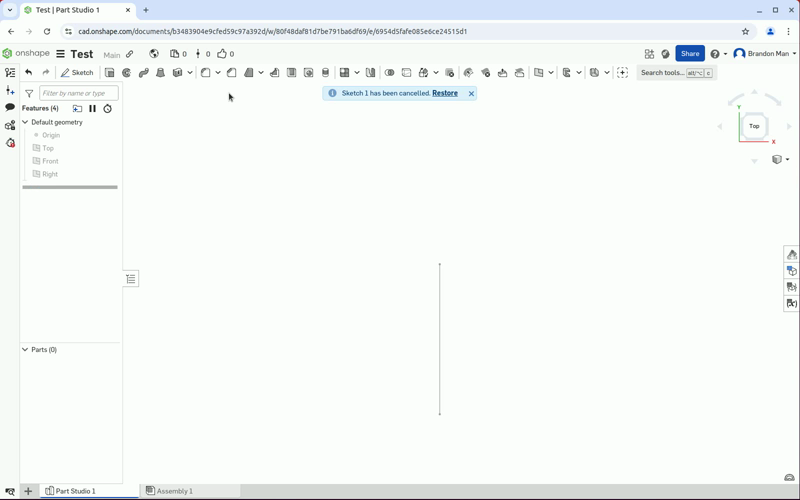
mouse_move(73, 352)
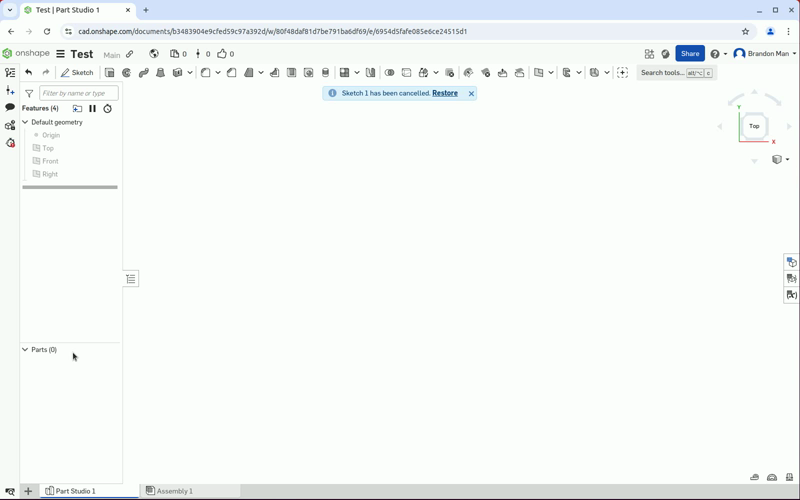
key(y)
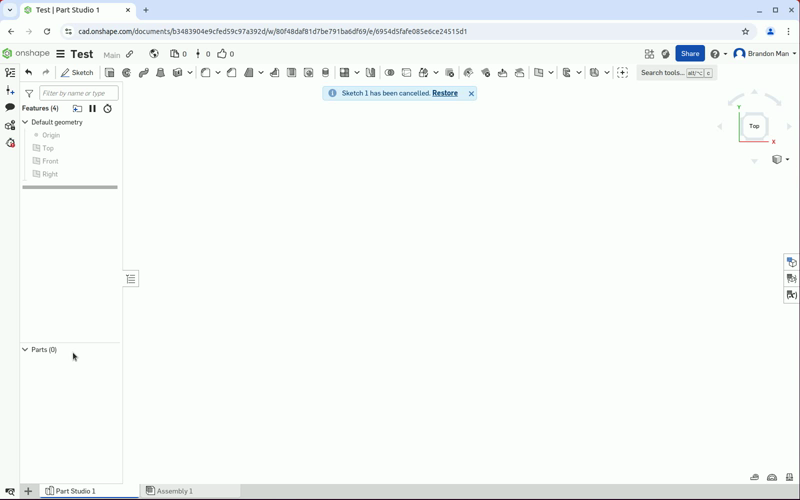
key(shift+p)
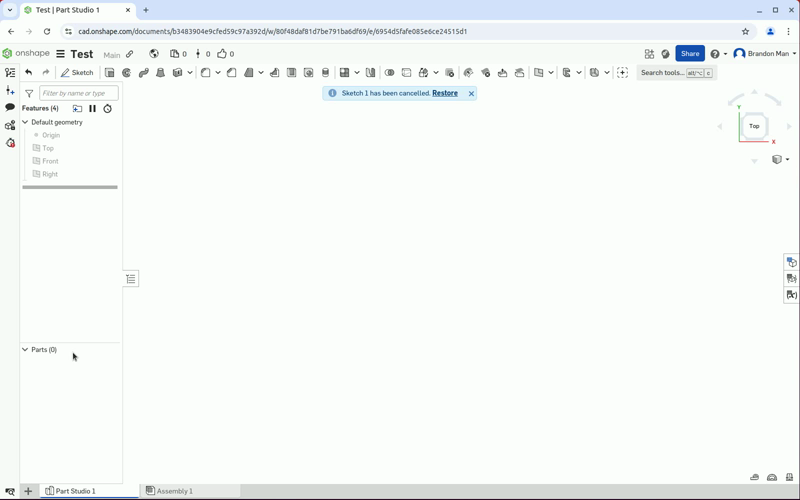
key(space)
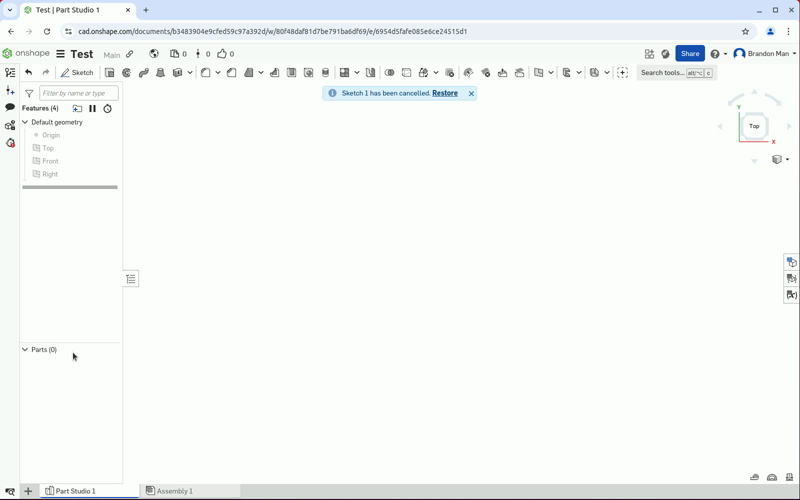
key_down(shift)
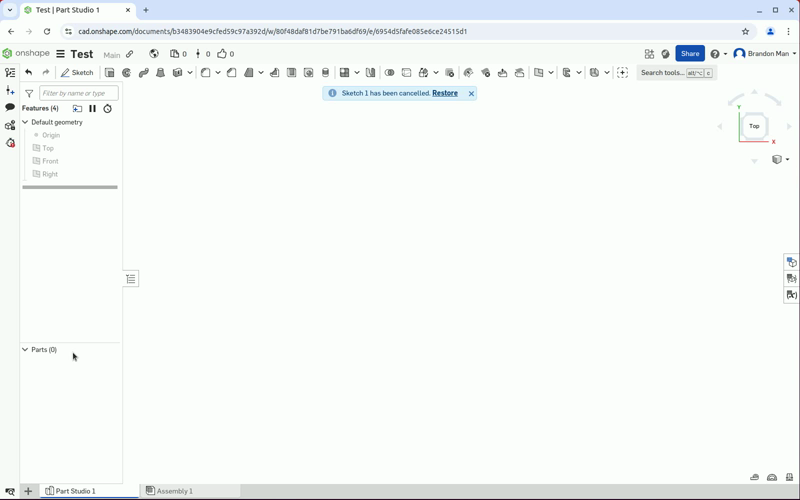
key(up)
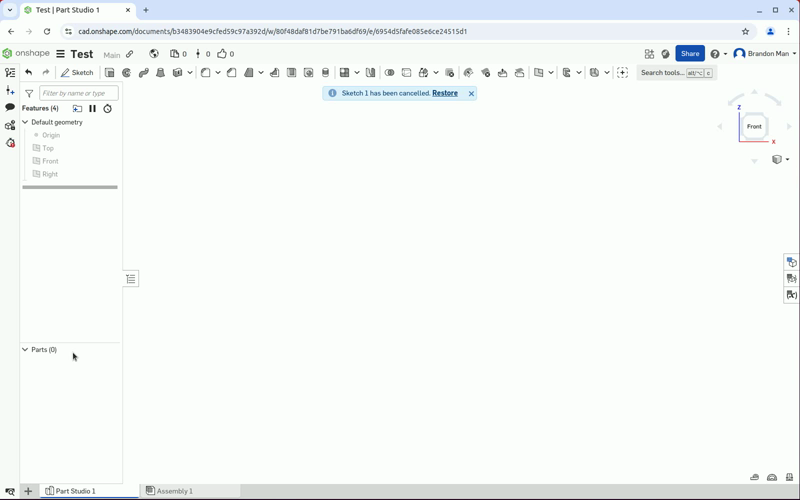
key_up(shift)
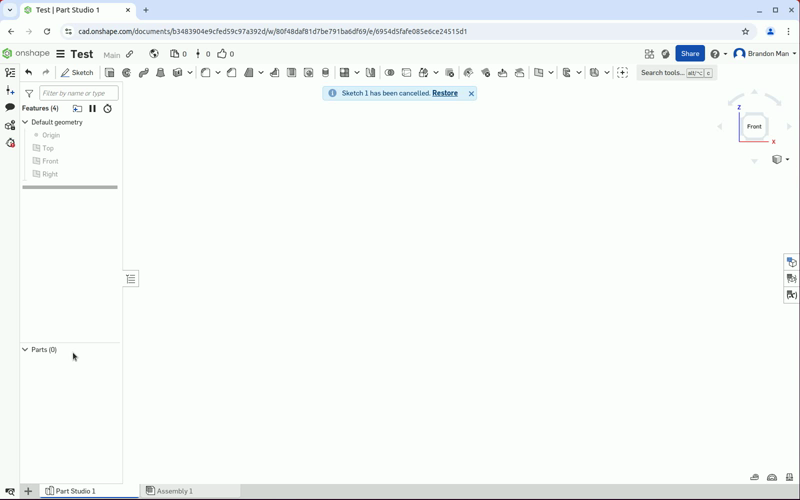
mouse_move(73, 352)
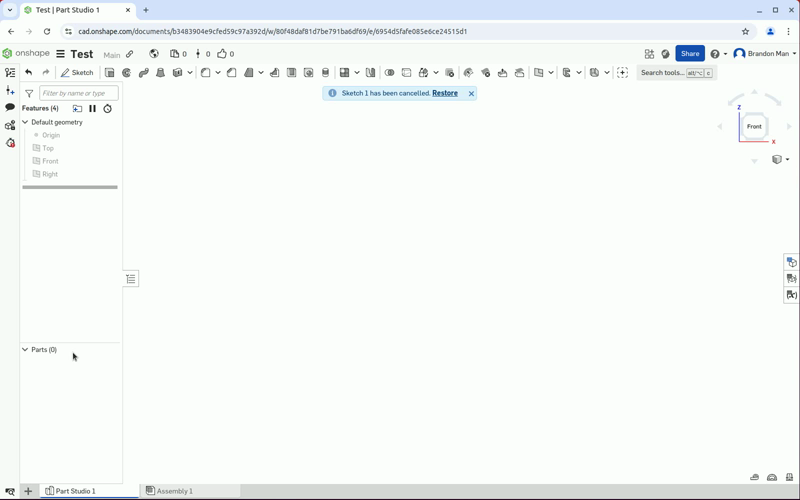
key(shift+y)
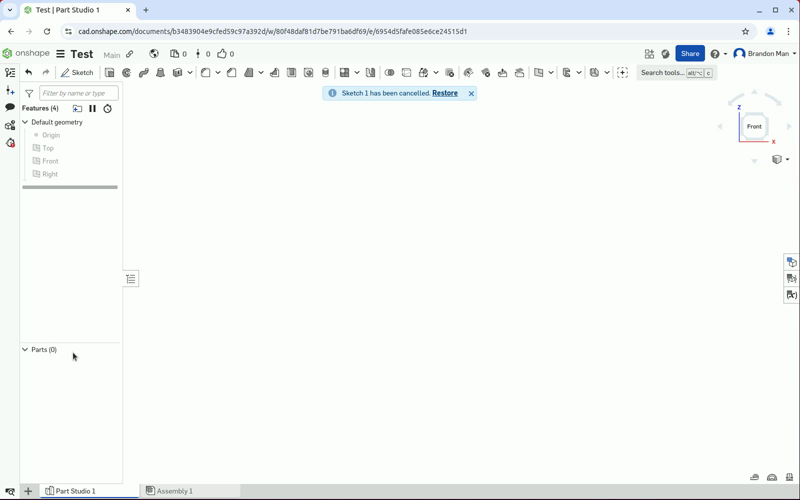
key(shift+s)
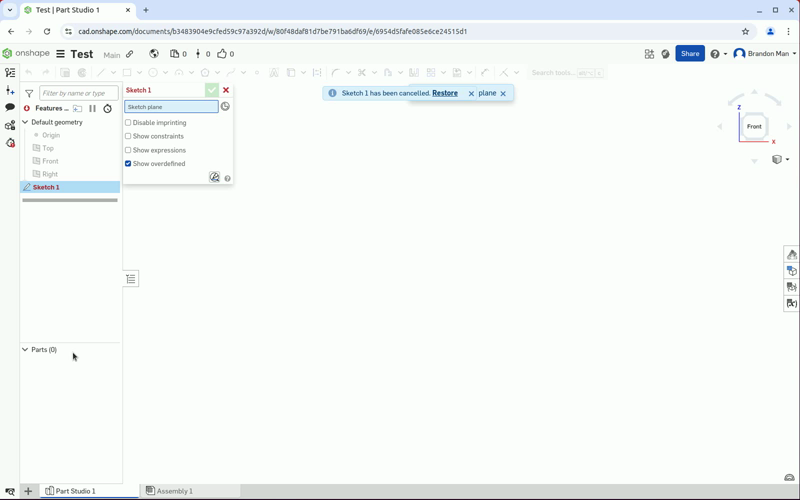
mouse_move(73, 163)
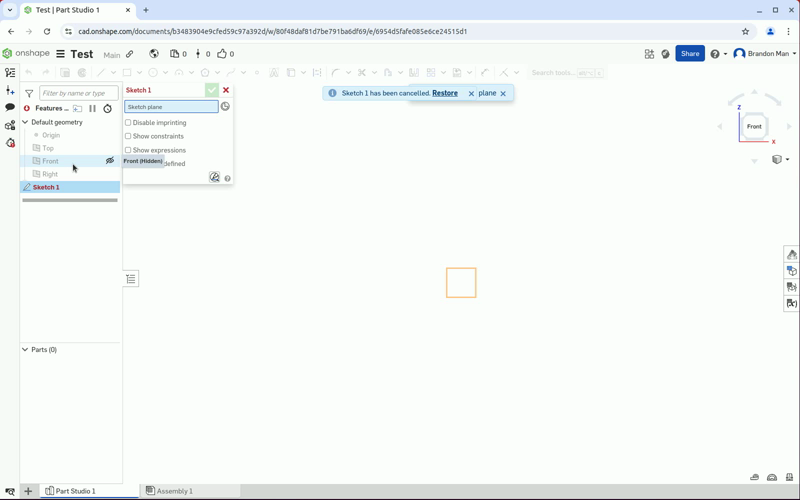
click(73, 163)
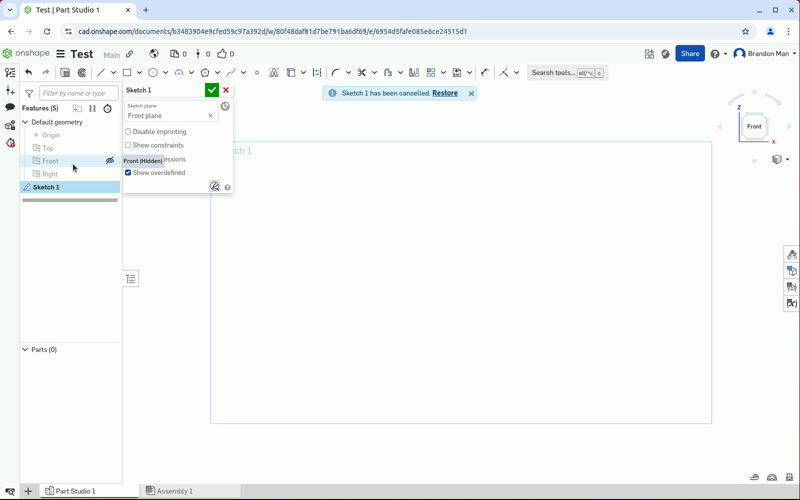
mouse_move(73, 352)
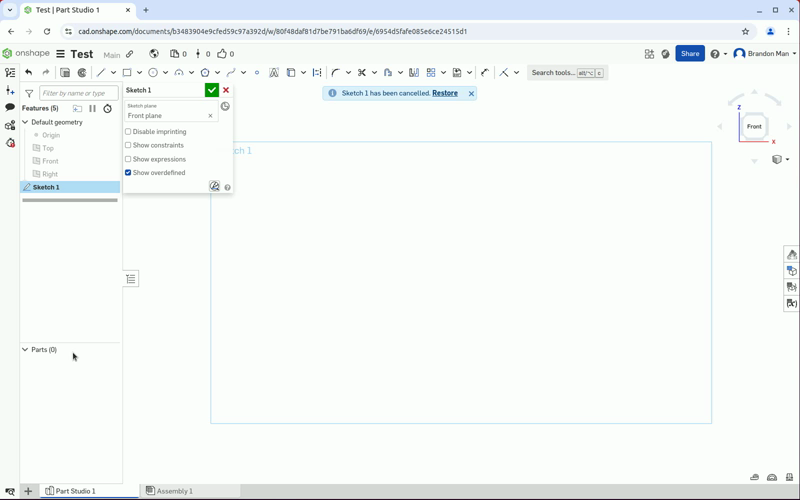
key(y)
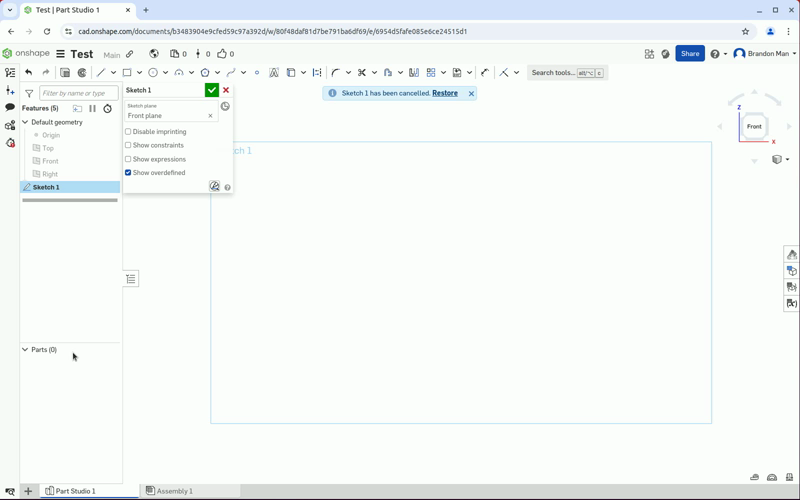
key(l)
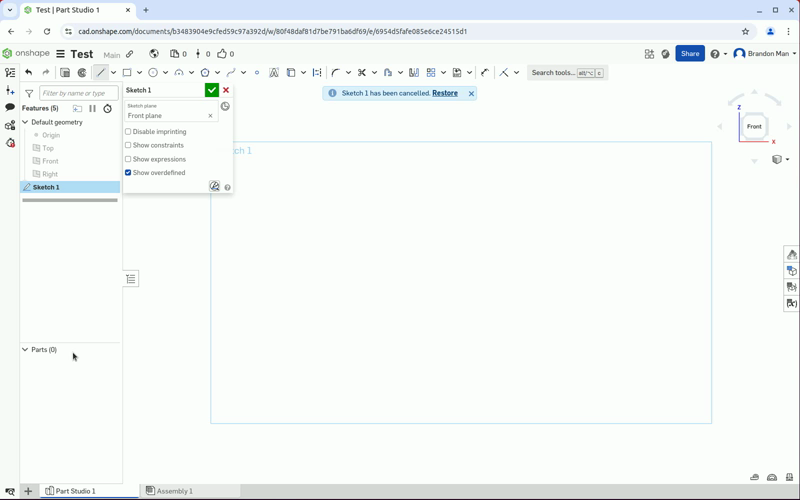
key_down(shift)
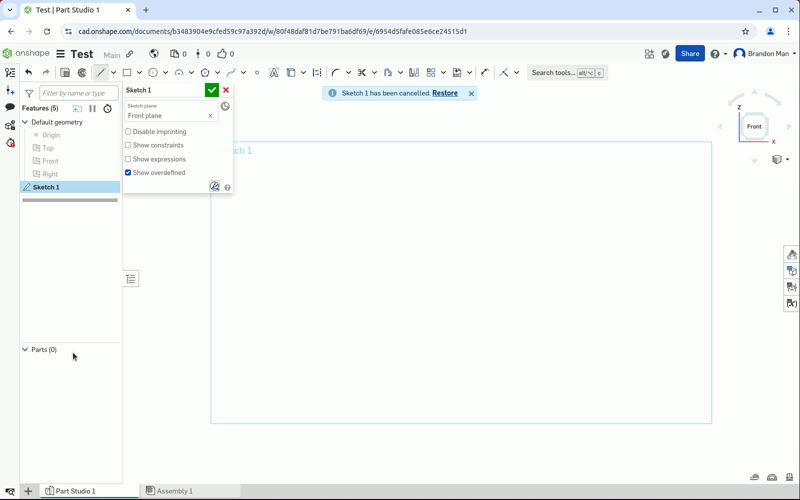
mouse_move(363, 282)
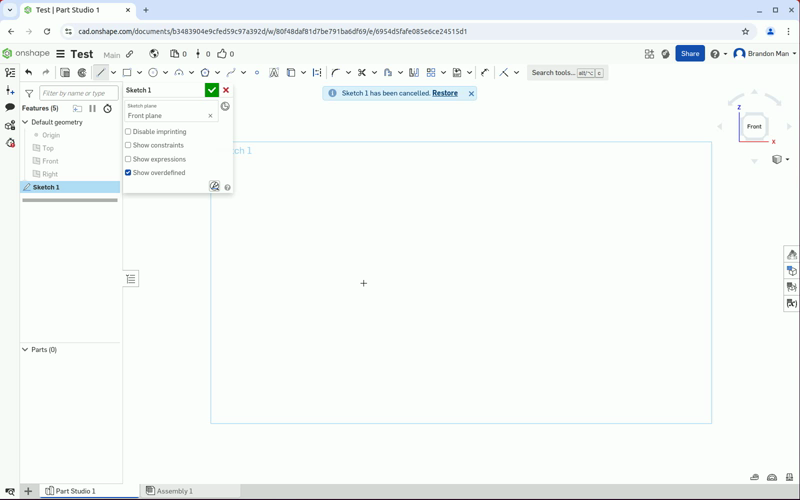
click(363, 282)
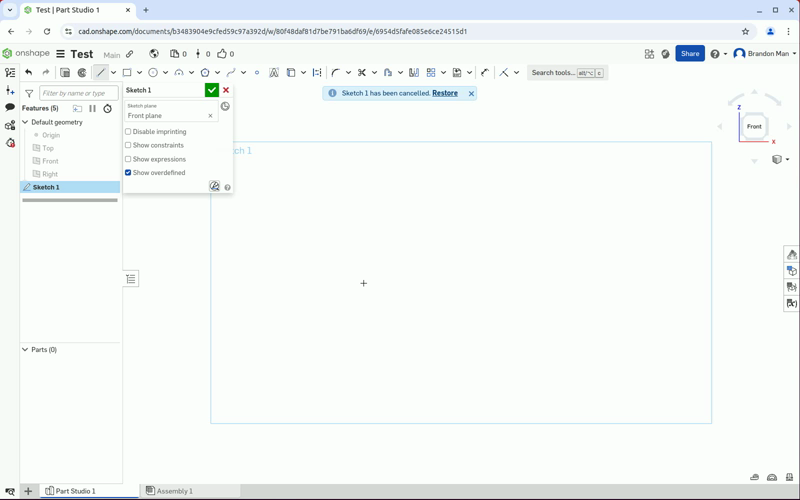
key_up(shift)
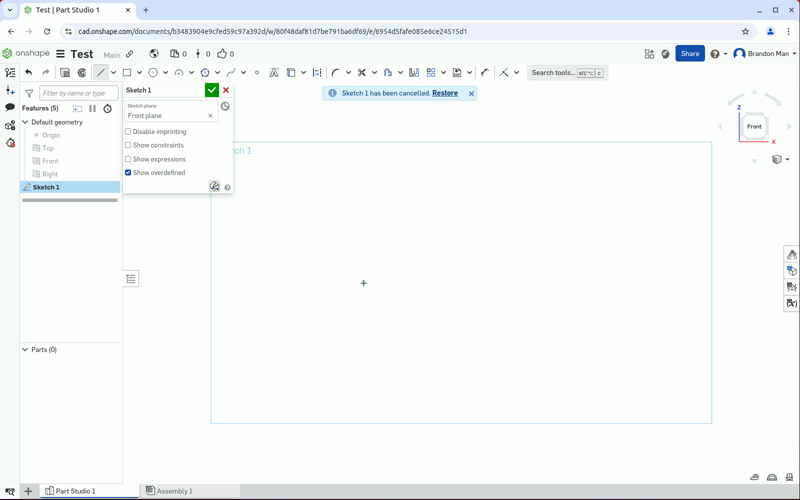
key_down(shift)
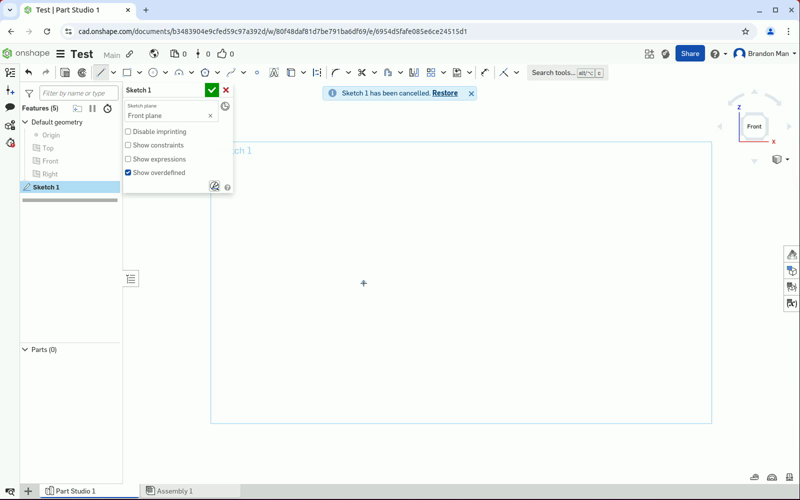
mouse_move(557, 282)
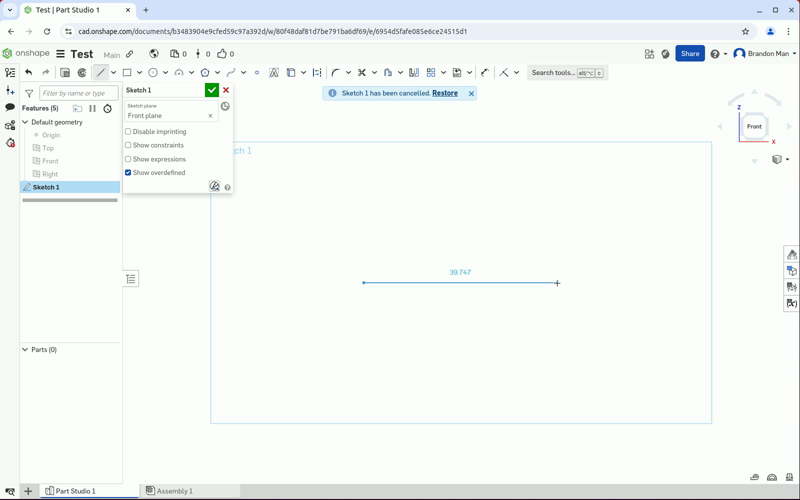
click(557, 282)
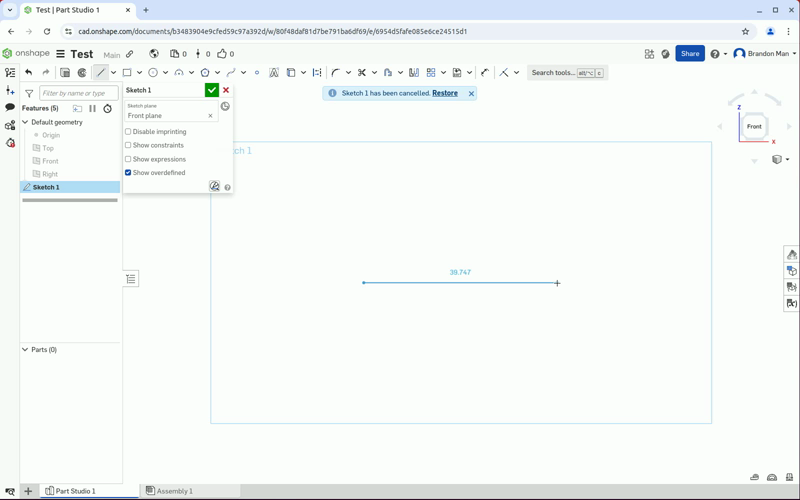
key_up(shift)
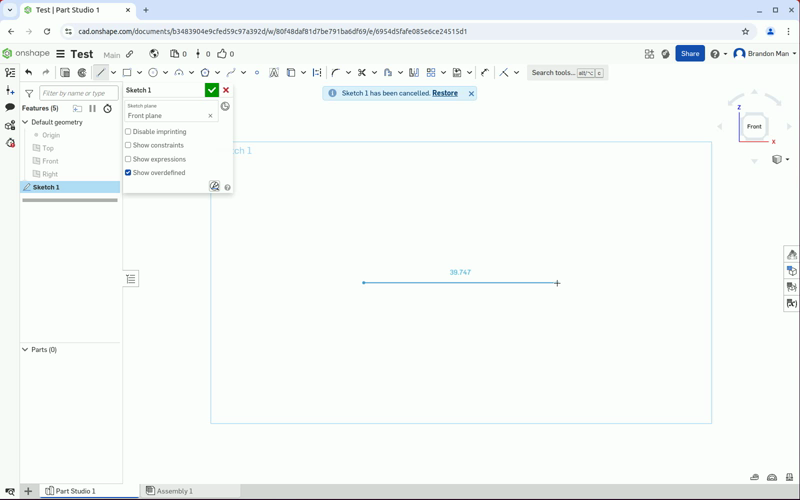
key_down(shift)
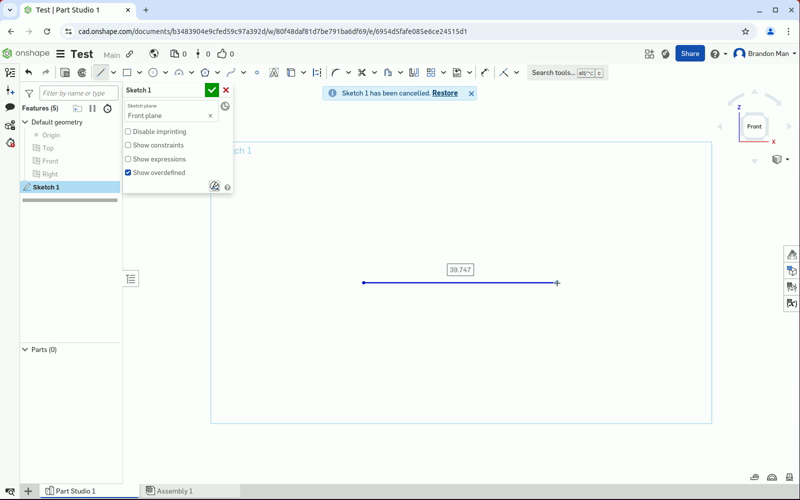
mouse_move(587, 282)
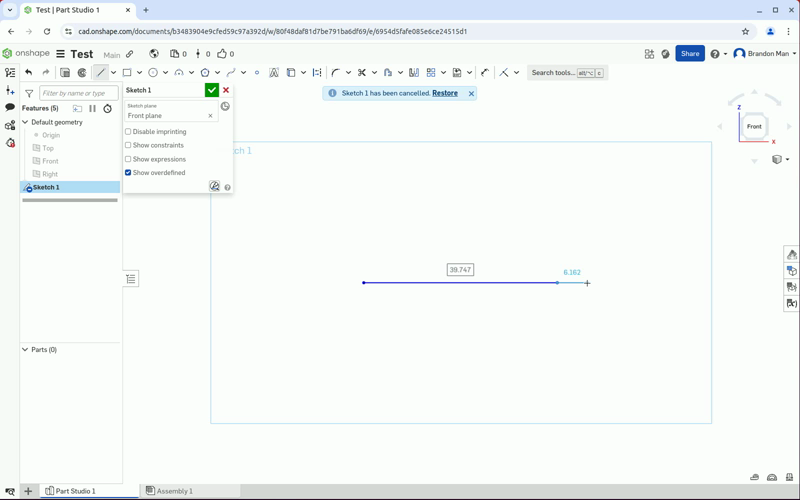
mouse_move(557, 242)
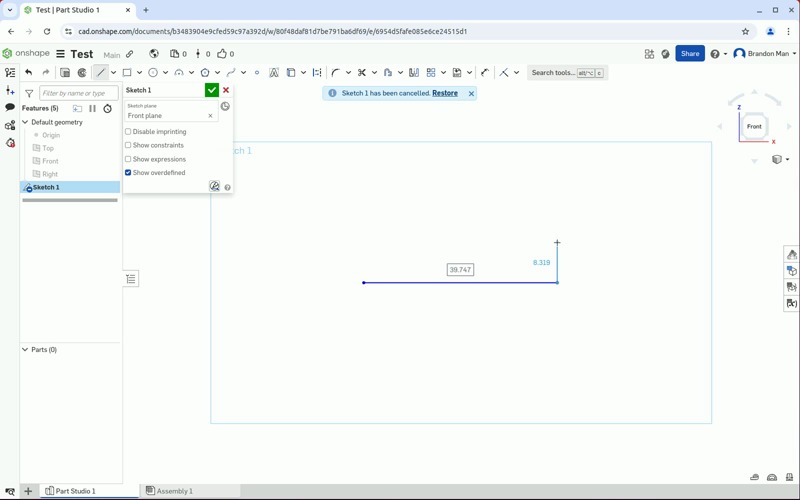
click(557, 242)
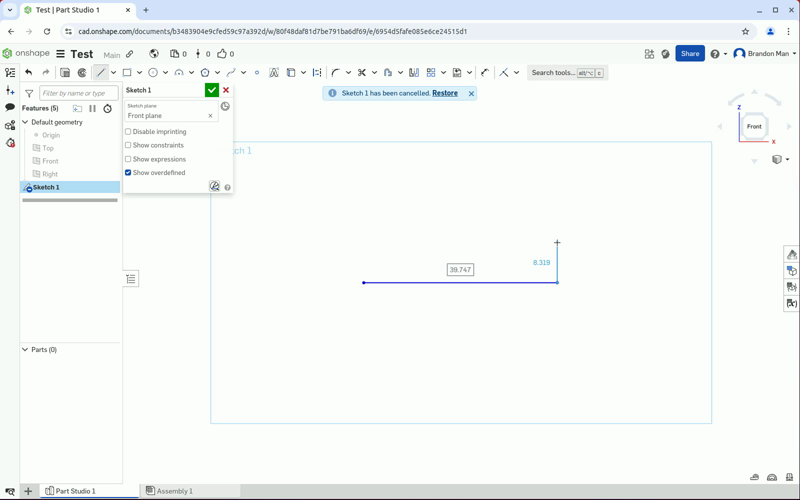
key_up(shift)
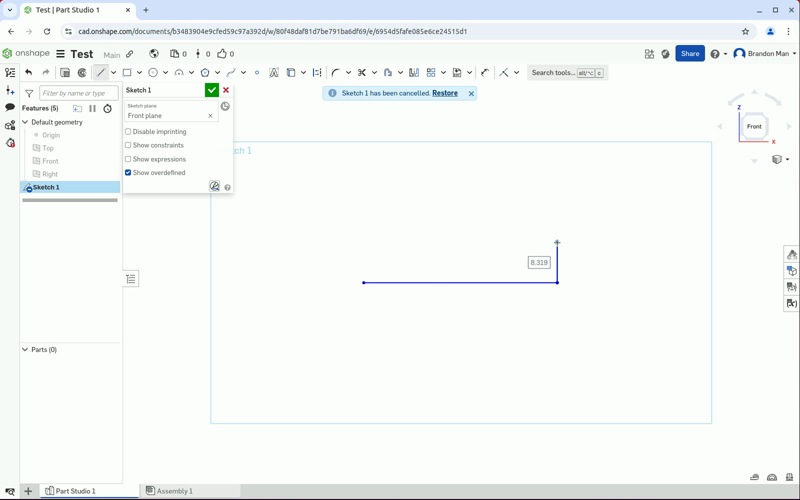
key_down(shift)
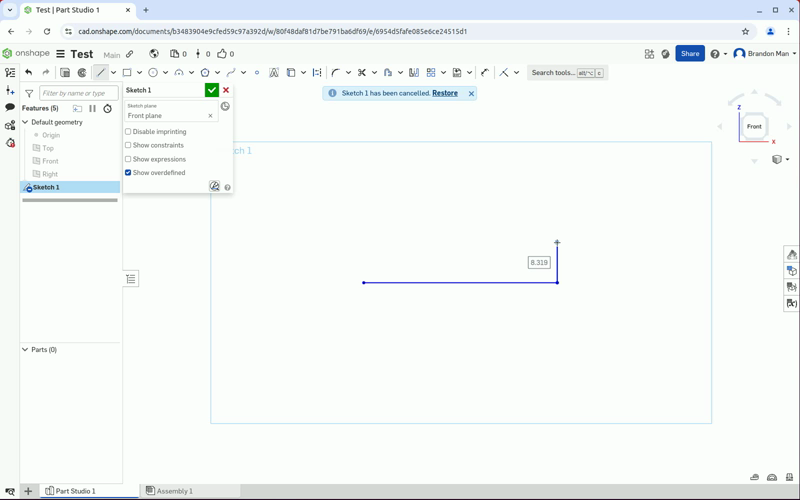
mouse_move(363, 242)
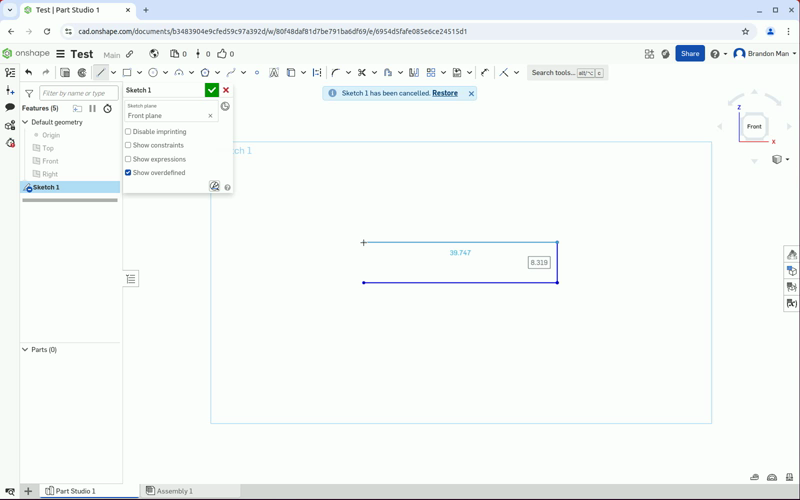
click(363, 242)
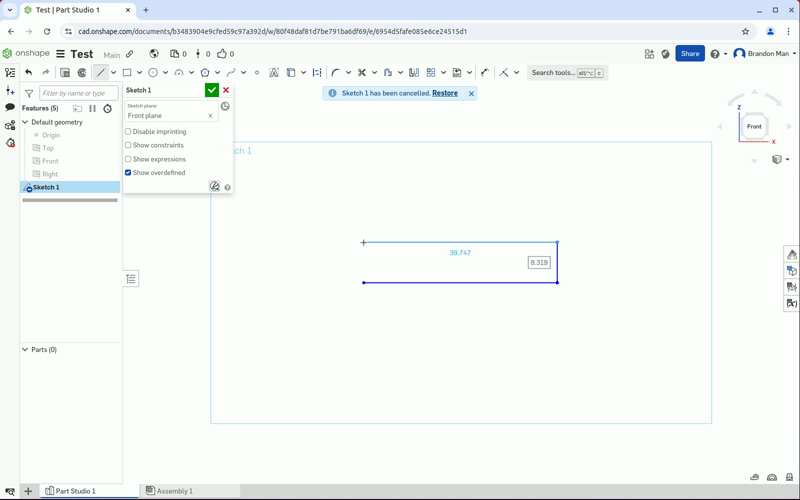
key_up(shift)
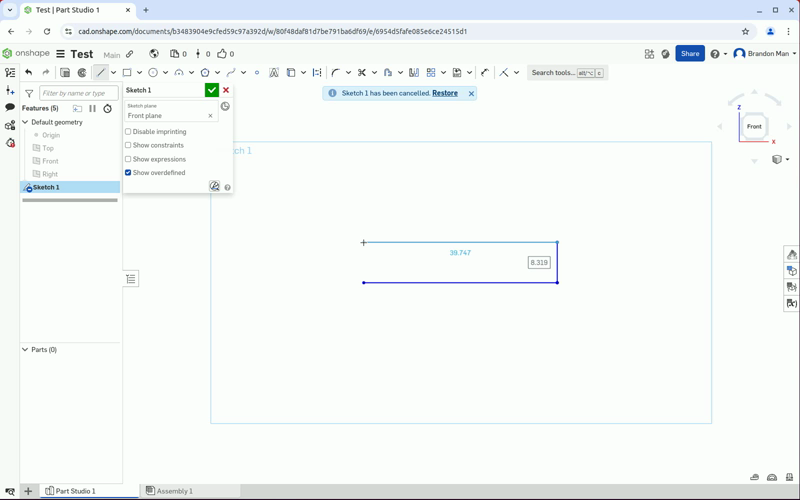
mouse_move(393, 242)
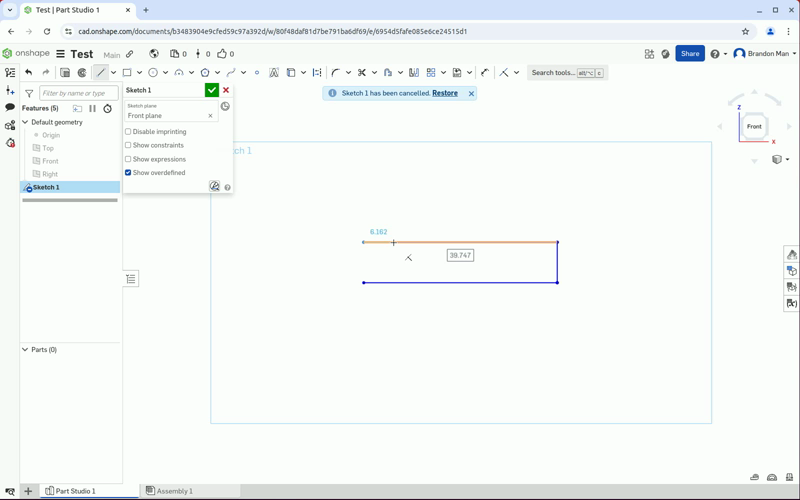
key_down(shift)
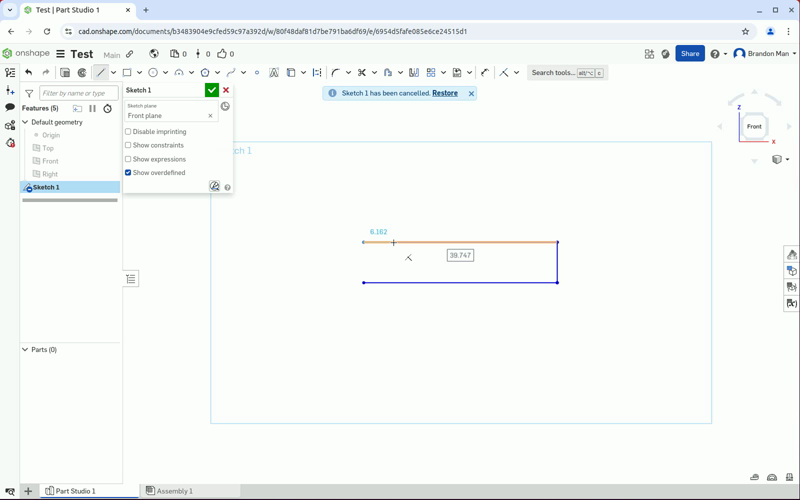
mouse_move(363, 282)
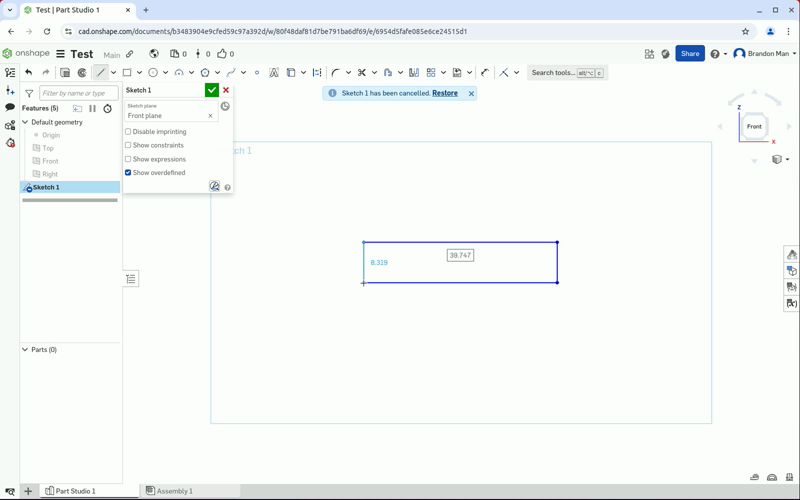
key_up(shift)
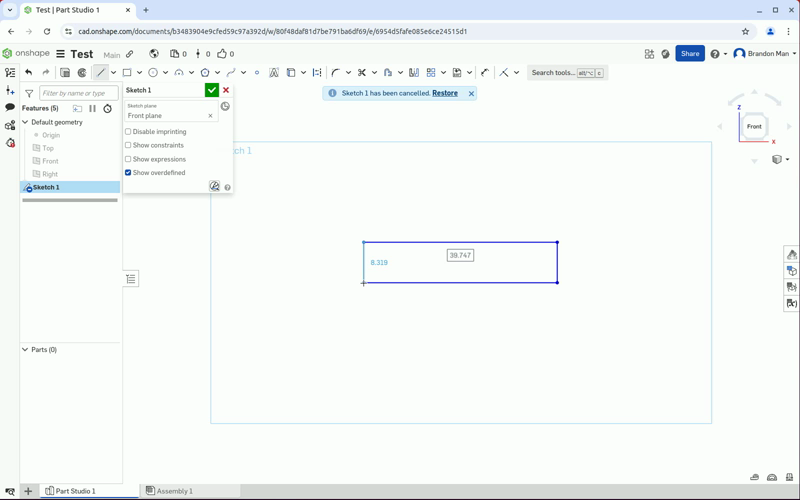
click(363, 282)
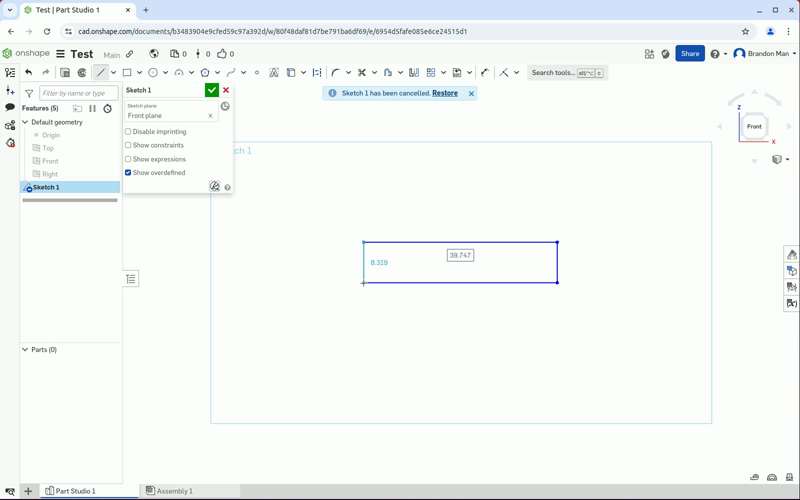
key(esc)
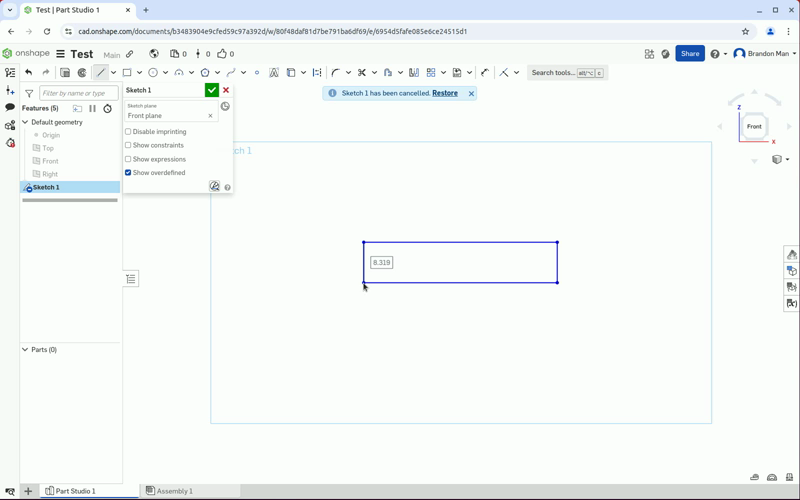
mouse_move(425, 268)
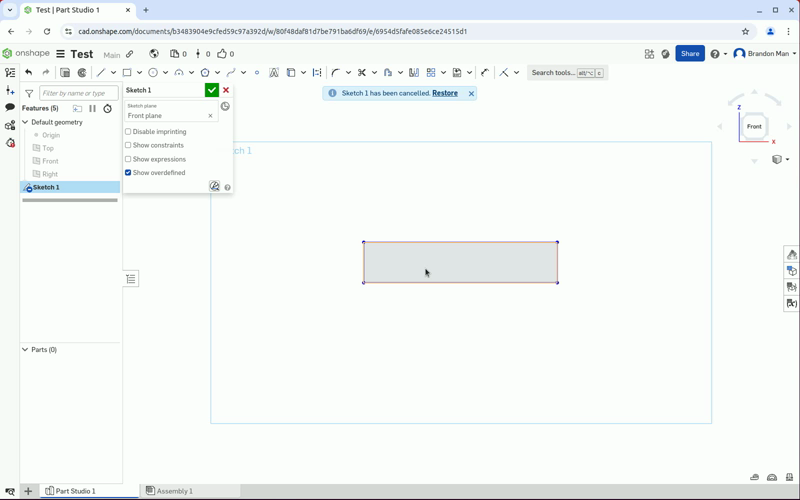
click(425, 268)
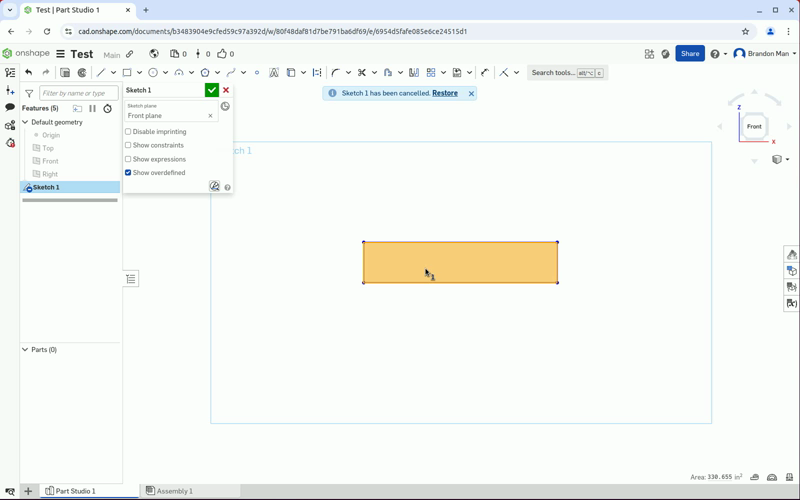
mouse_move(73, 352)
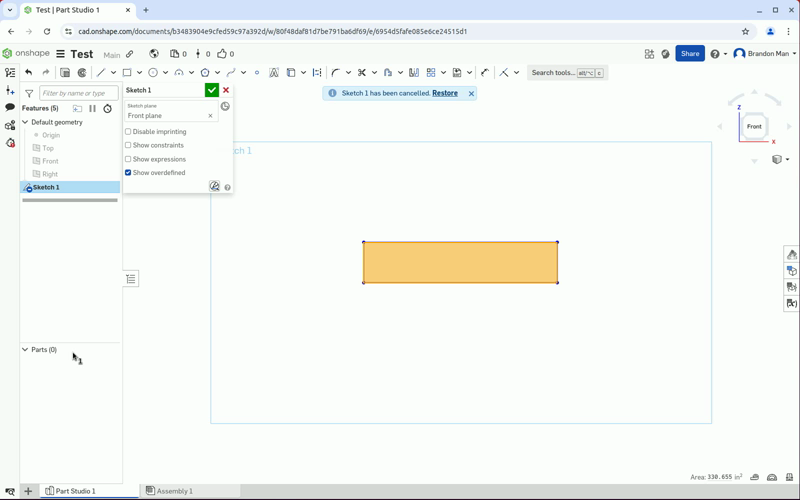
key(shift+y)
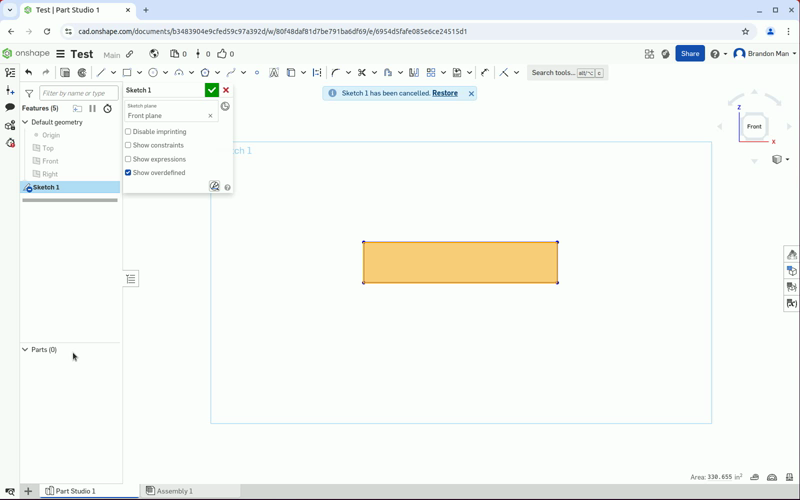
key(shift+e)
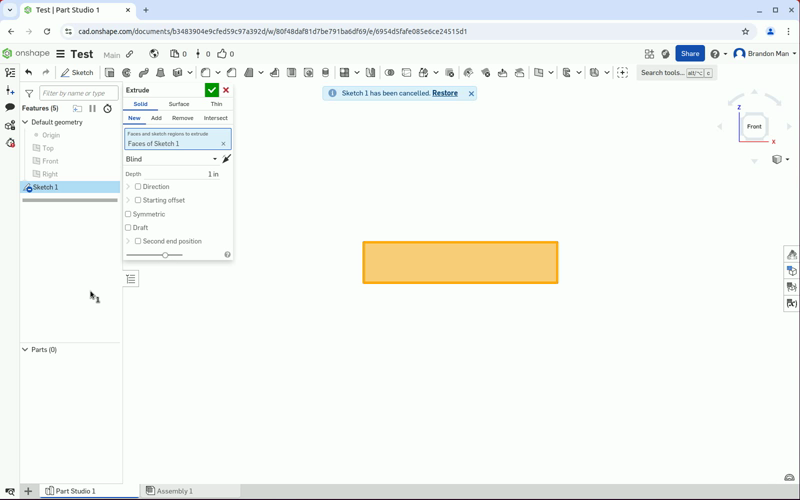
mouse_move(143, 106)
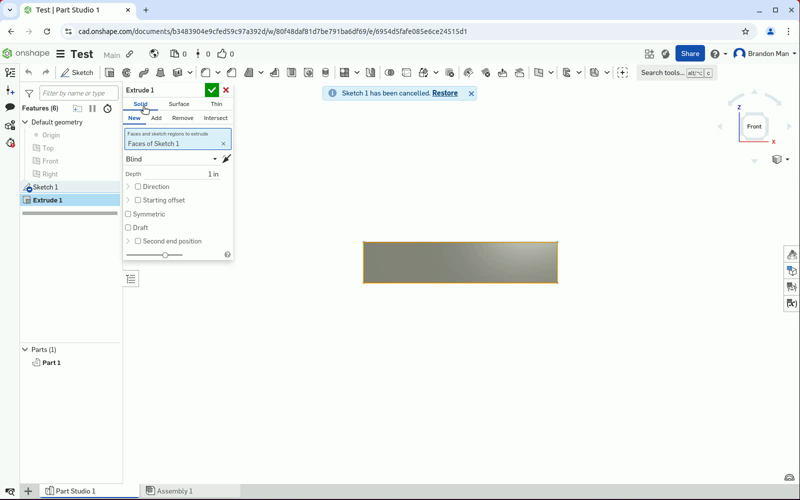
click(143, 106)
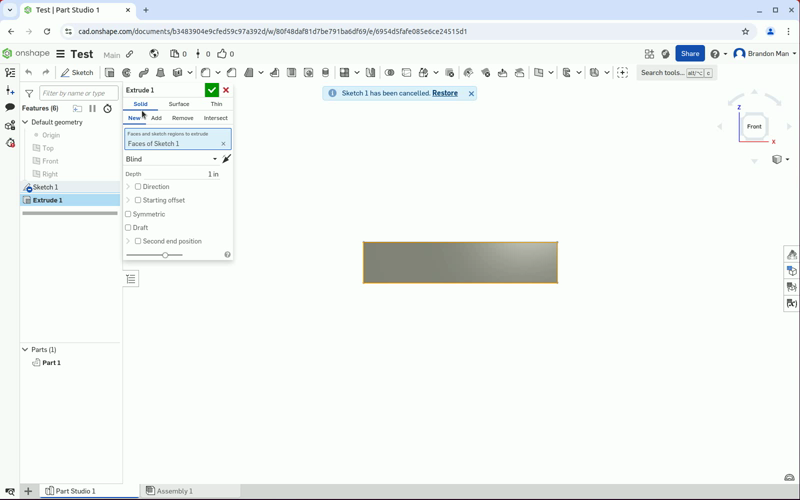
mouse_move(137, 120)
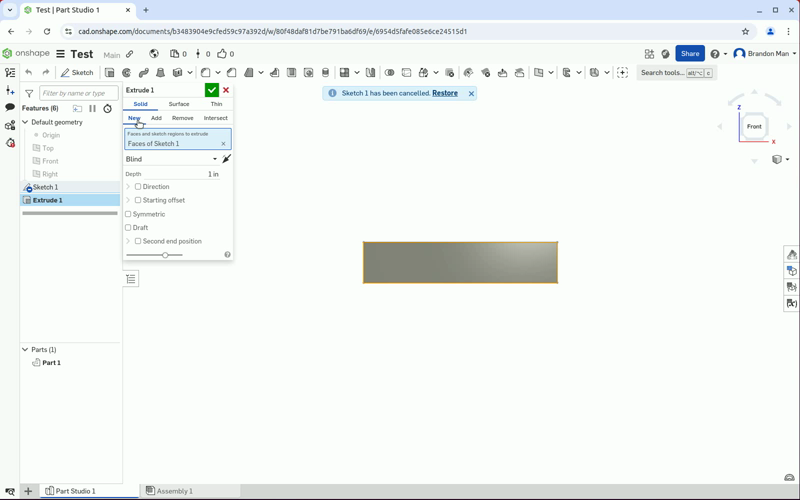
click(137, 120)
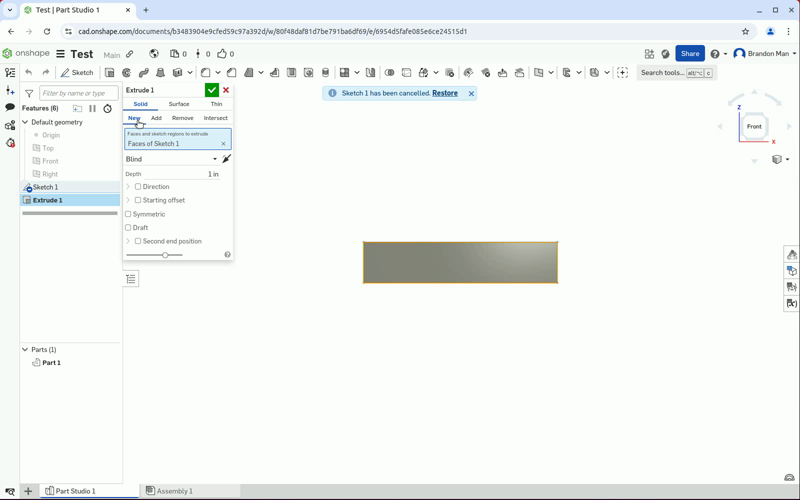
key(tab, 4)
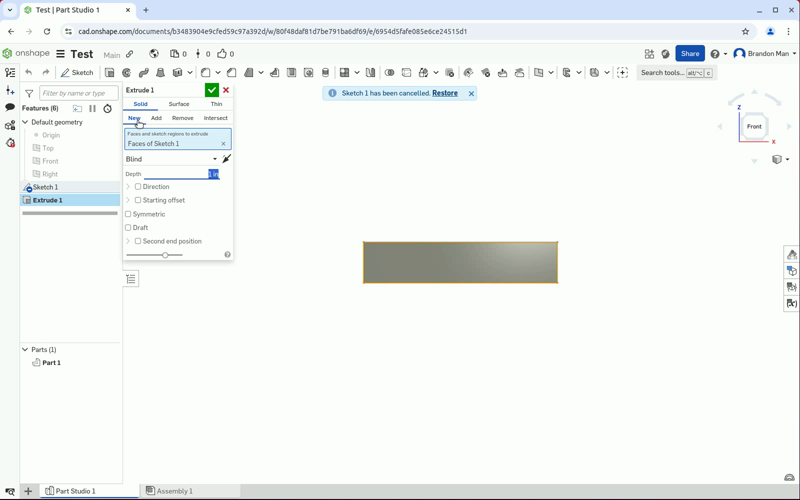
text(0.963)
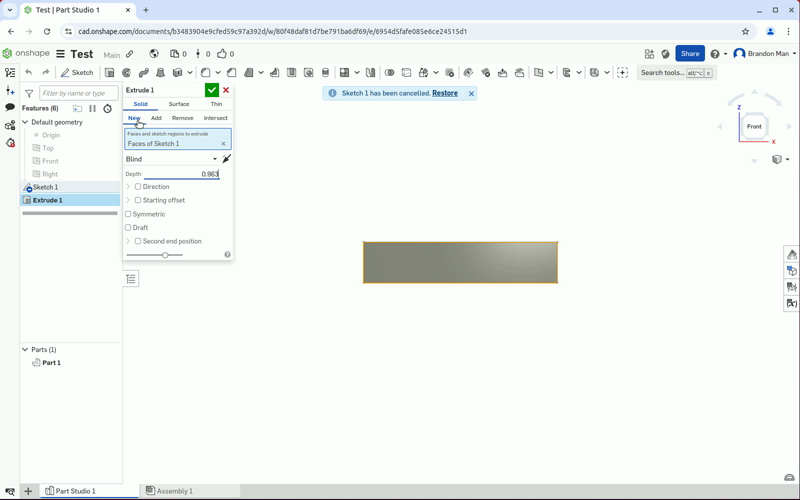
key(enter)
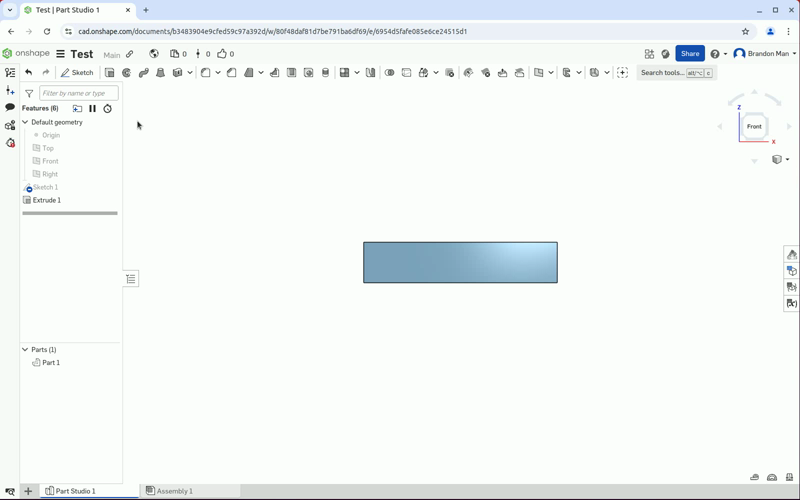
key(shift+h)
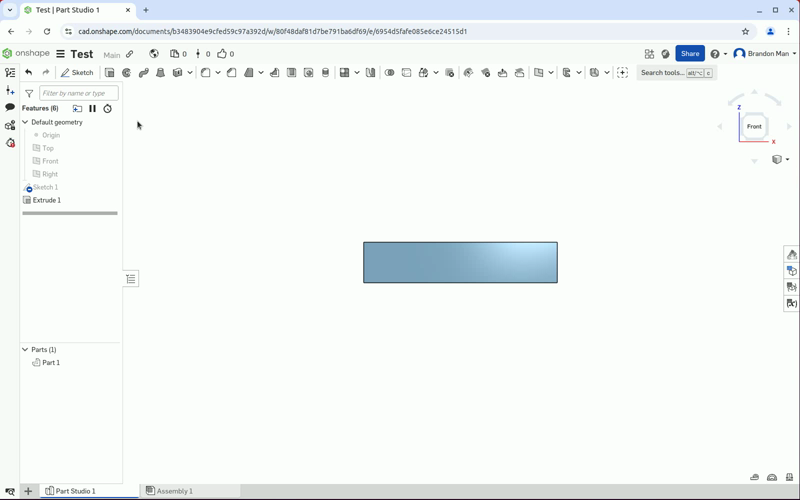
key(shift+h)
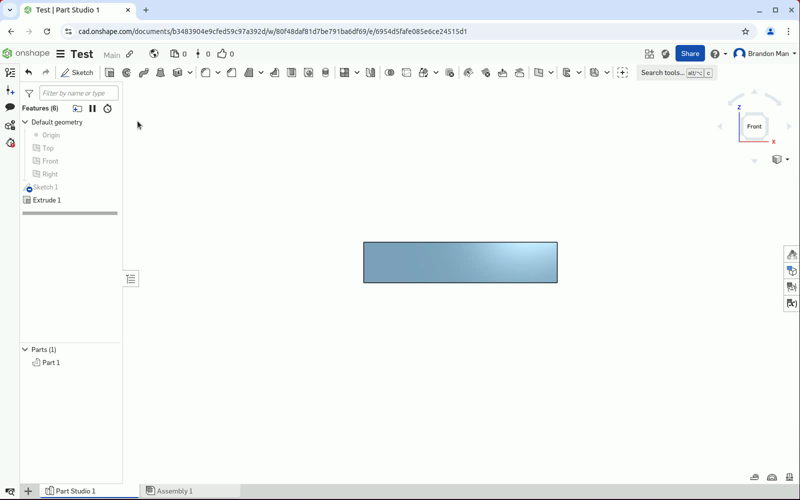
mouse_move(73, 189)
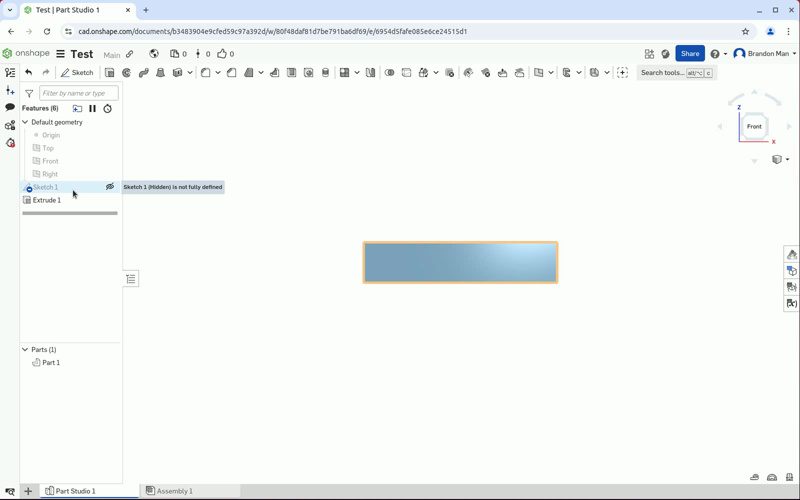
click(73, 189)
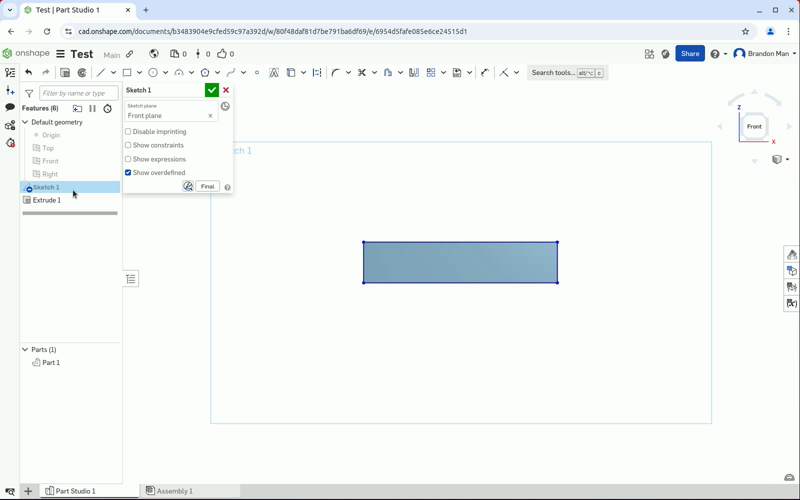
mouse_move(229, 92)
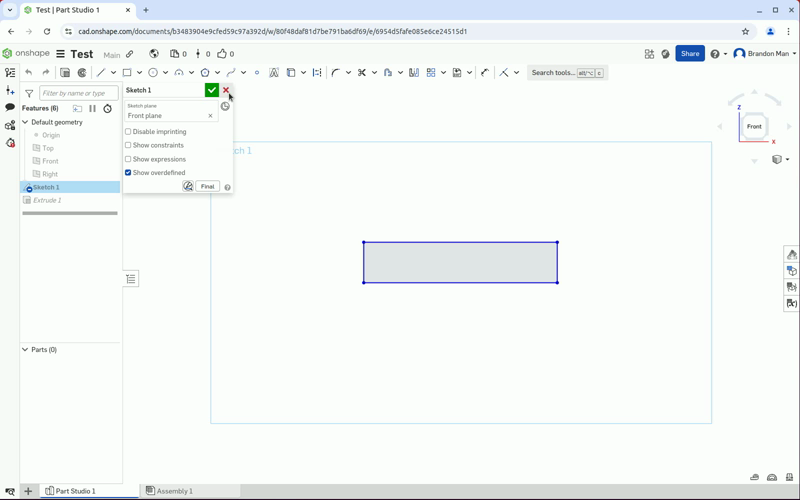
click(229, 92)
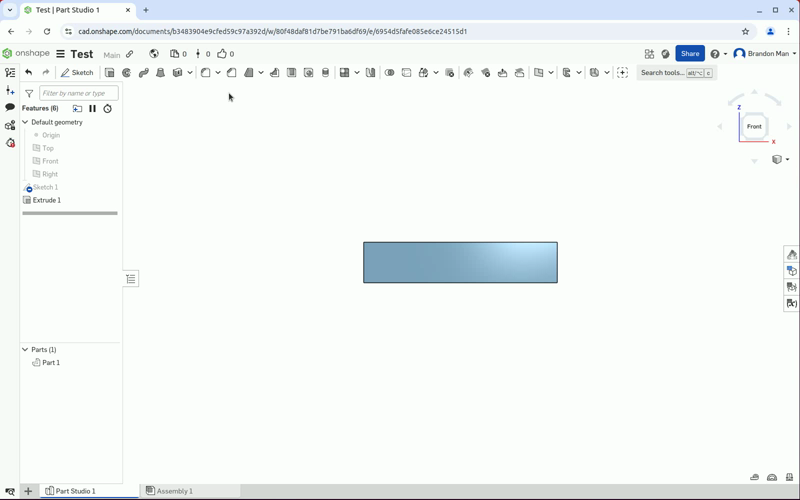
mouse_move(541, 75)
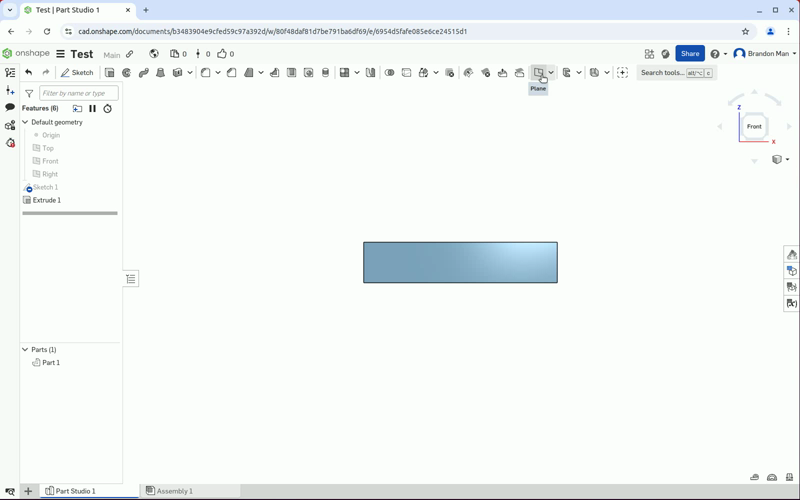
click(541, 75)
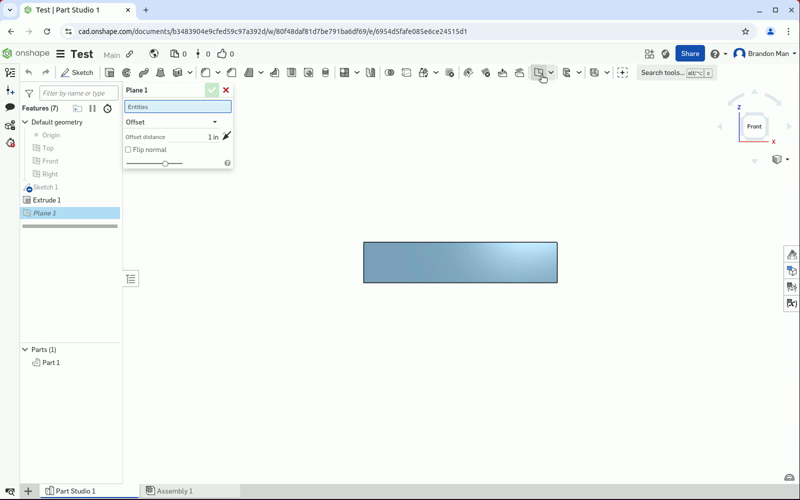
mouse_move(73, 163)
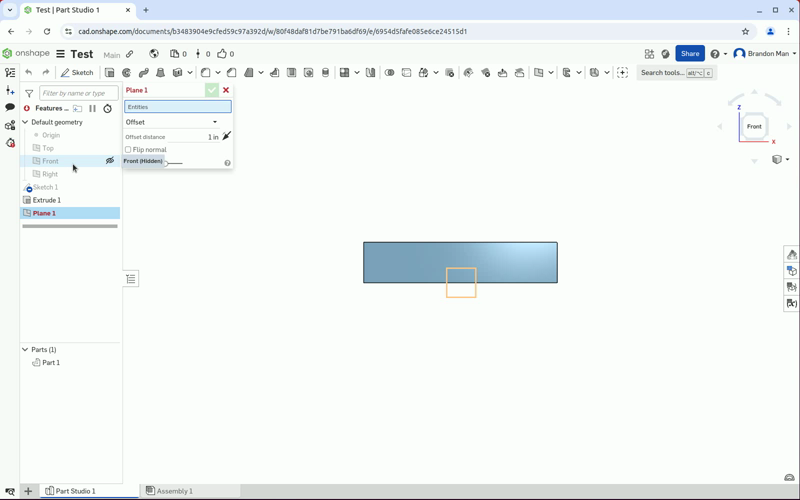
click(73, 163)
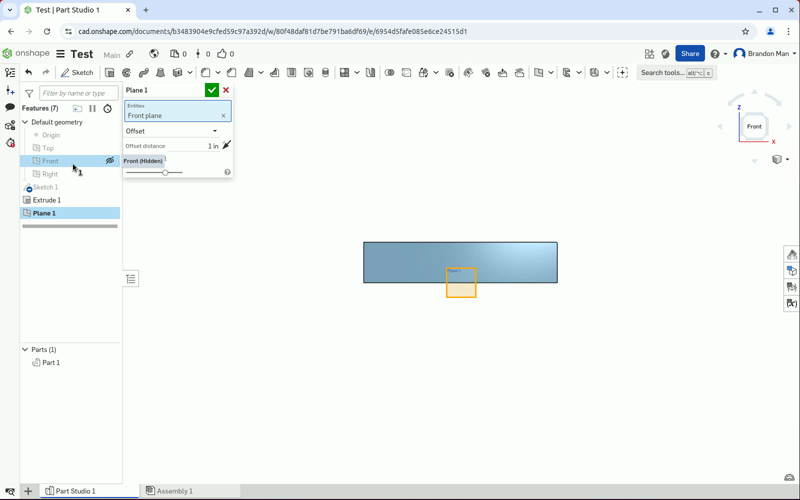
key(tab, 2)
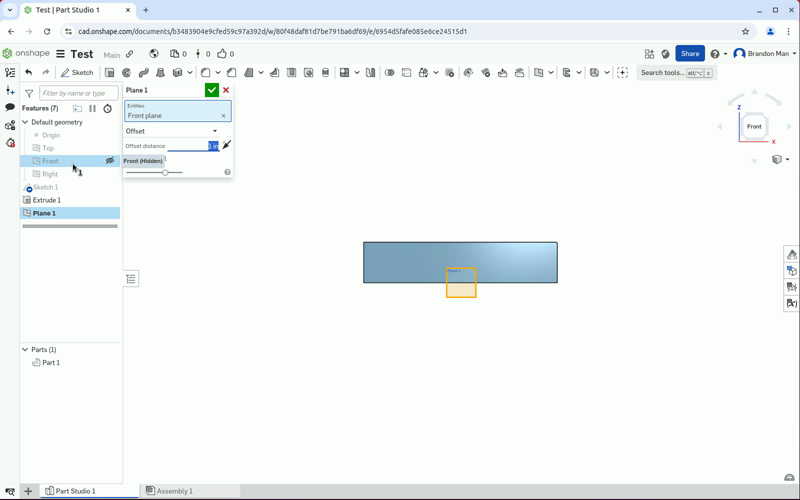
text(0.955)
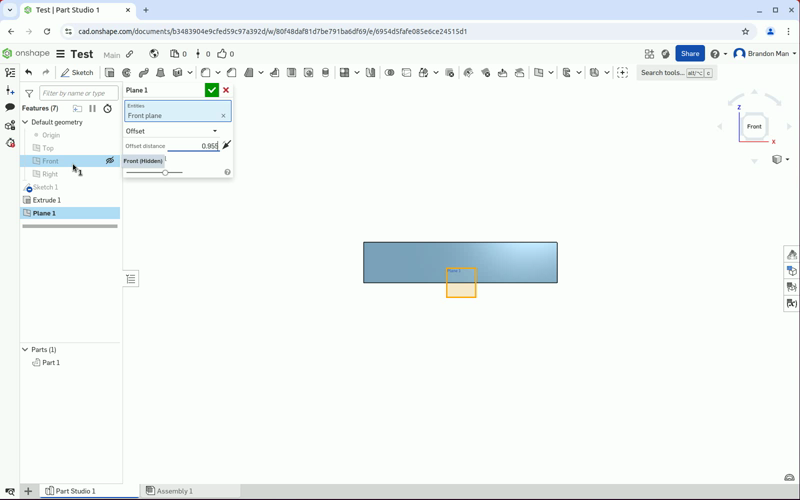
key(enter, 2)
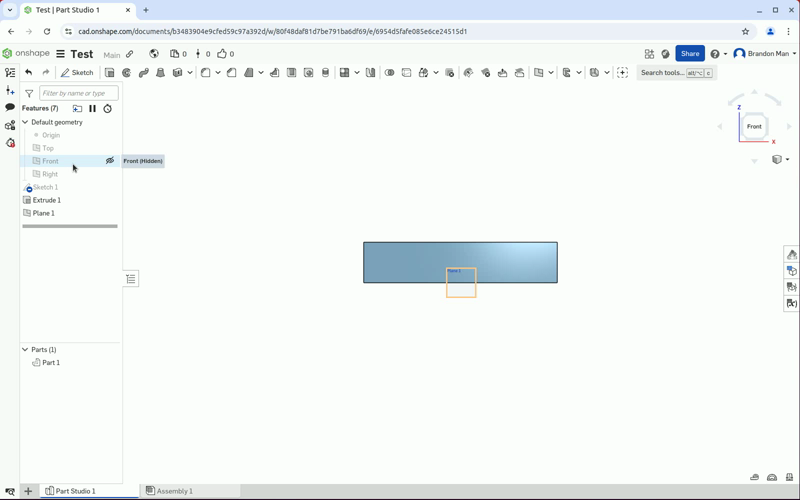
key(shift+s)
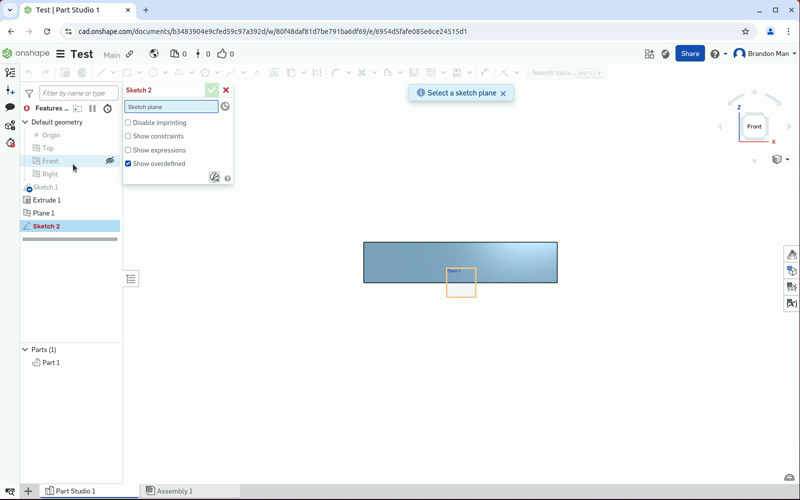
mouse_move(73, 215)
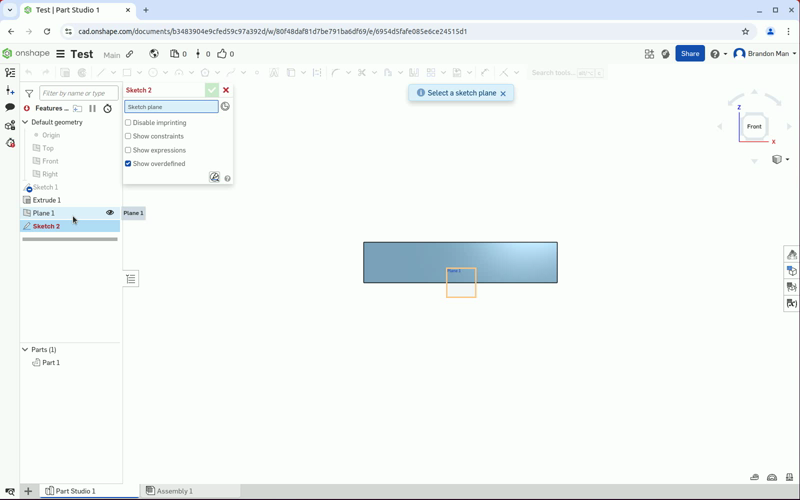
click(73, 215)
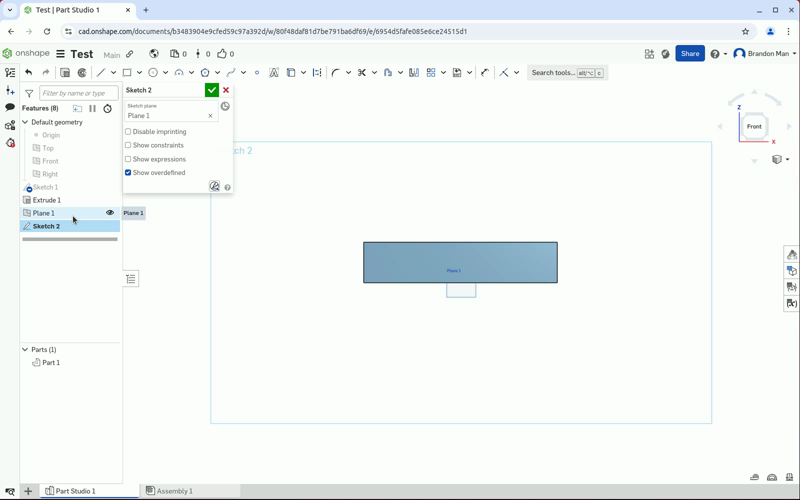
mouse_move(73, 352)
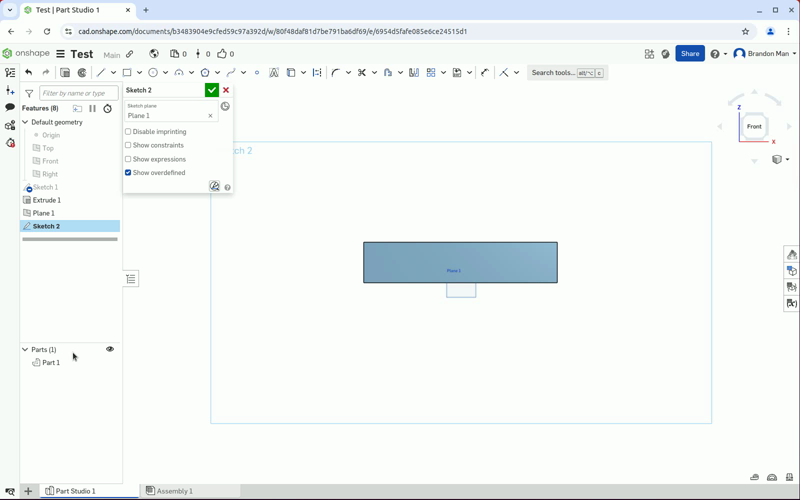
key(y)
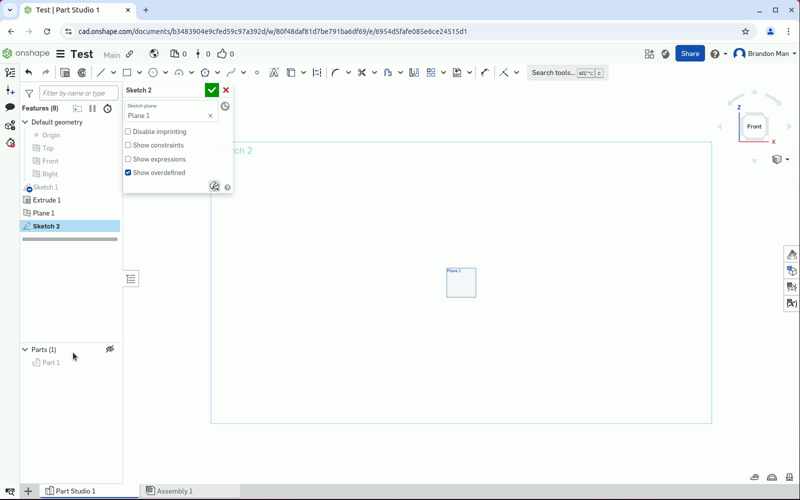
key(l)
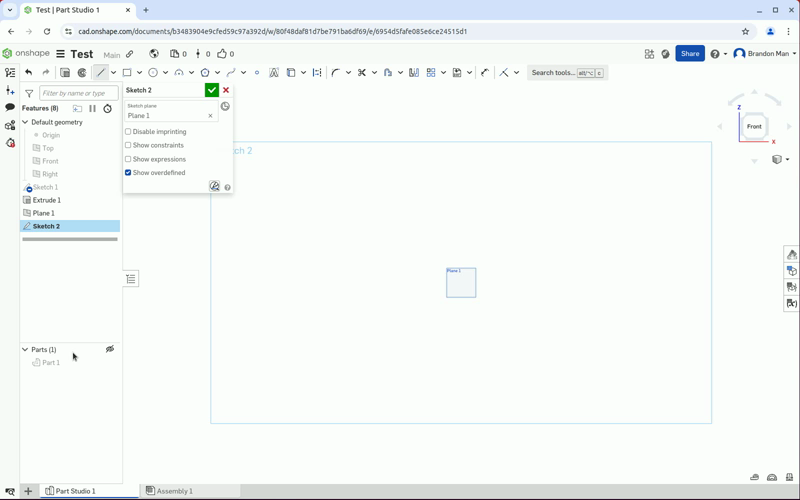
key_down(shift)
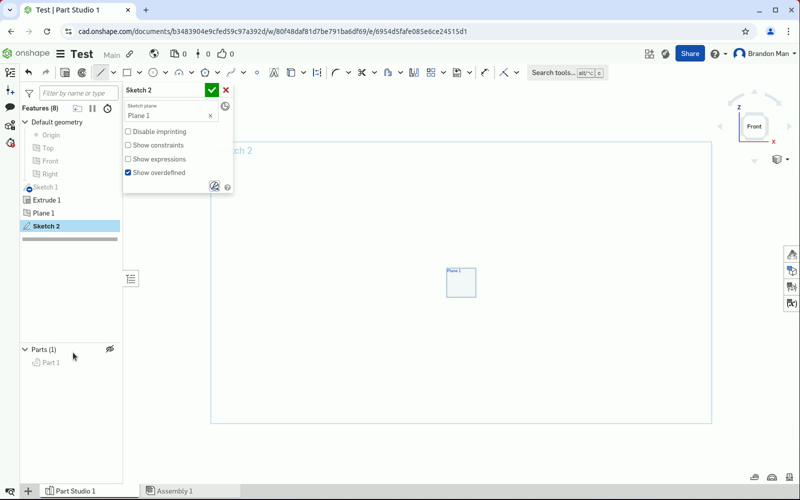
mouse_move(558, 282)
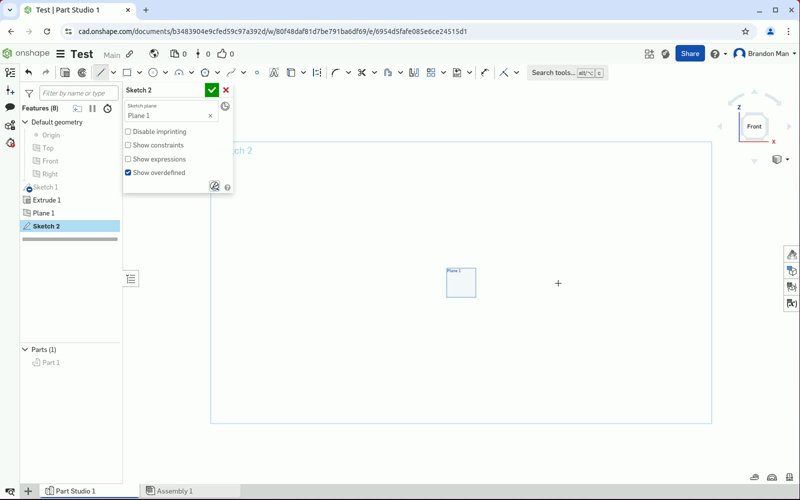
click(558, 282)
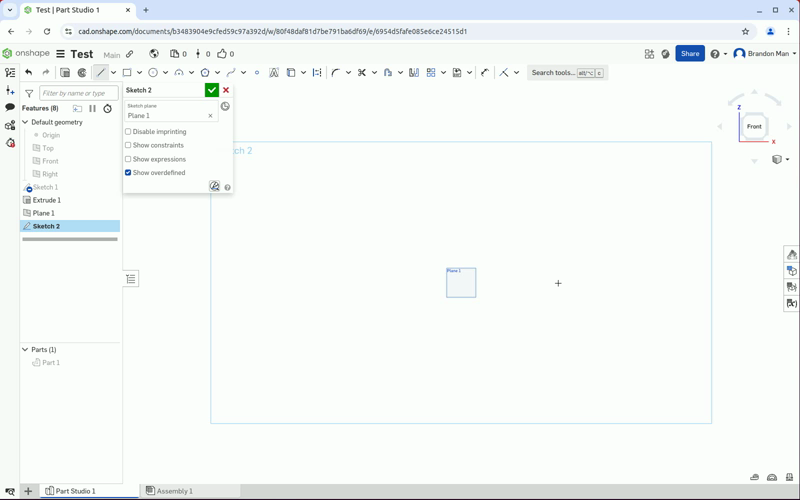
key_up(shift)
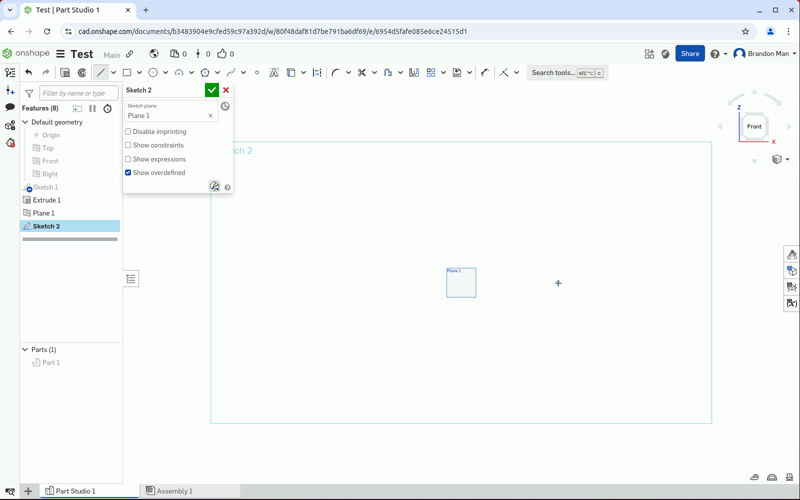
key_down(shift)
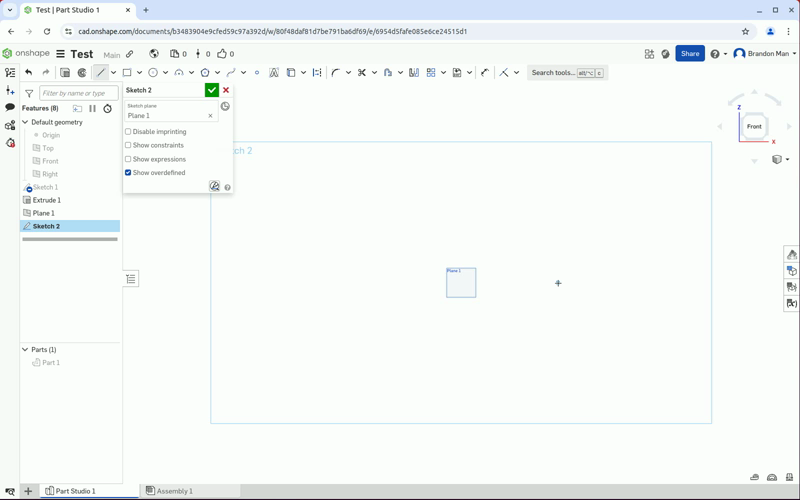
mouse_move(588, 282)
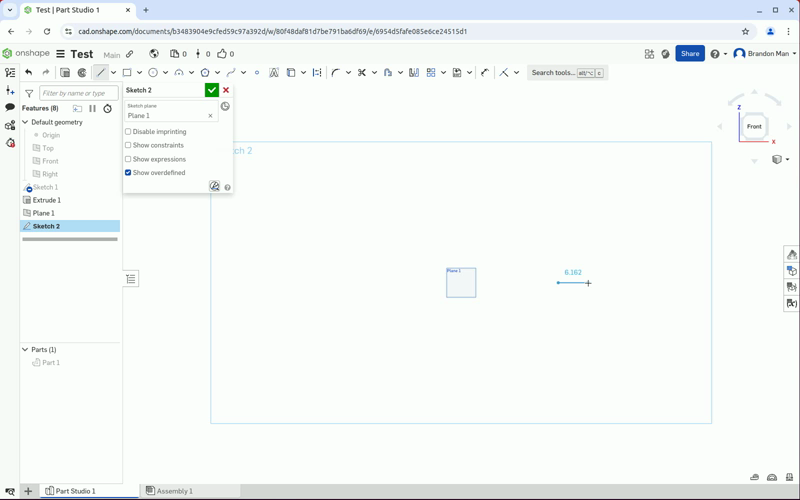
mouse_move(563, 282)
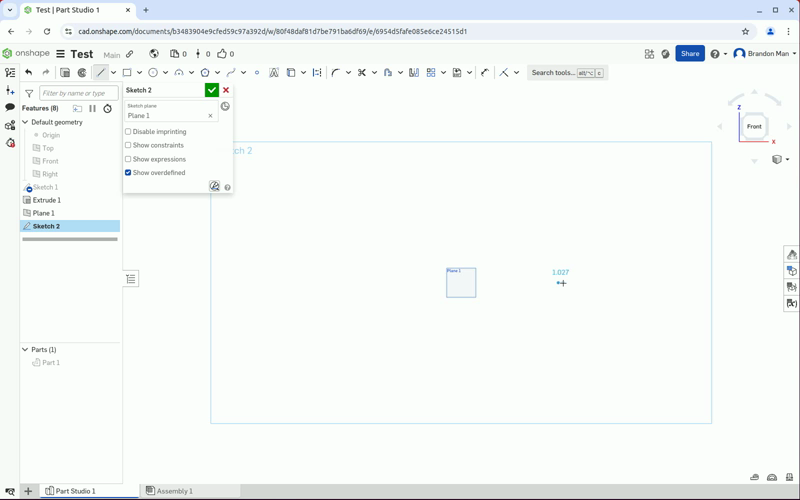
scroll(6)
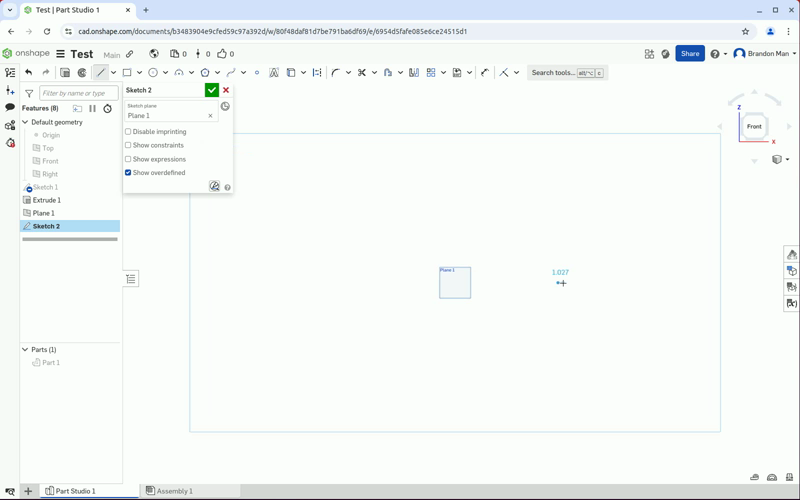
scroll(6)
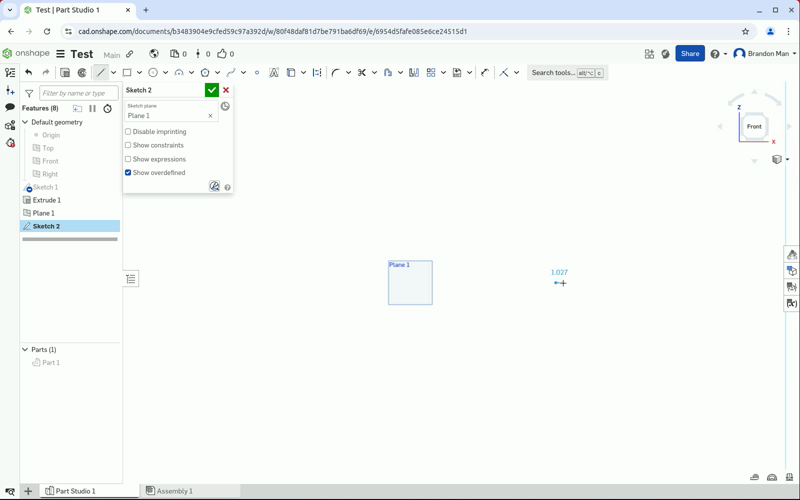
scroll(6)
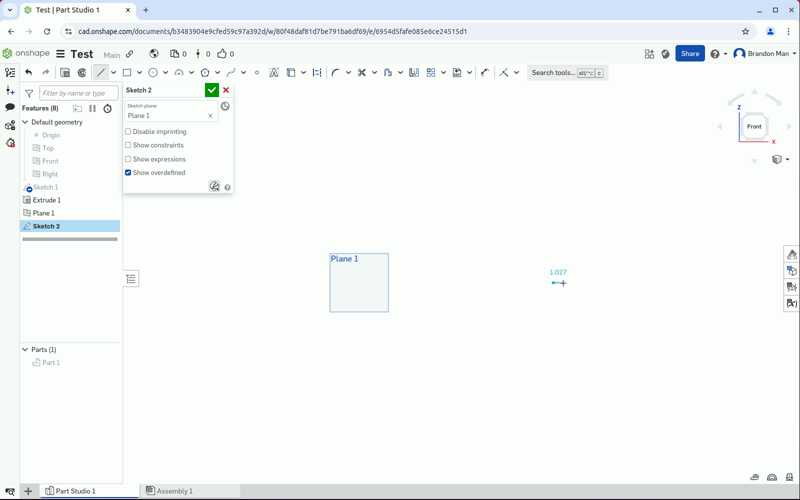
scroll(6)
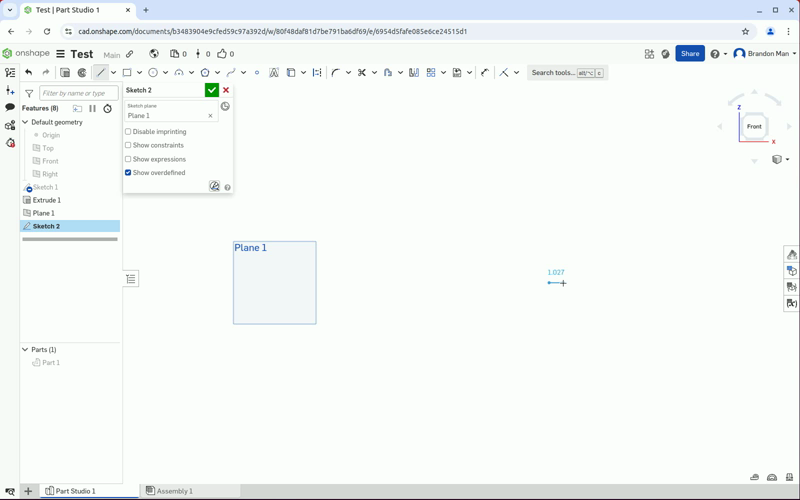
scroll(6)
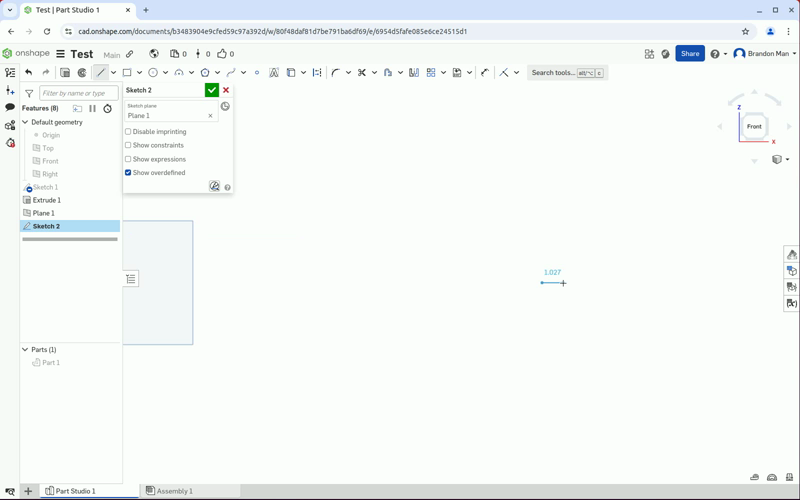
scroll(6)
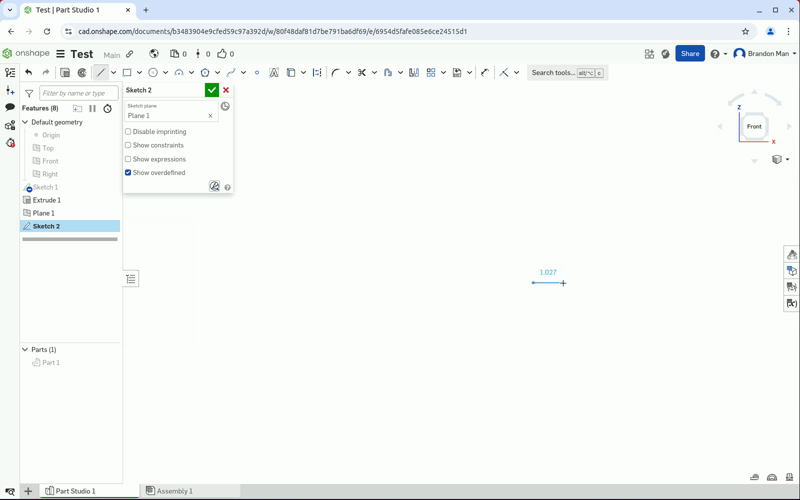
scroll(6)
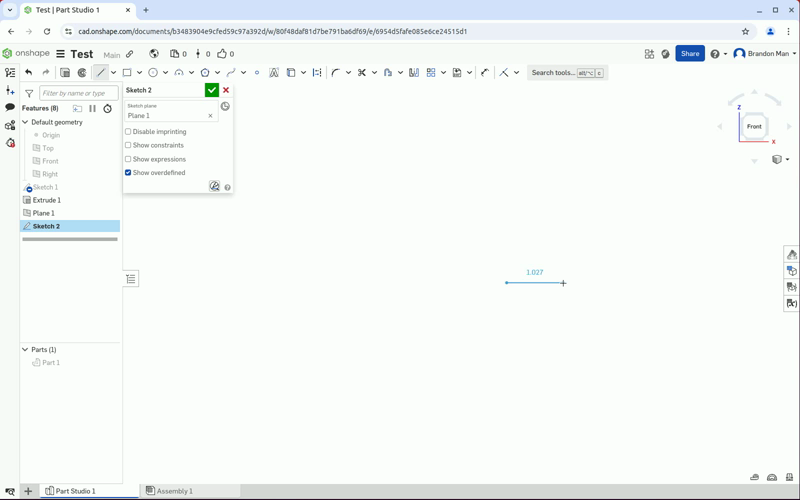
click(563, 282)
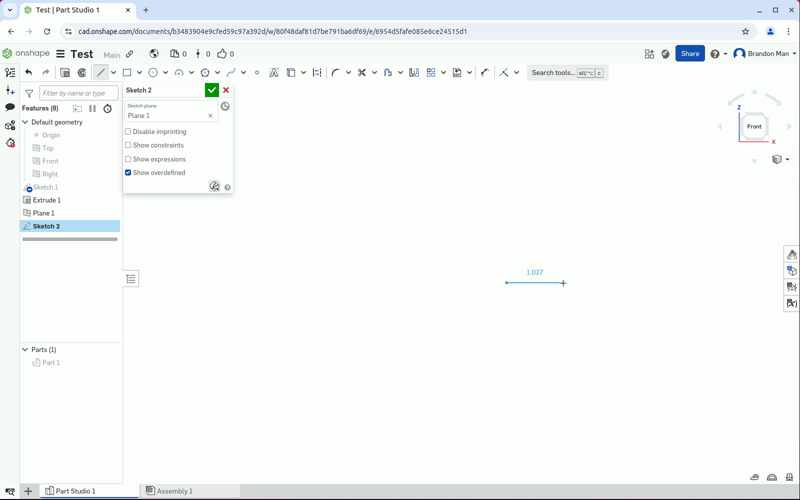
scroll(-6)
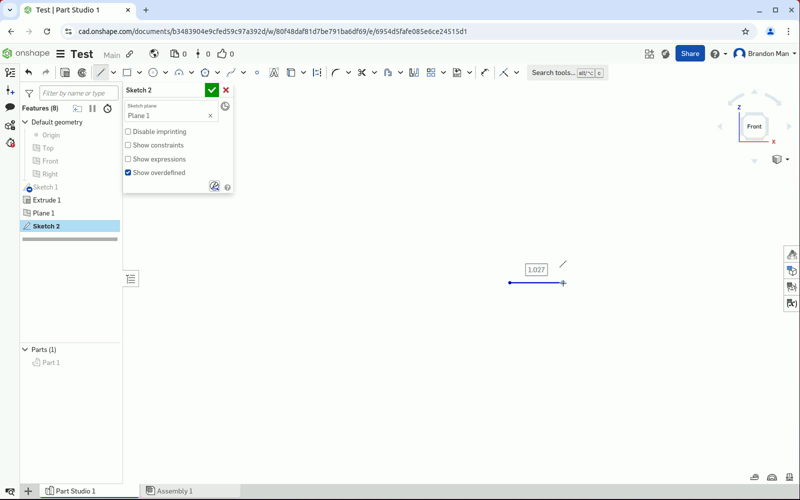
scroll(-6)
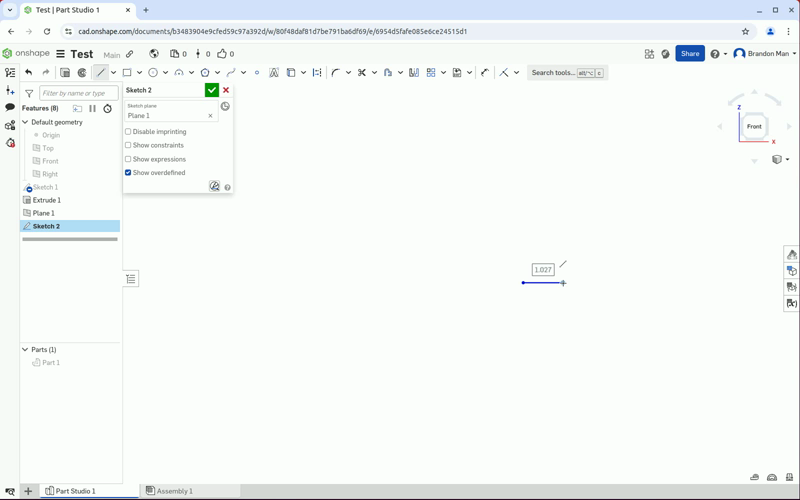
scroll(-6)
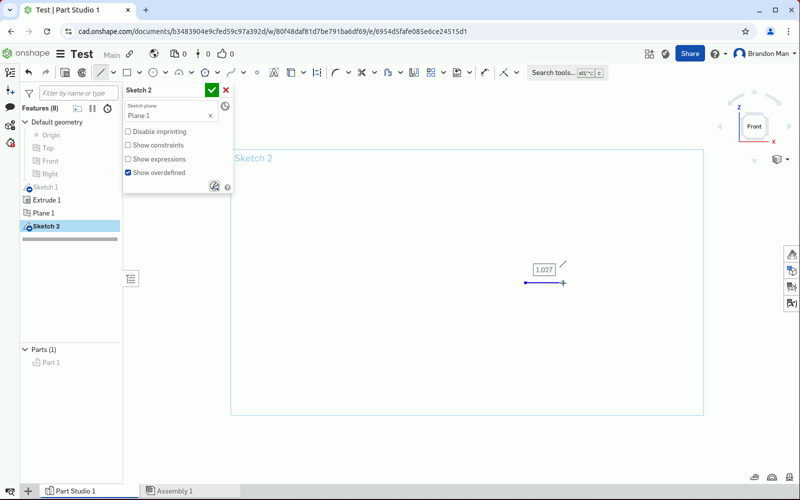
scroll(-6)
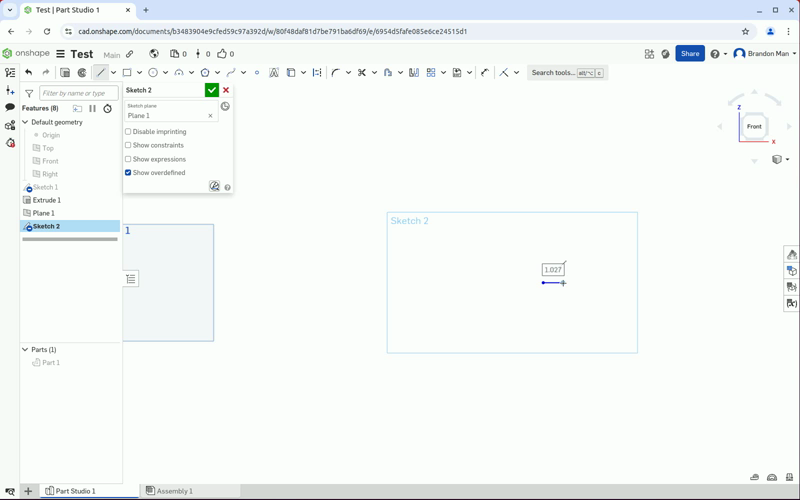
scroll(-6)
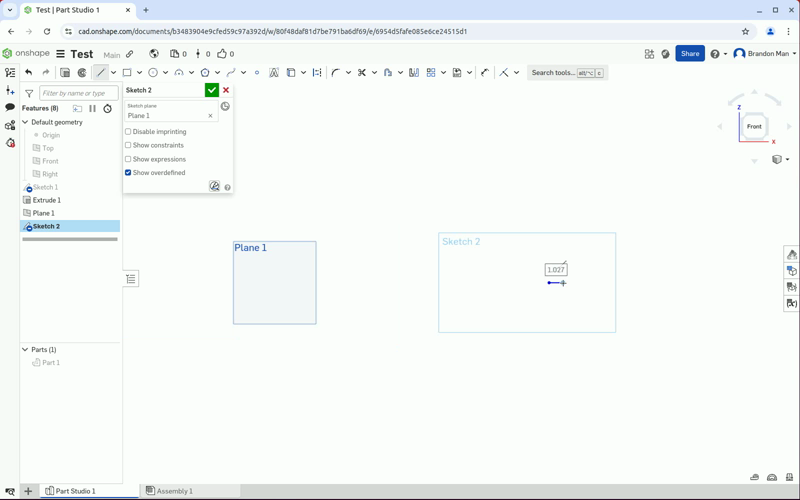
scroll(-6)
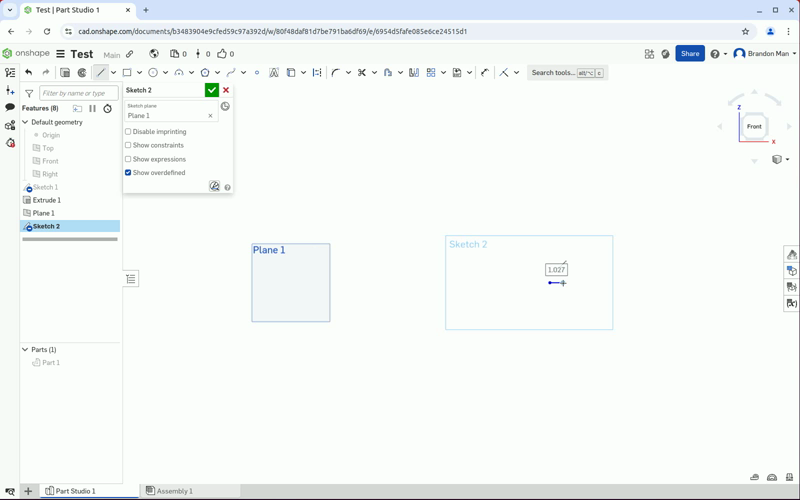
scroll(-6)
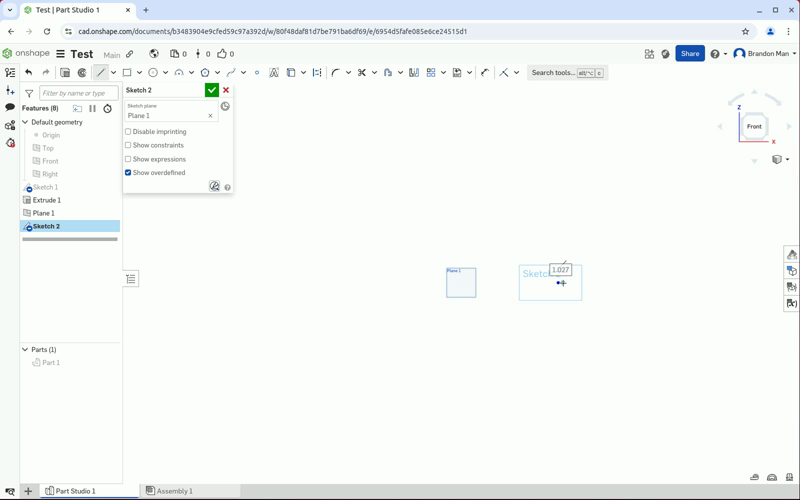
key_up(shift)
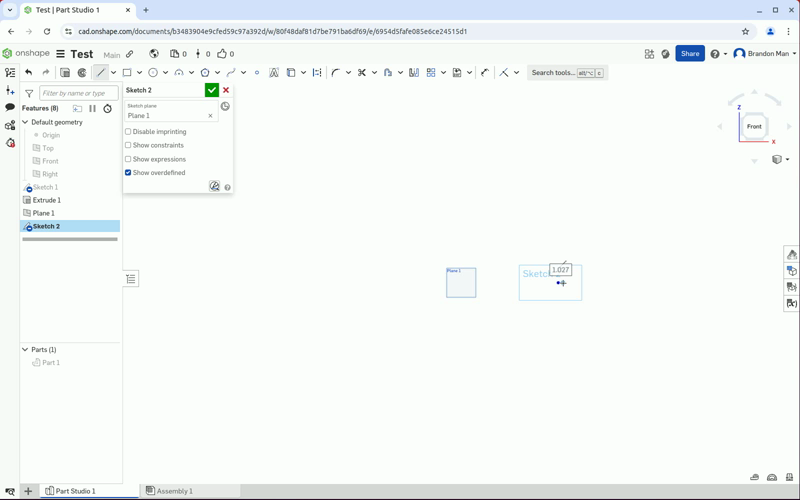
key_down(shift)
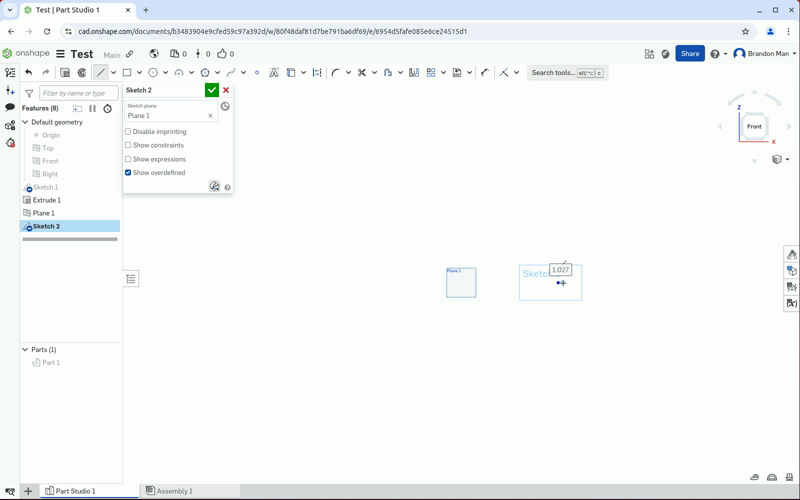
mouse_move(589, 282)
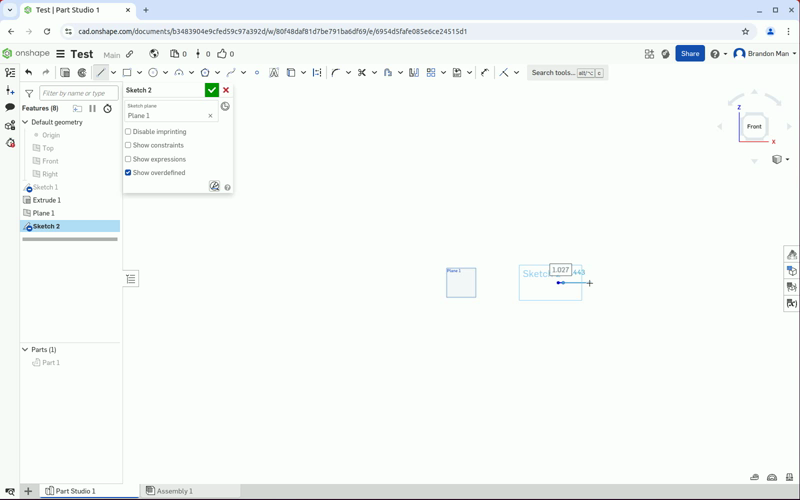
mouse_move(563, 241)
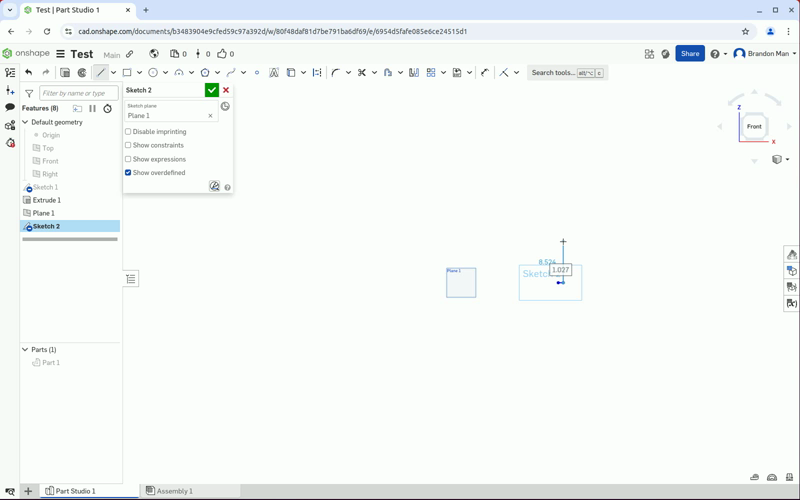
click(563, 241)
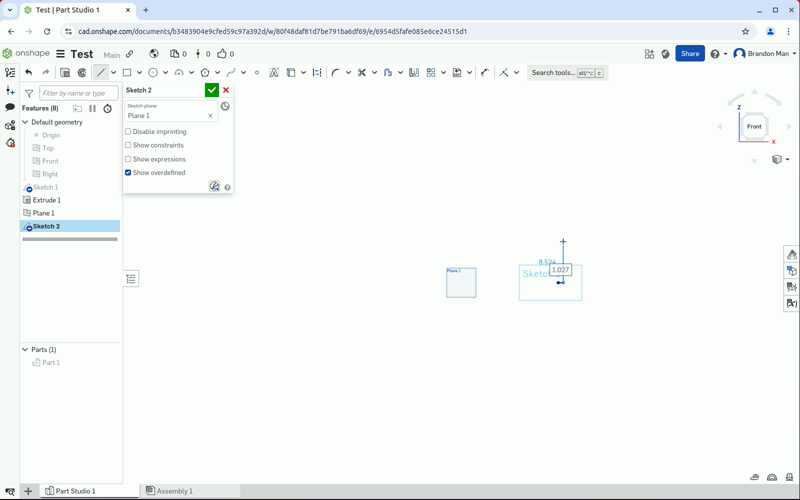
key_up(shift)
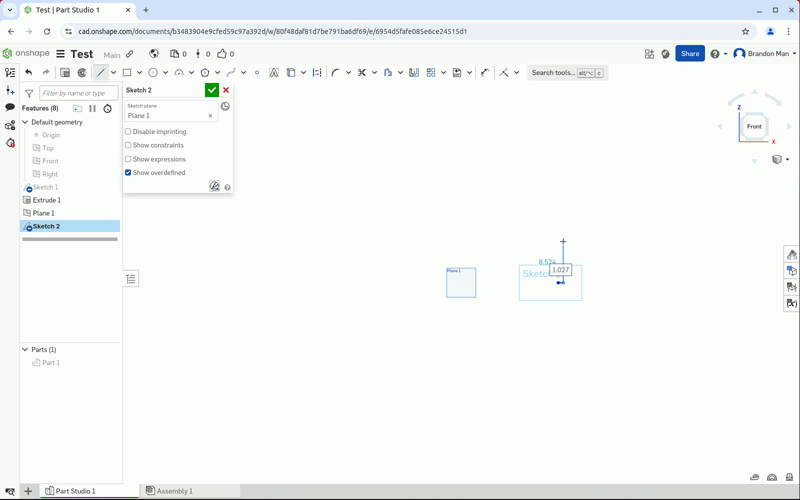
key_down(shift)
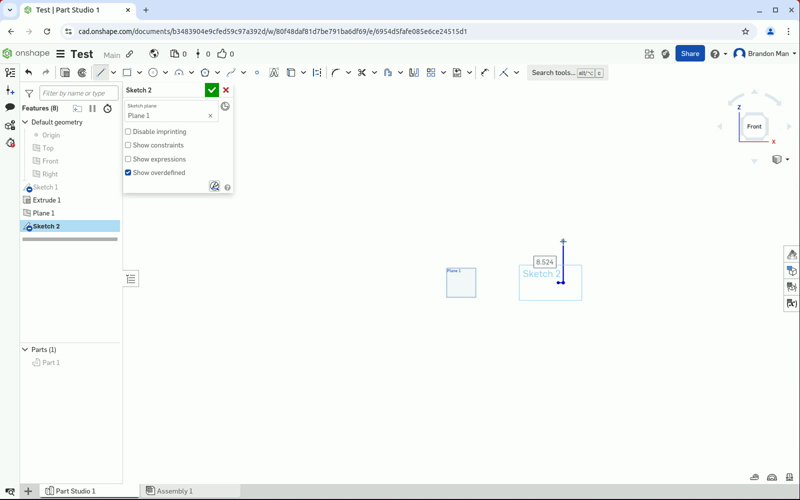
mouse_move(589, 241)
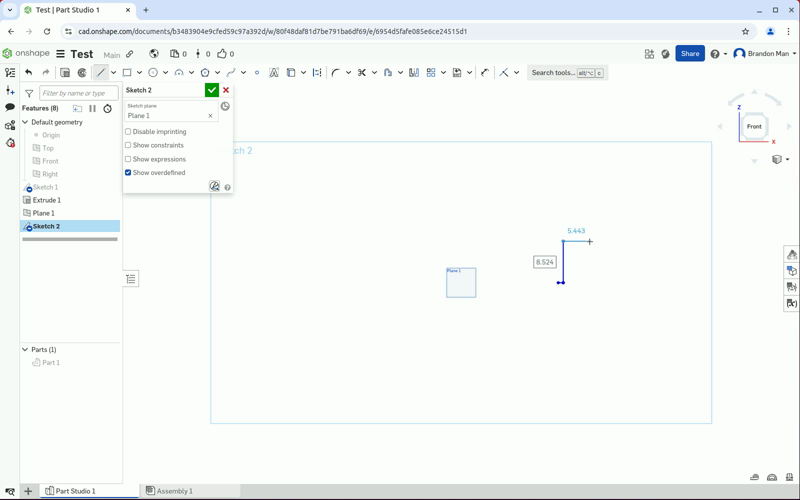
mouse_move(558, 241)
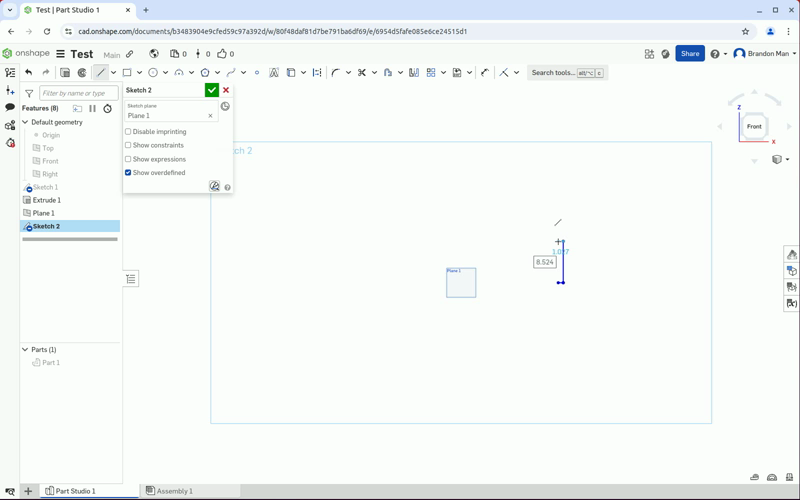
scroll(6)
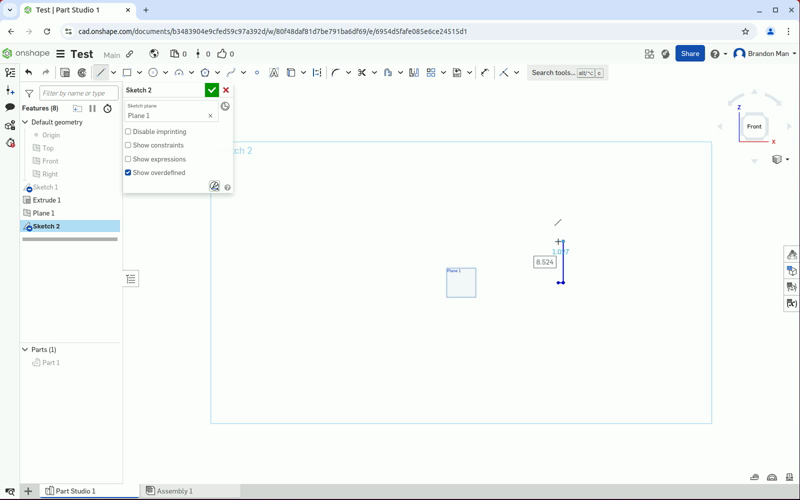
scroll(6)
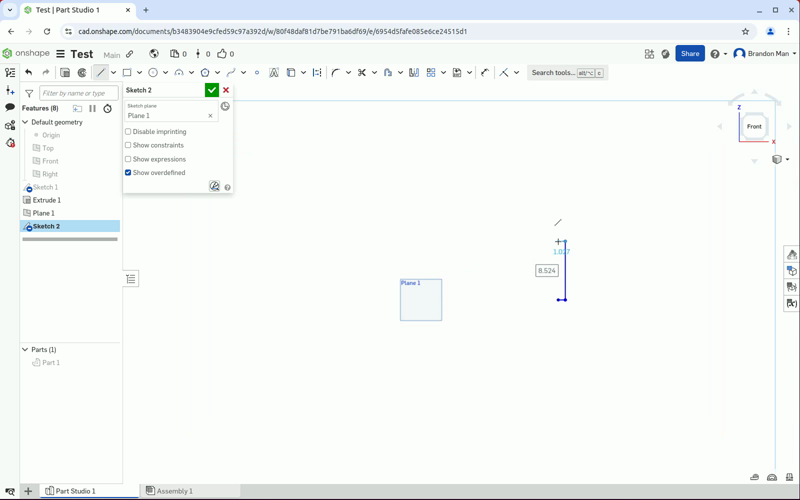
scroll(6)
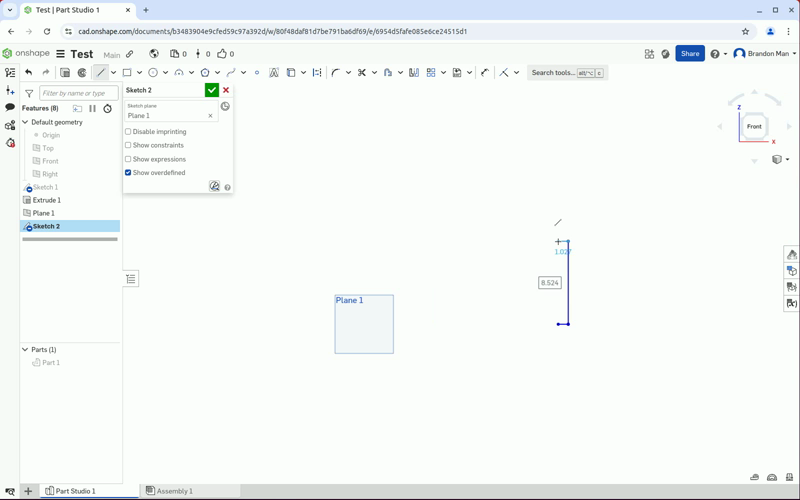
scroll(6)
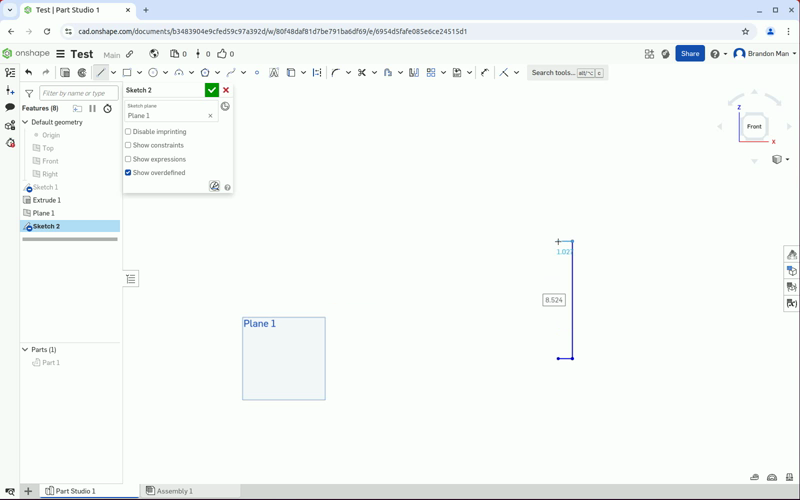
scroll(6)
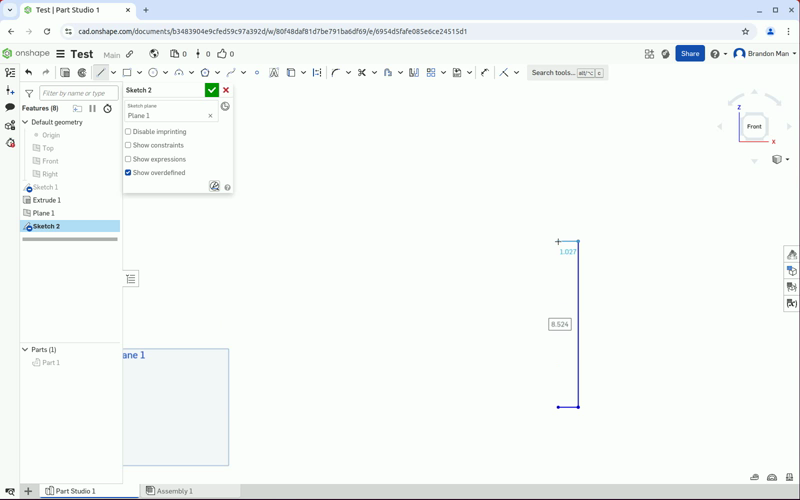
scroll(6)
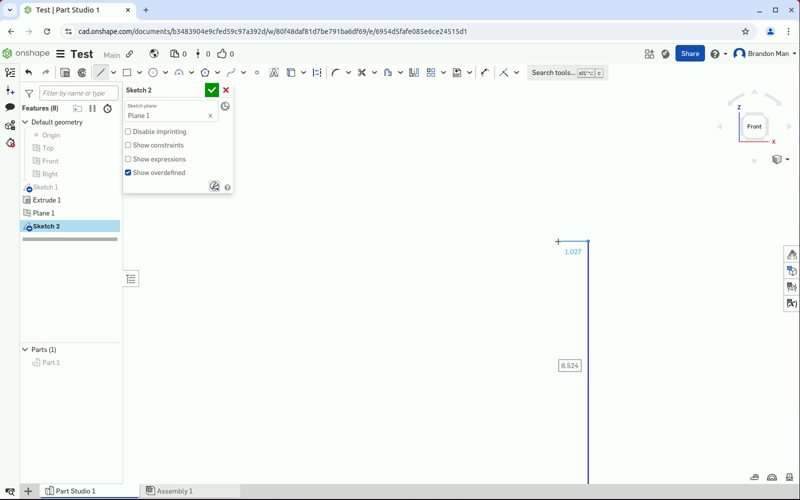
scroll(6)
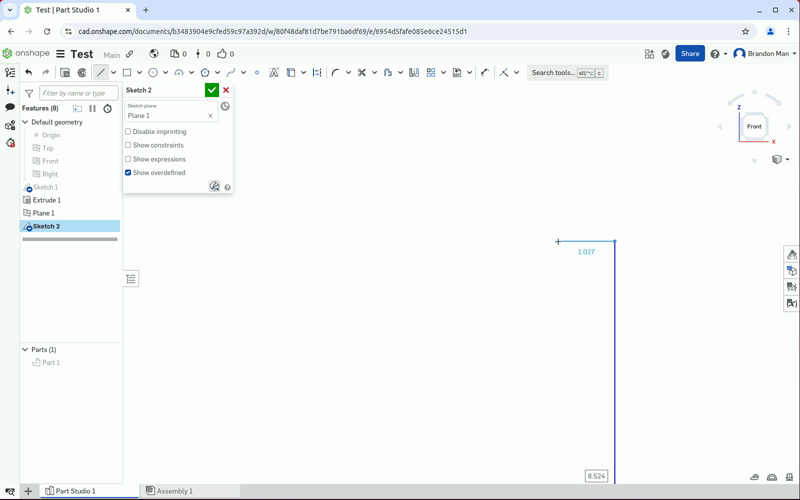
click(558, 241)
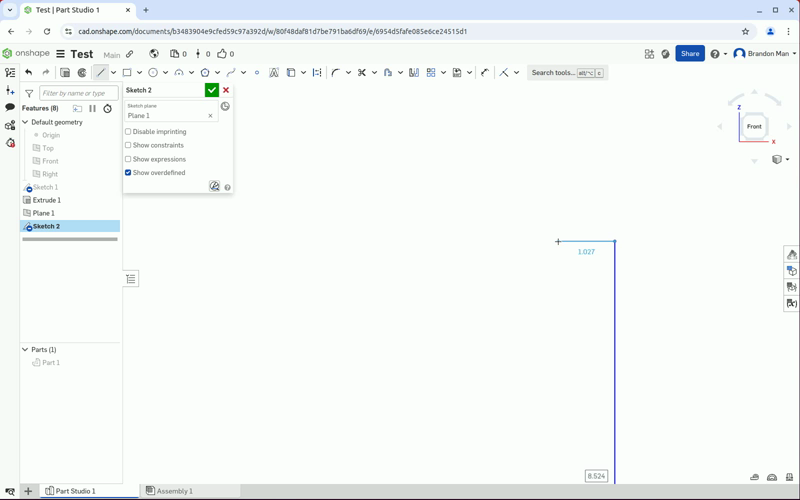
scroll(-6)
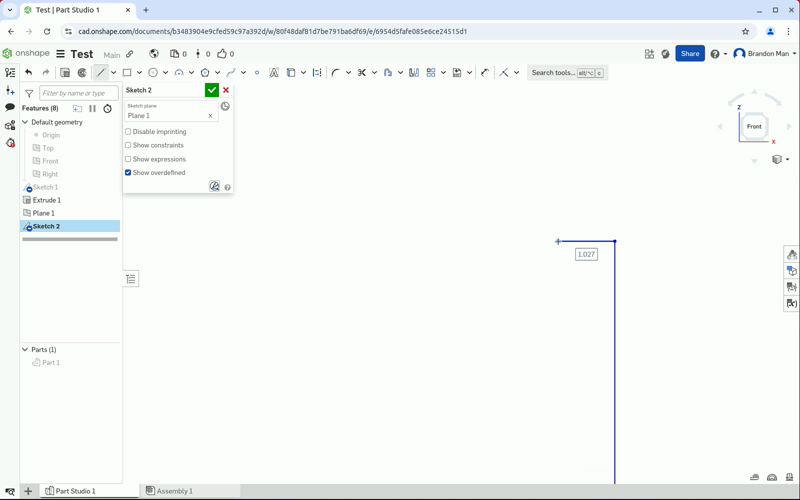
scroll(-6)
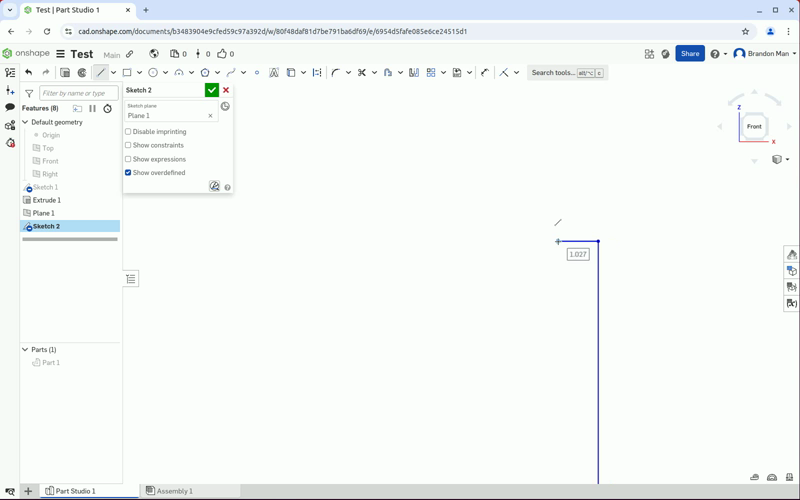
scroll(-6)
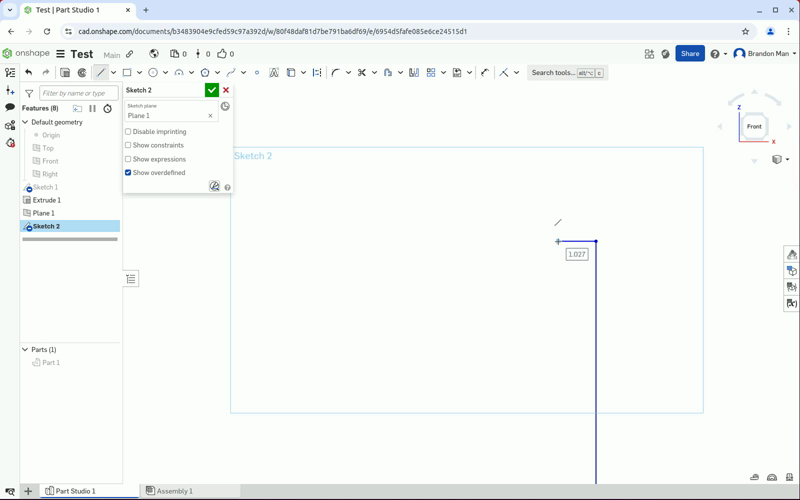
scroll(-6)
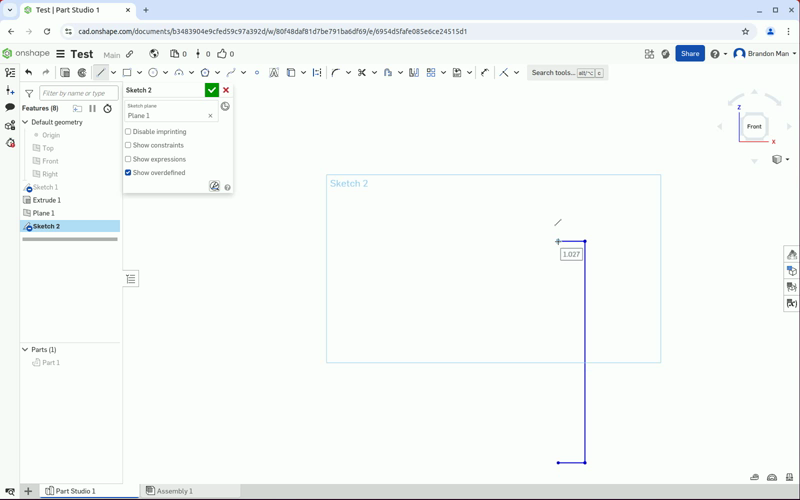
scroll(-6)
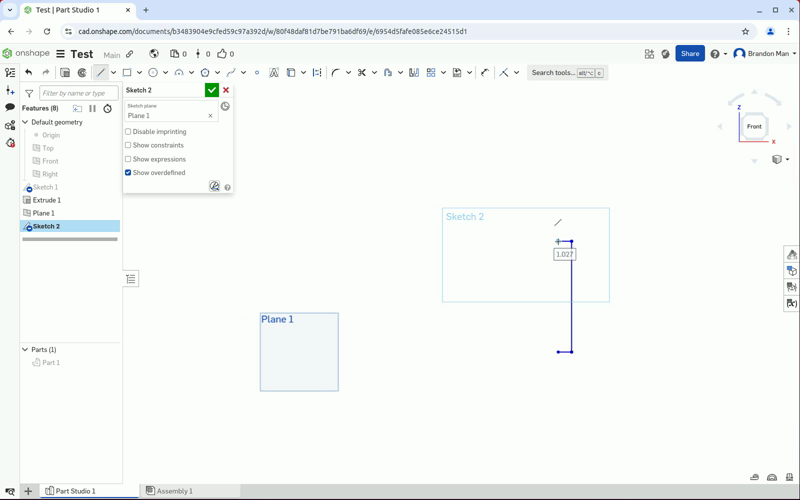
scroll(-6)
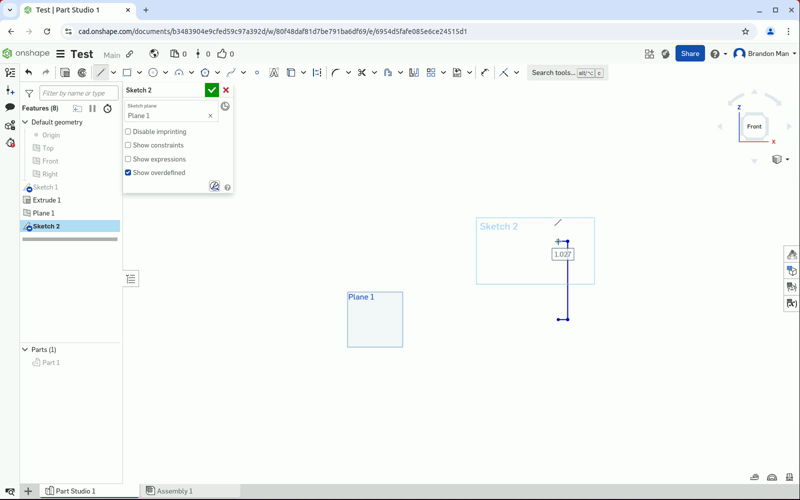
scroll(-6)
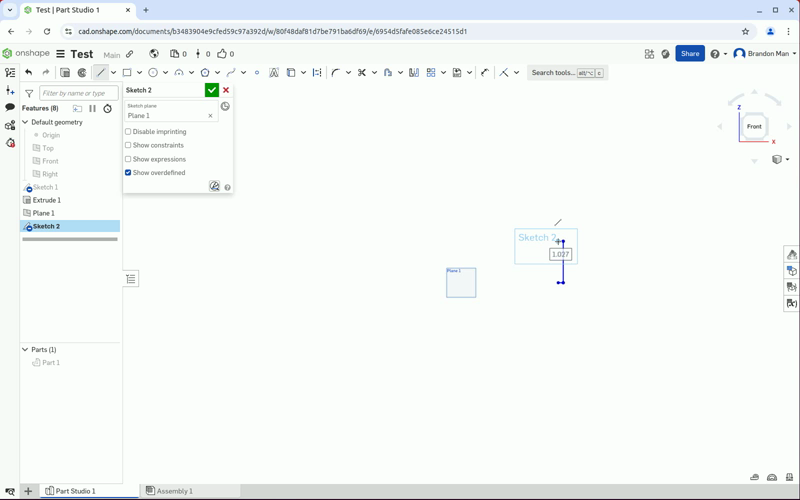
key_up(shift)
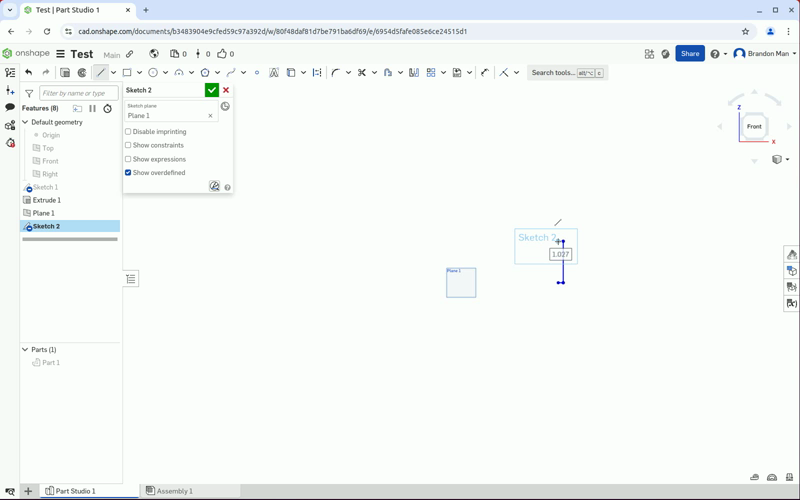
mouse_move(588, 241)
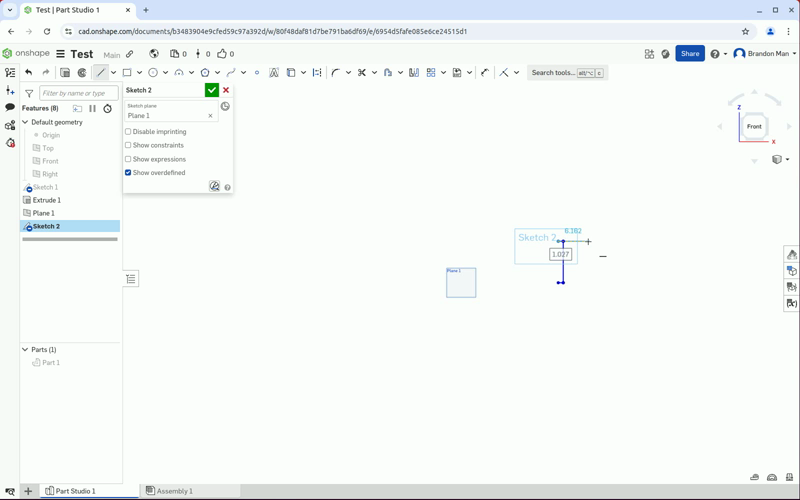
key_down(shift)
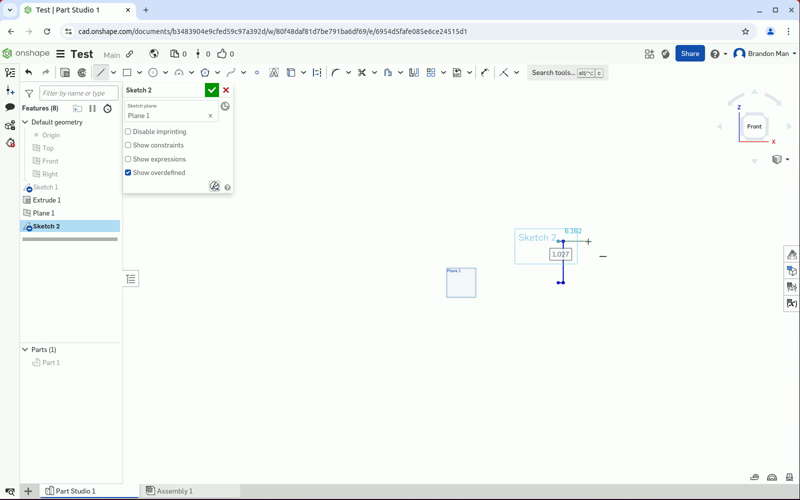
mouse_move(558, 282)
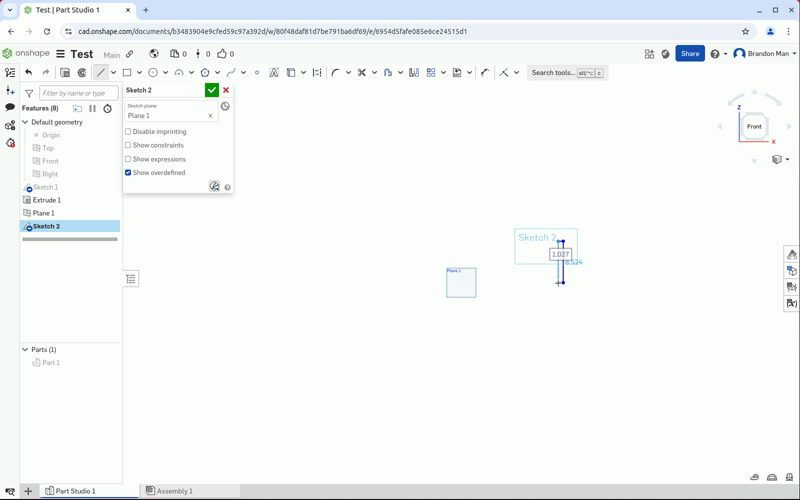
key_up(shift)
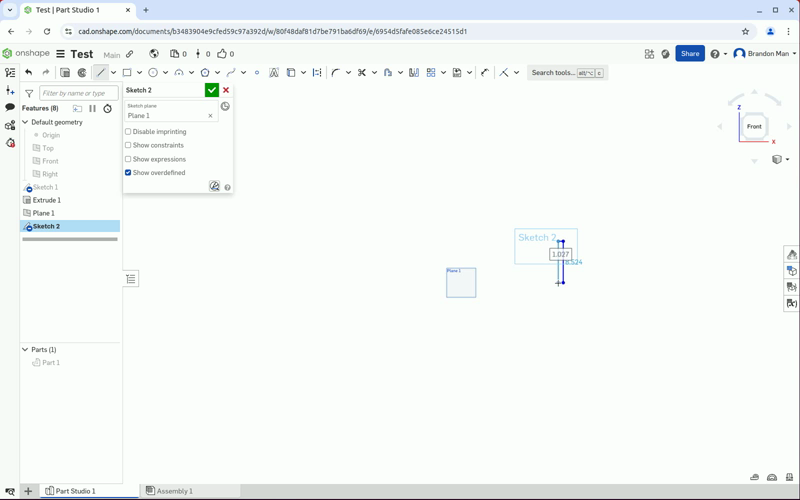
click(558, 282)
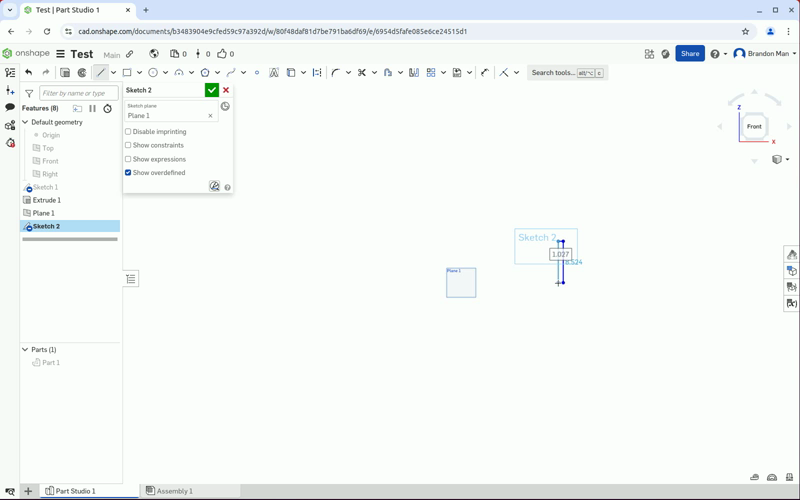
key(esc)
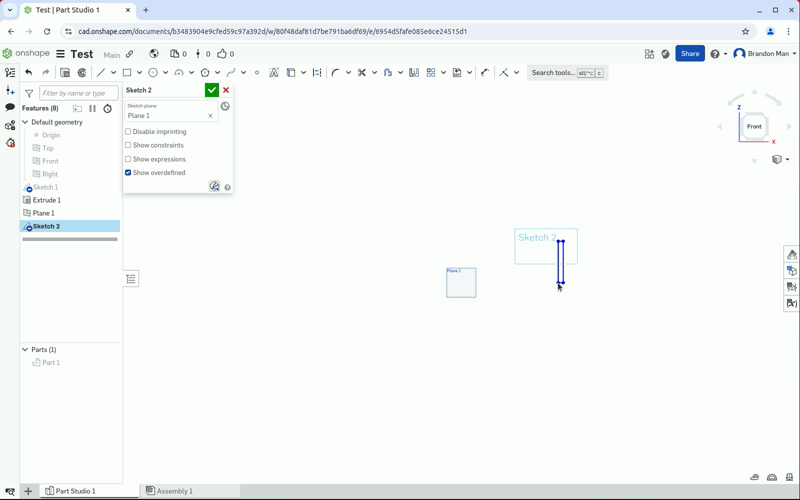
mouse_move(562, 266)
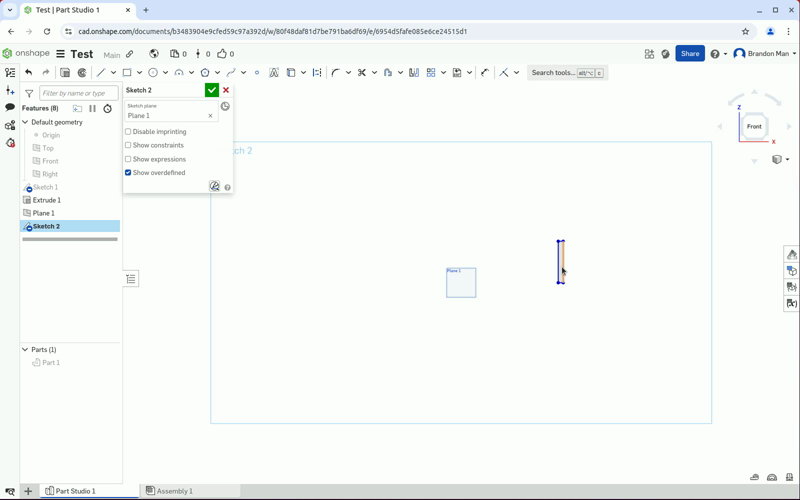
scroll(6)
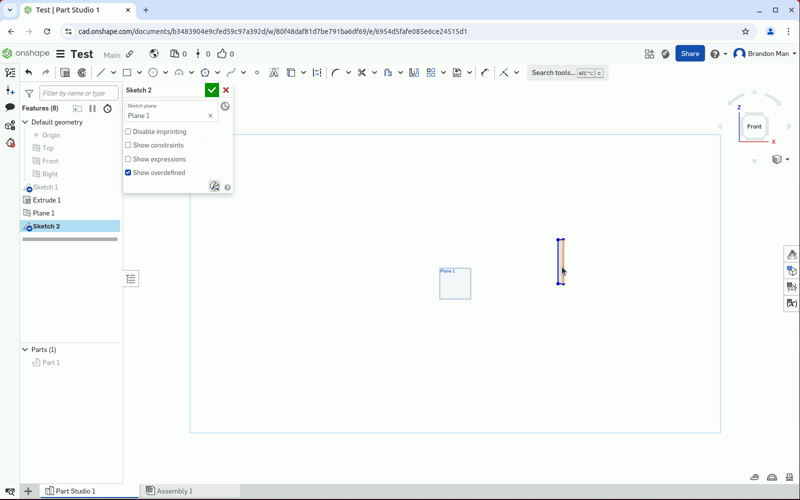
scroll(6)
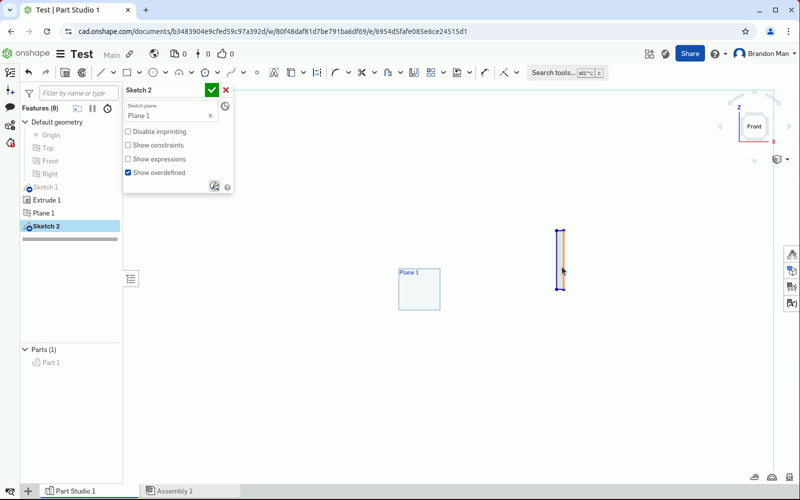
scroll(6)
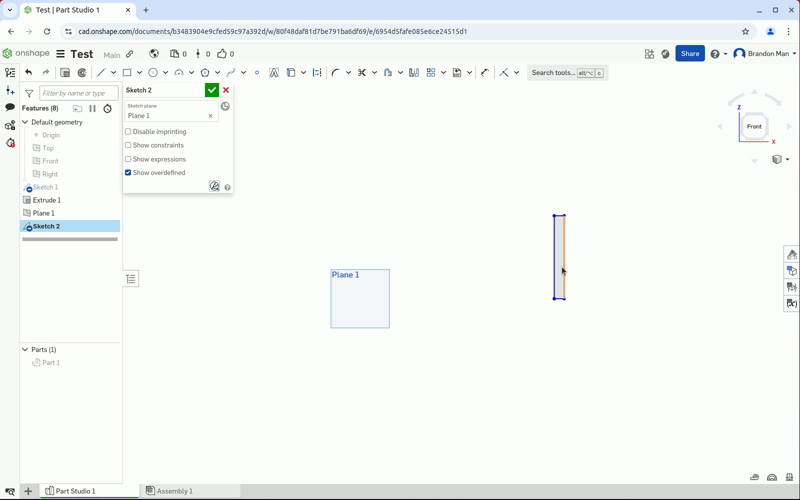
scroll(6)
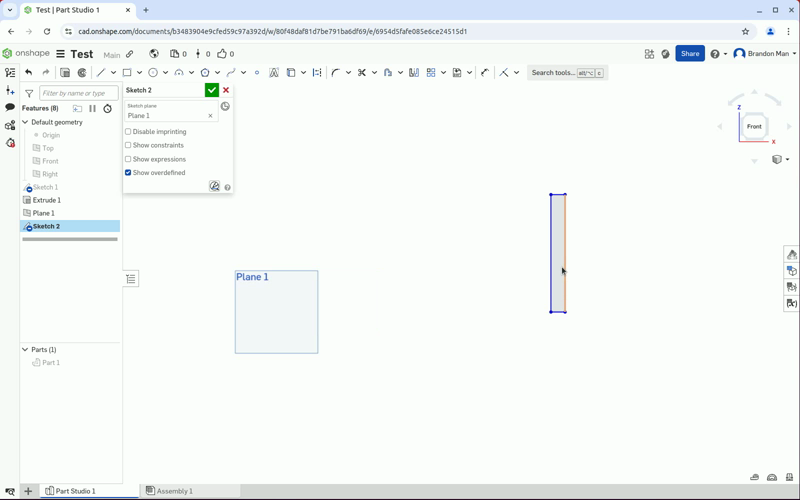
scroll(6)
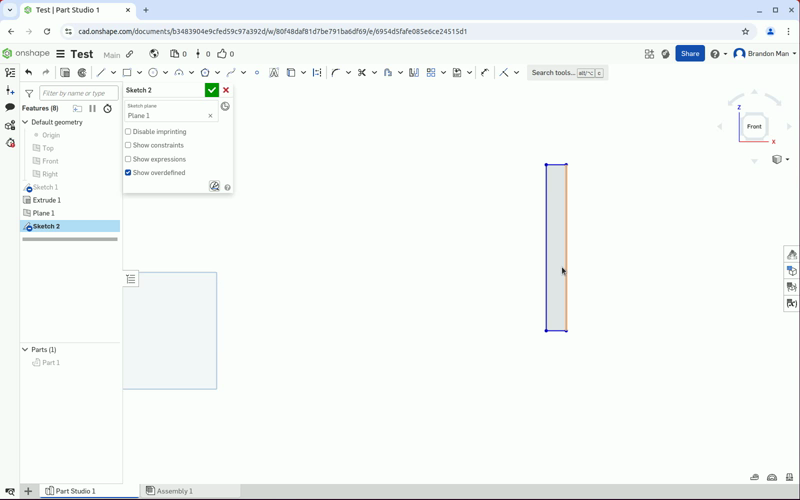
scroll(6)
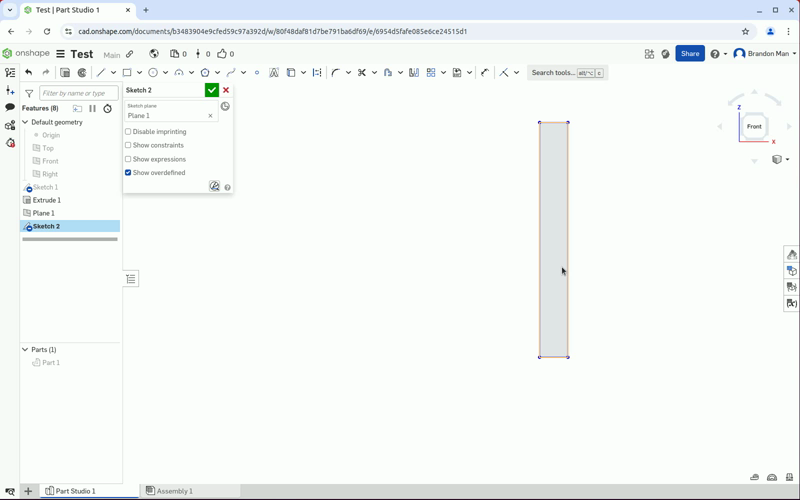
scroll(6)
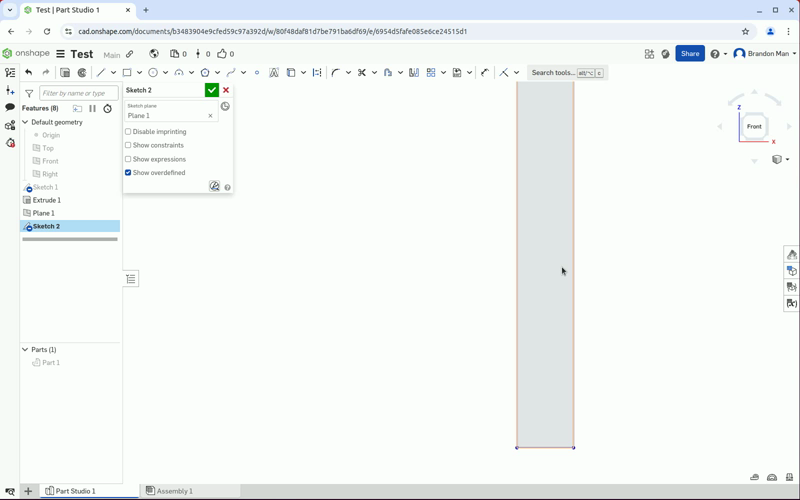
click(562, 266)
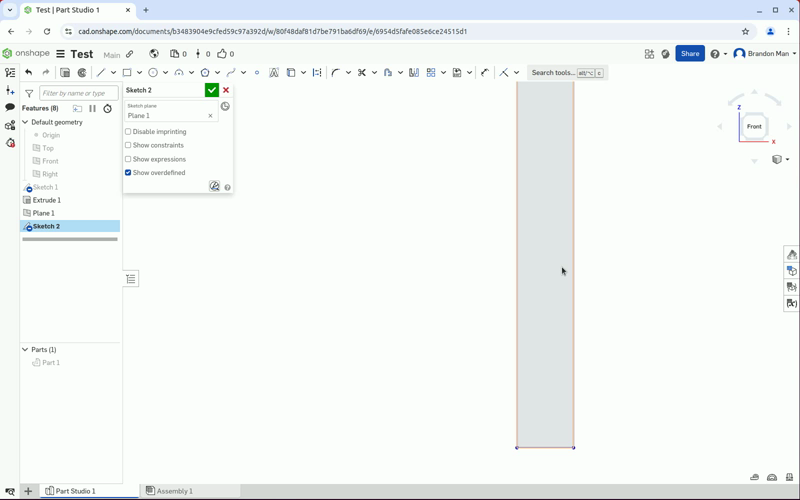
scroll(-6)
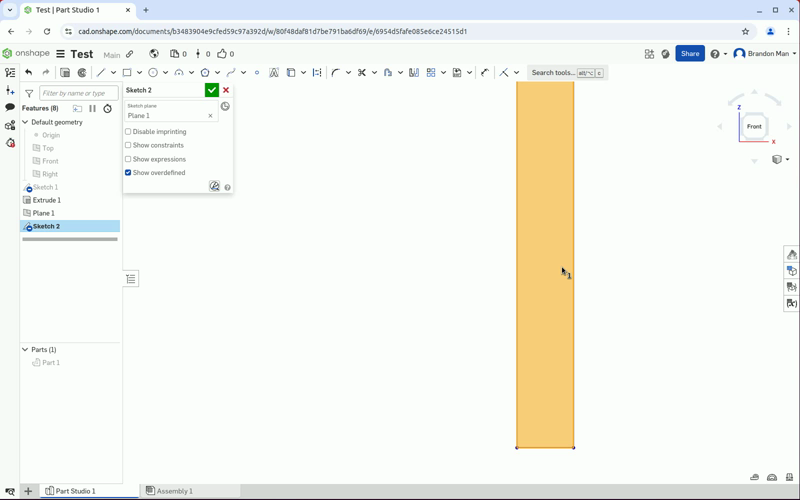
scroll(-6)
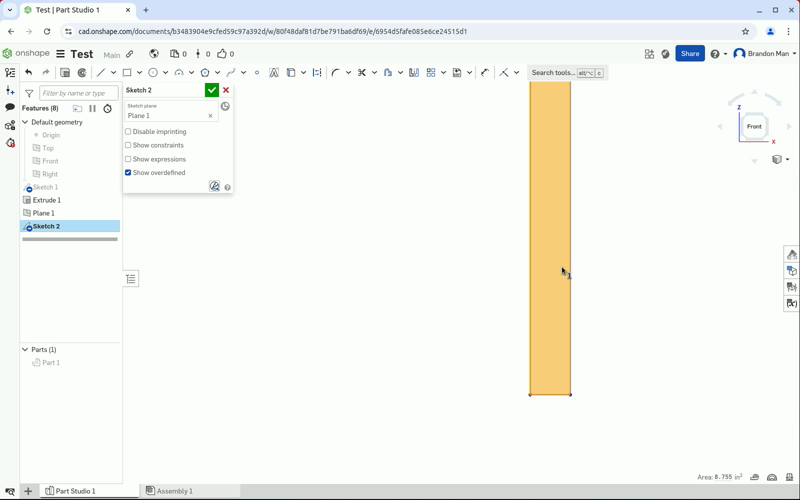
scroll(-6)
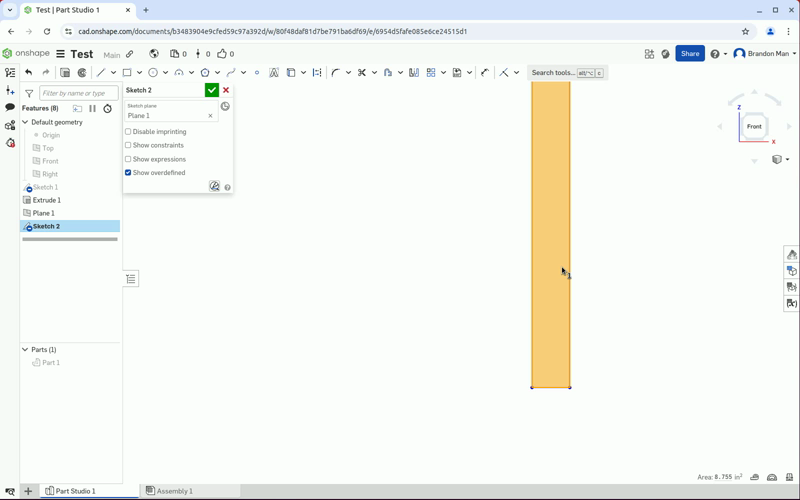
scroll(-6)
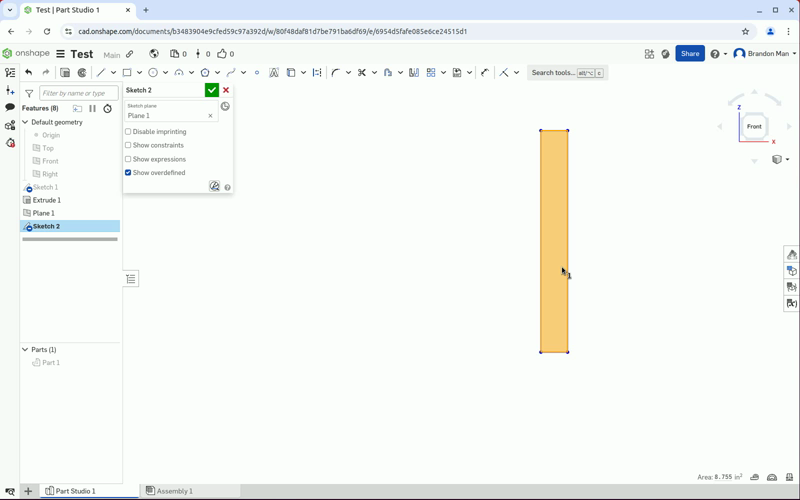
scroll(-6)
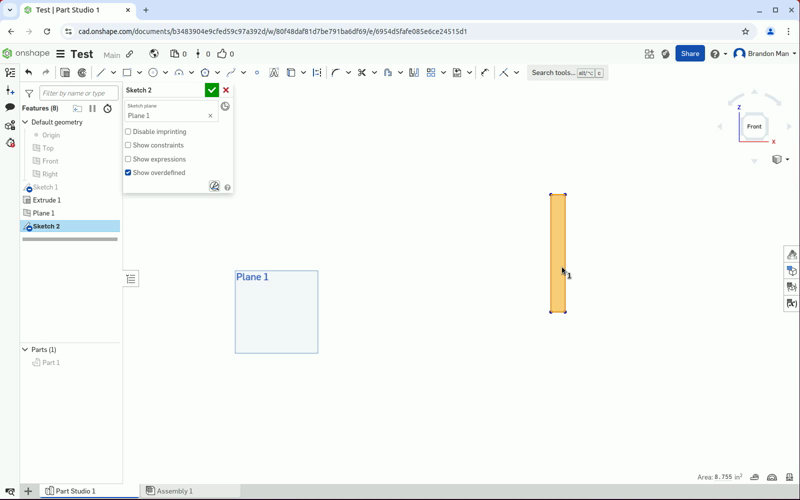
scroll(-6)
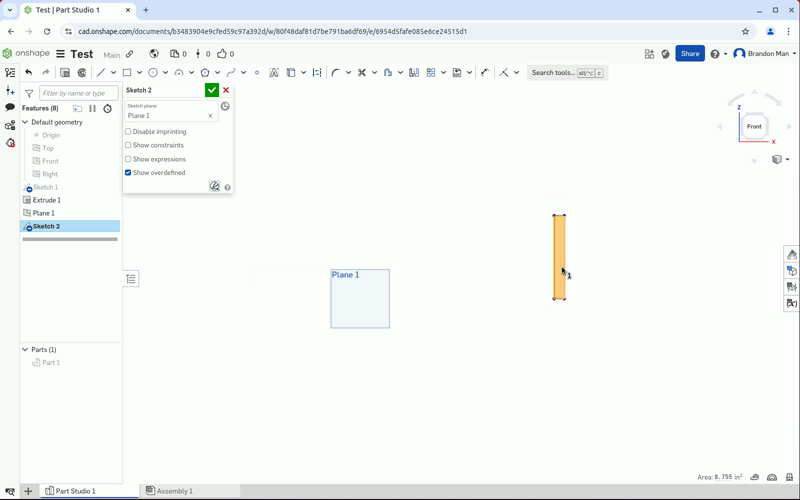
scroll(-6)
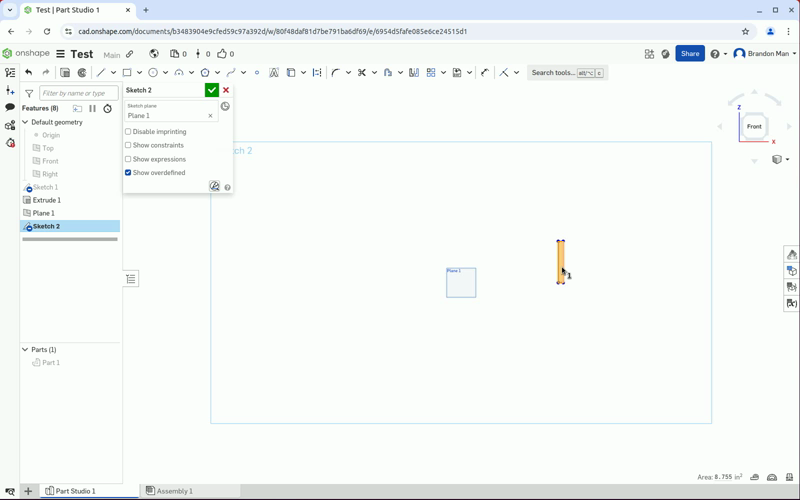
mouse_move(73, 352)
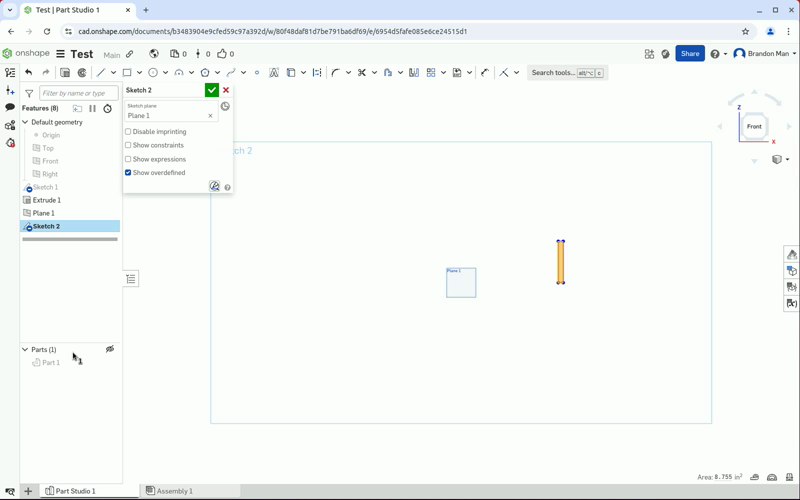
key(shift+y)
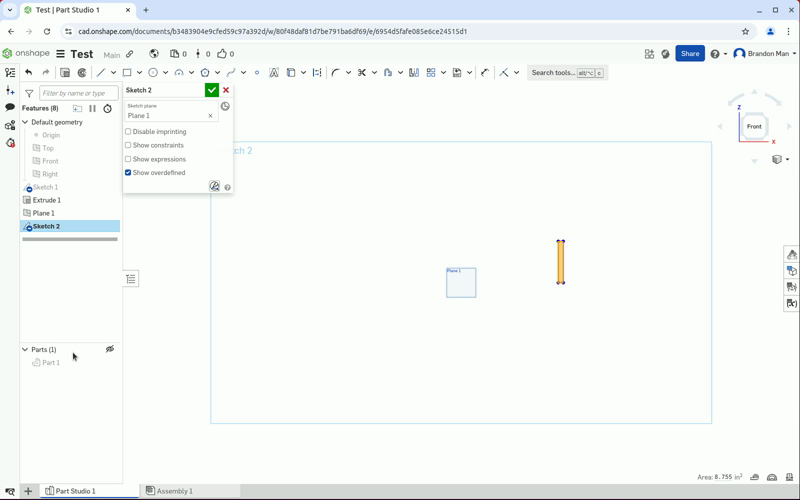
key(shift+e)
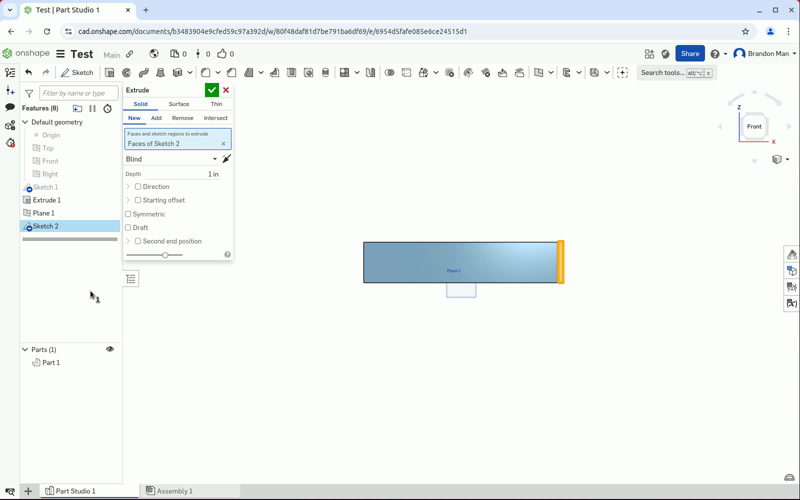
mouse_move(143, 106)
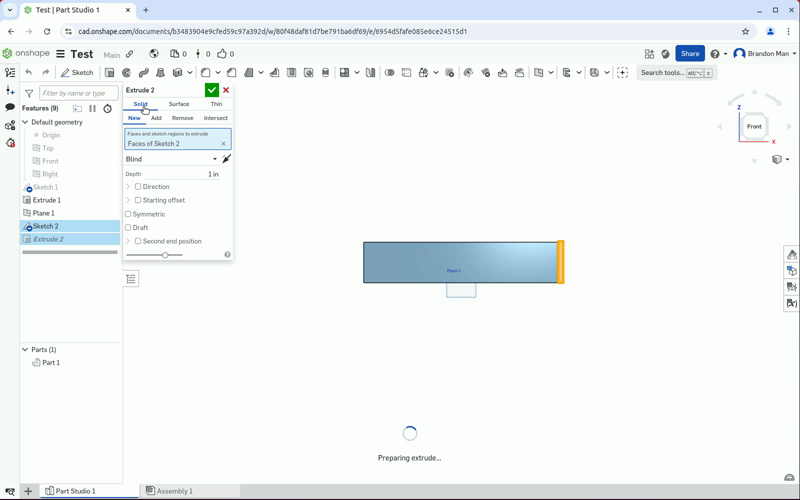
click(143, 106)
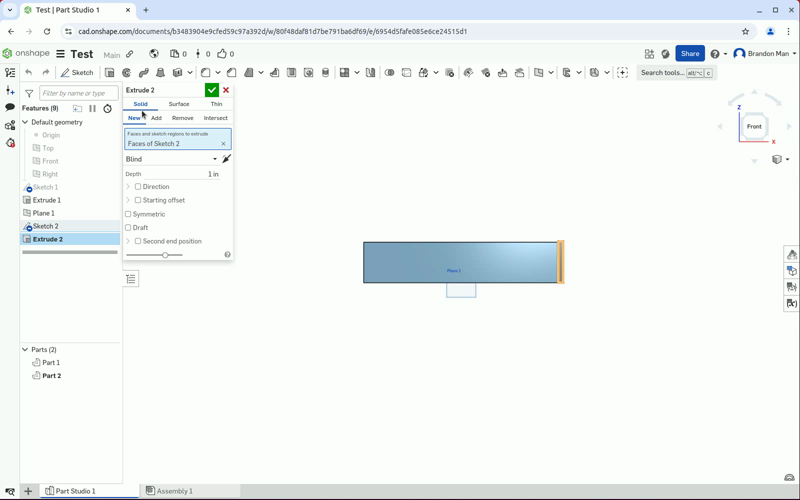
mouse_move(137, 120)
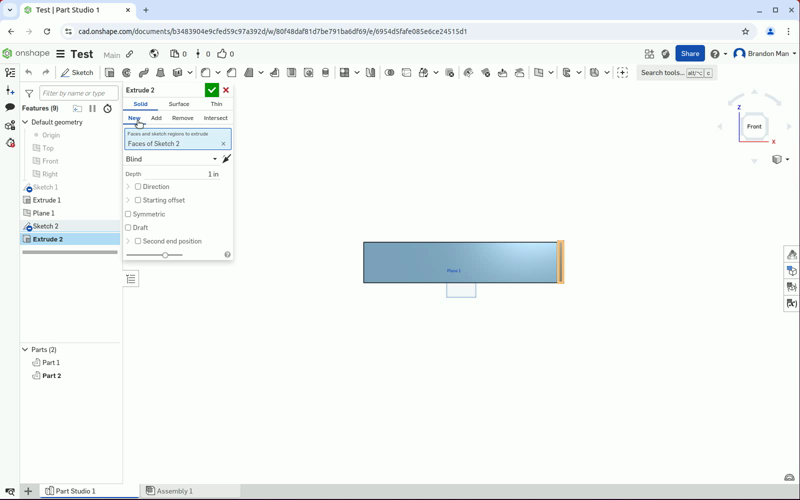
click(137, 120)
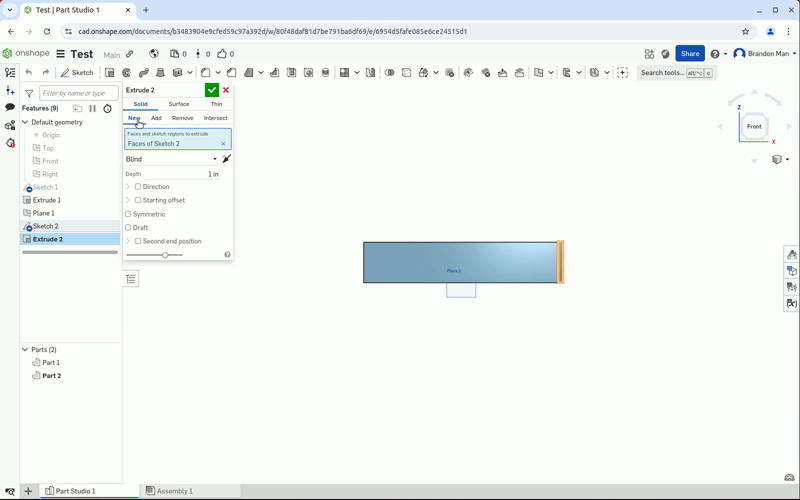
key(tab, 4)
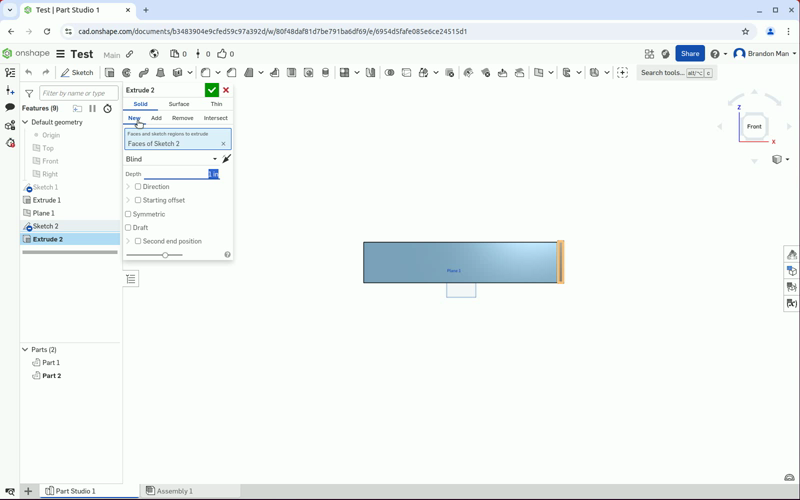
text(-20.942)
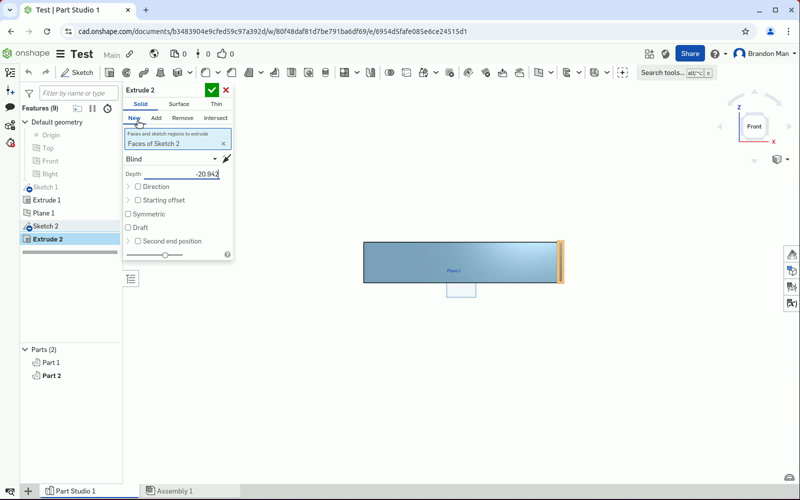
key(enter)
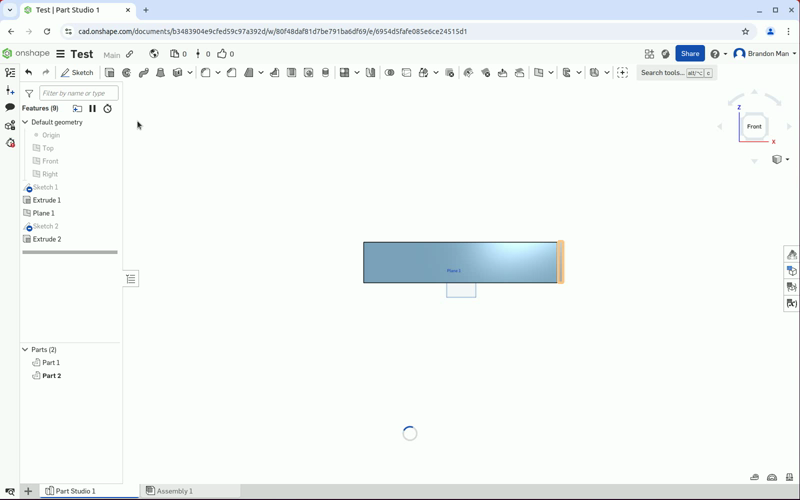
key(shift+h)
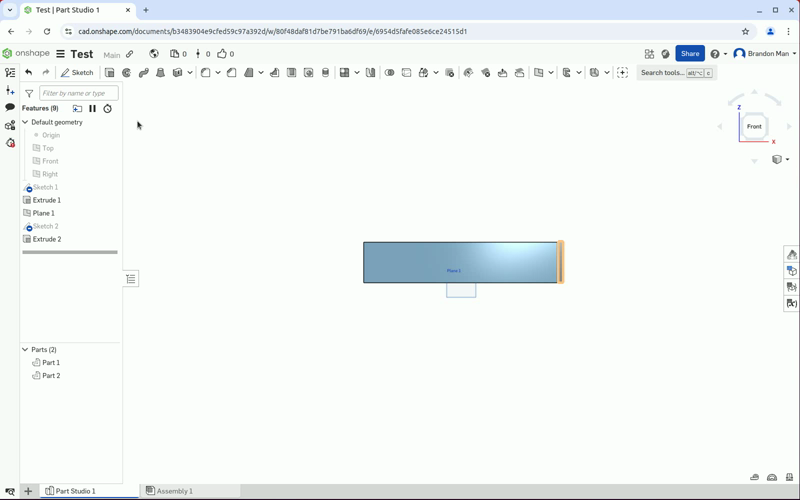
key(shift+h)
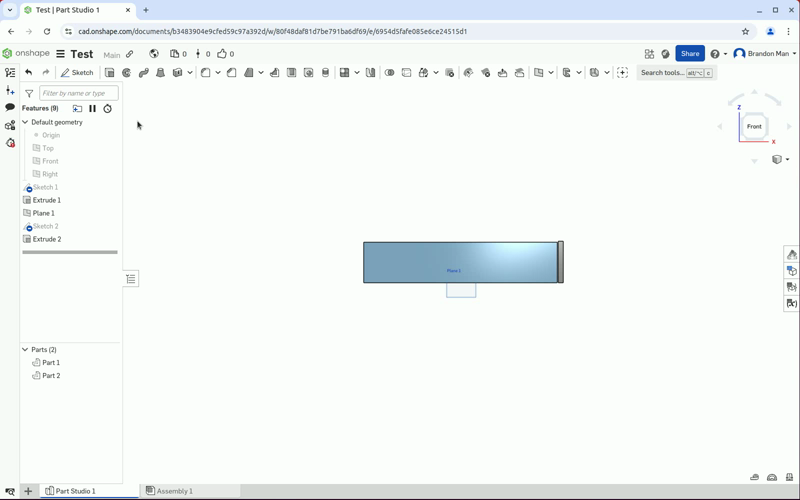
mouse_move(73, 189)
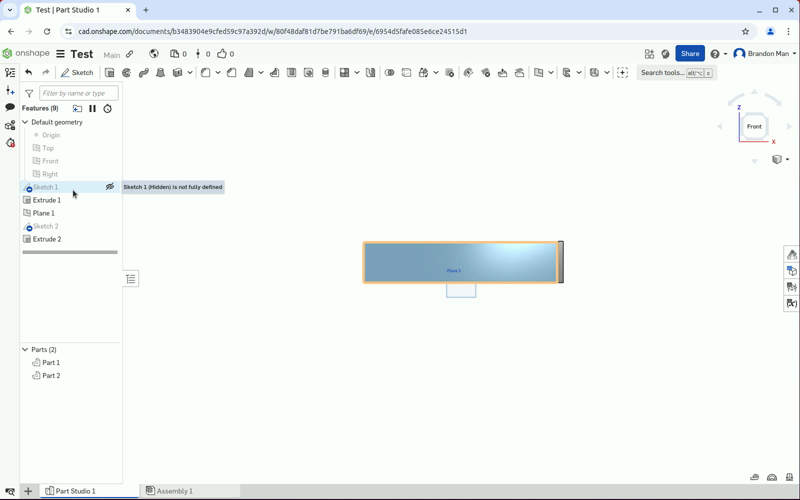
click(73, 189)
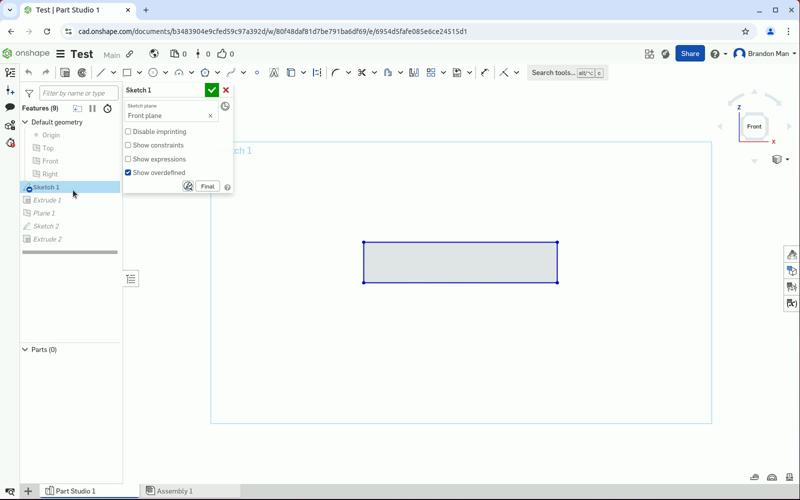
mouse_move(229, 92)
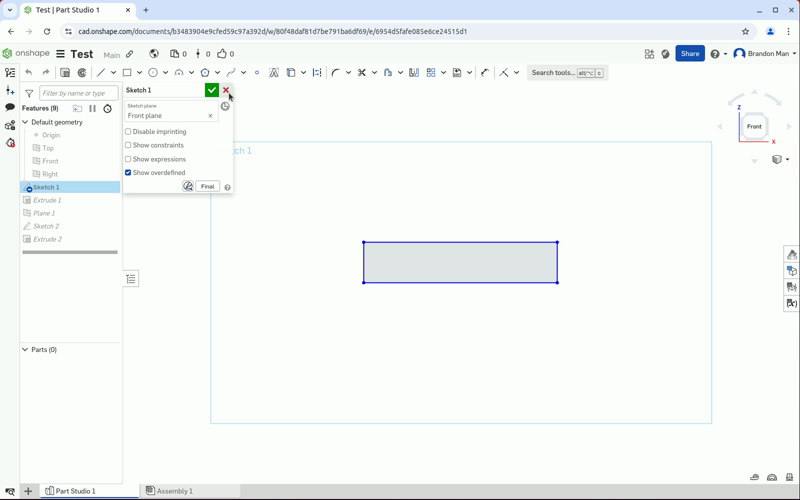
click(229, 92)
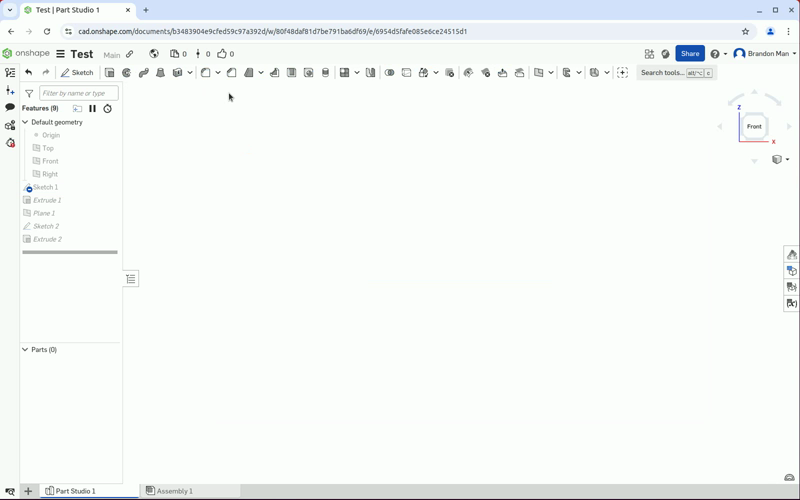
key(shift+s)
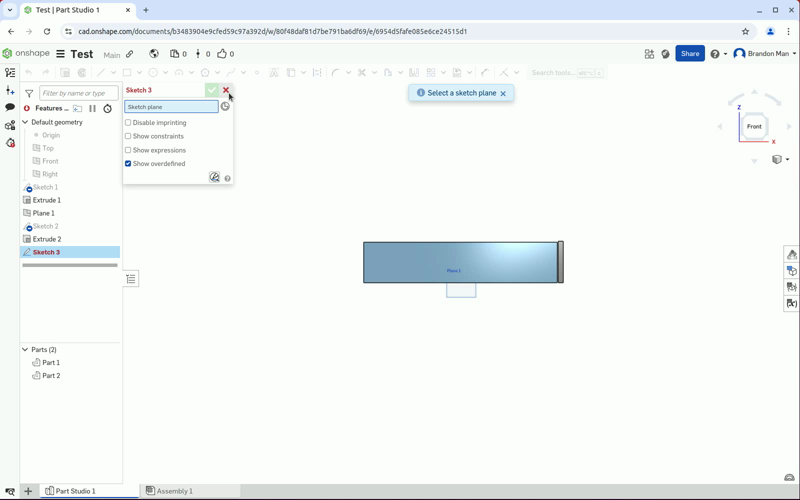
mouse_move(73, 215)
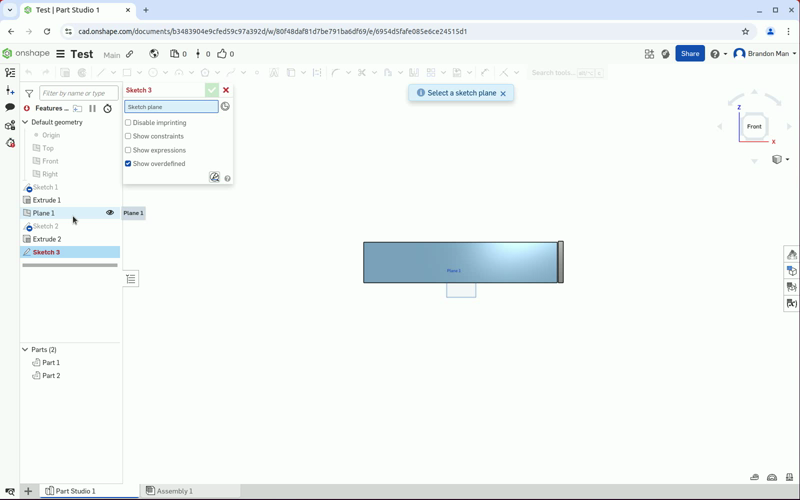
click(73, 215)
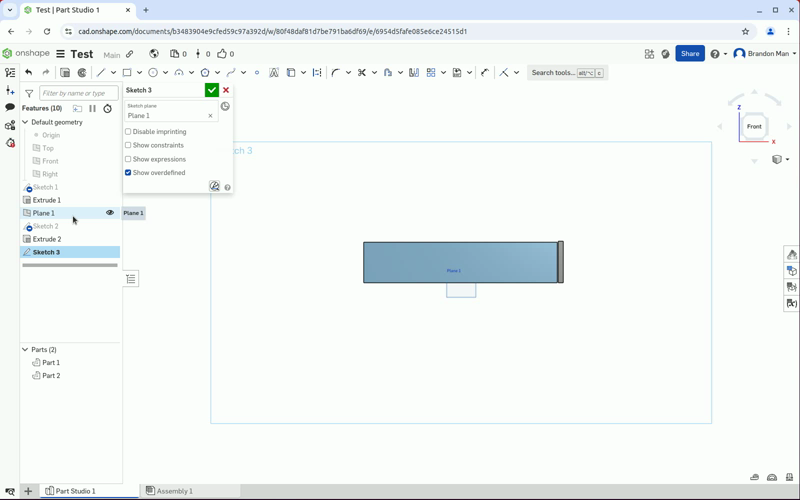
mouse_move(73, 352)
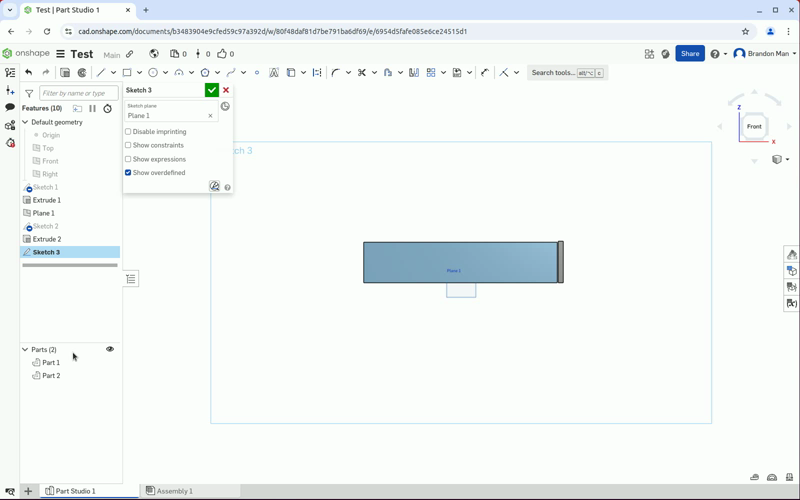
key(y)
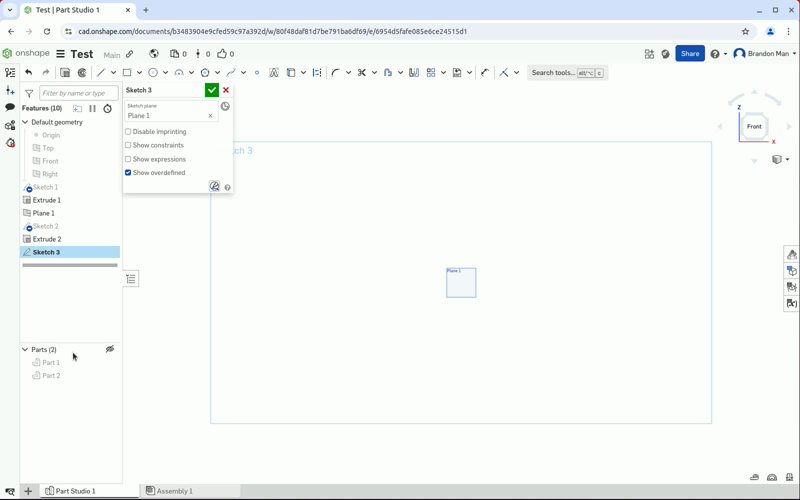
key(l)
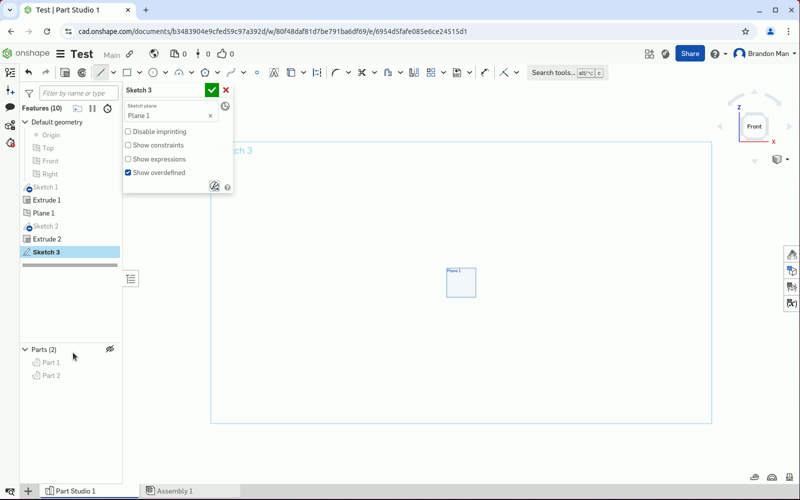
key_down(shift)
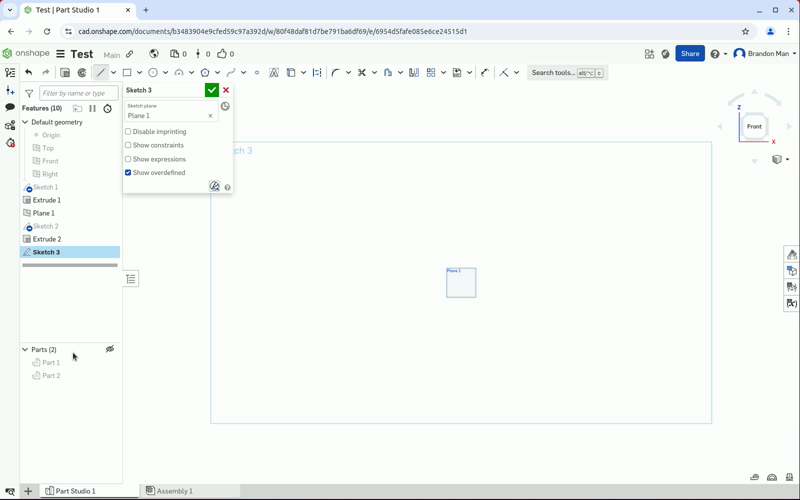
mouse_move(358, 282)
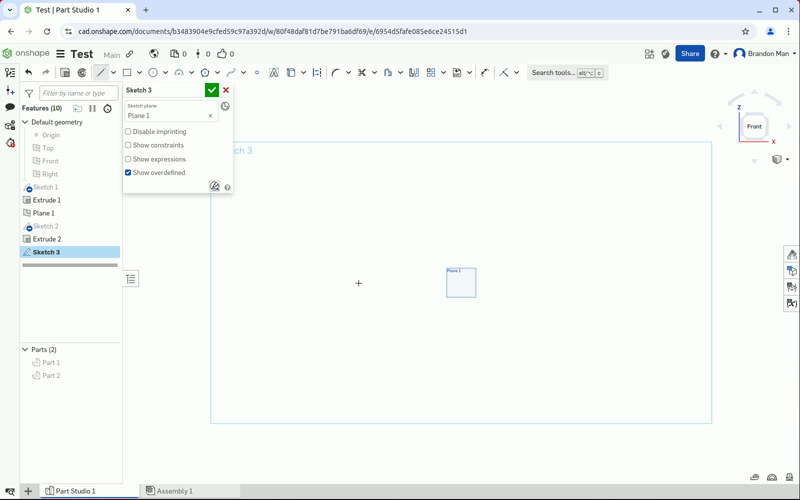
click(358, 282)
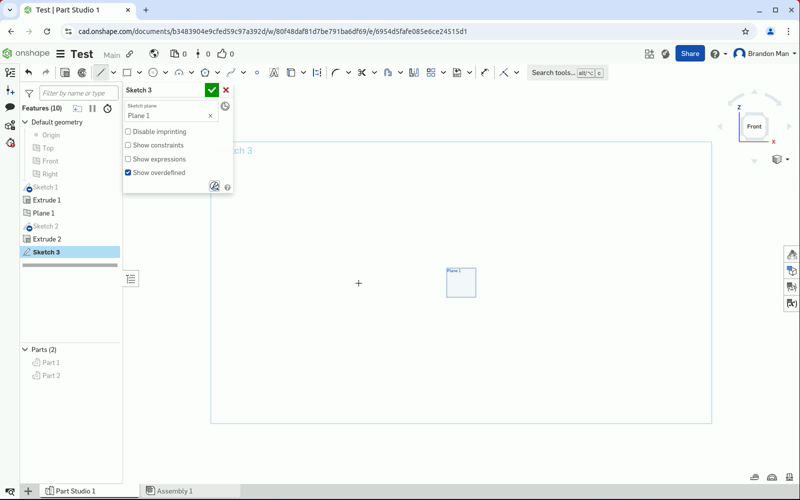
key_up(shift)
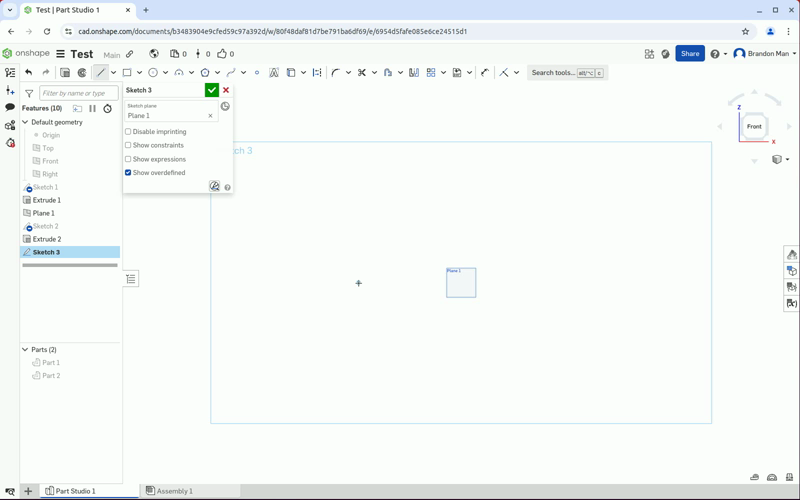
key_down(shift)
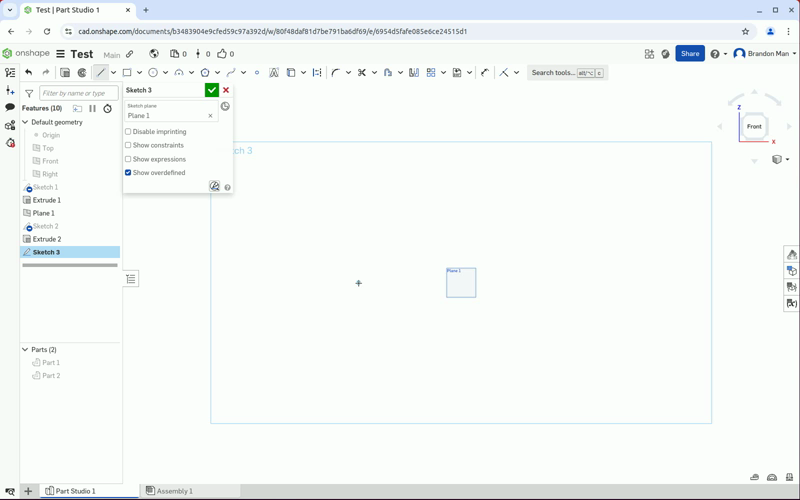
mouse_move(388, 282)
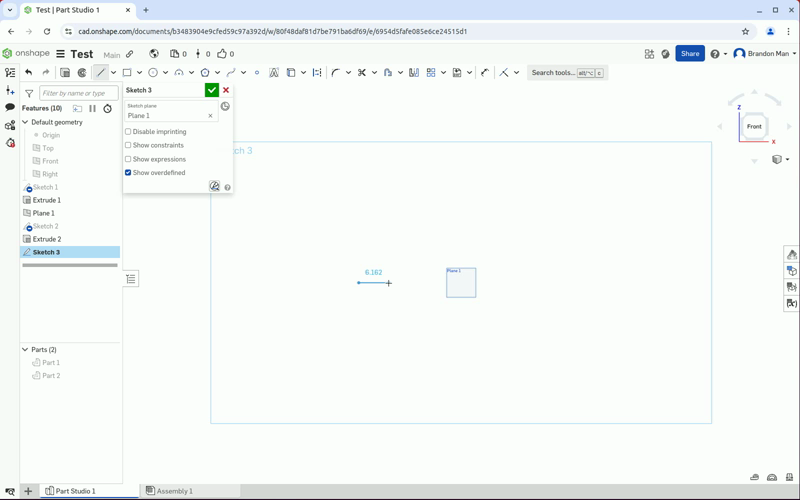
mouse_move(364, 282)
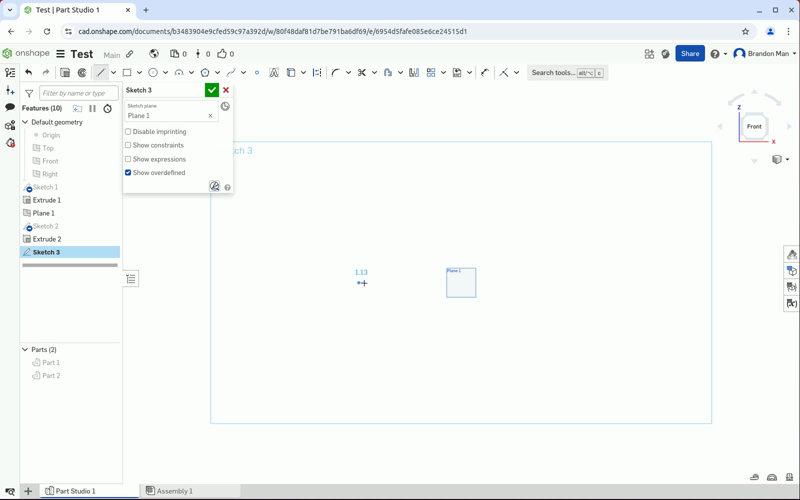
scroll(6)
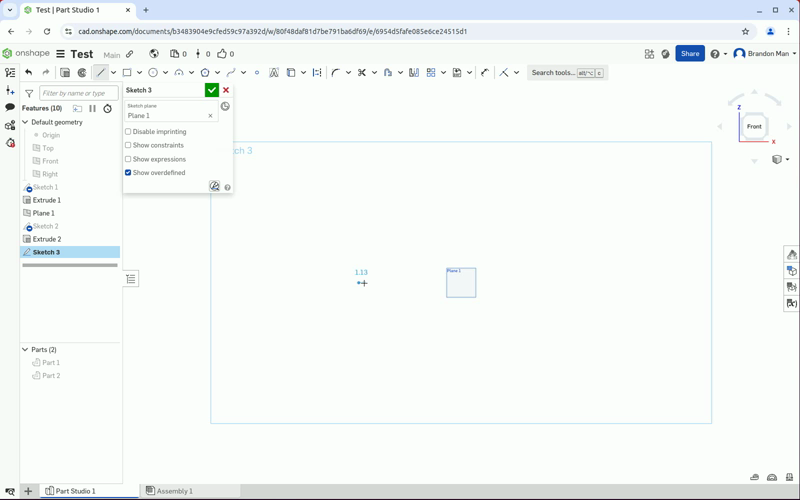
scroll(6)
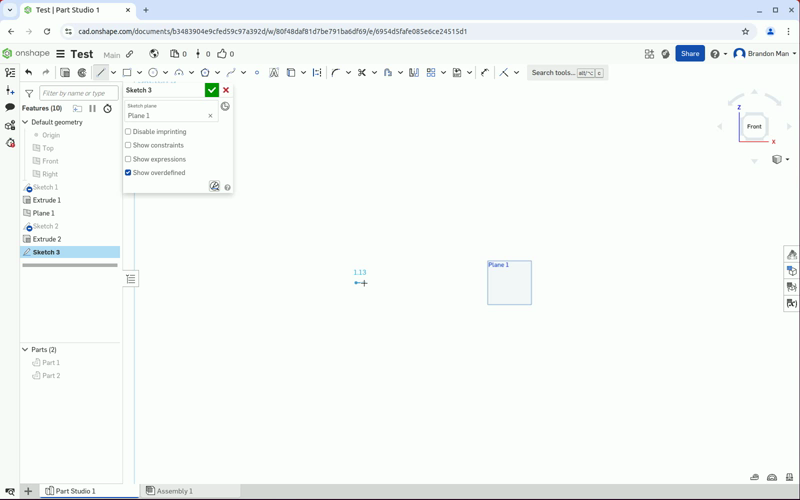
scroll(6)
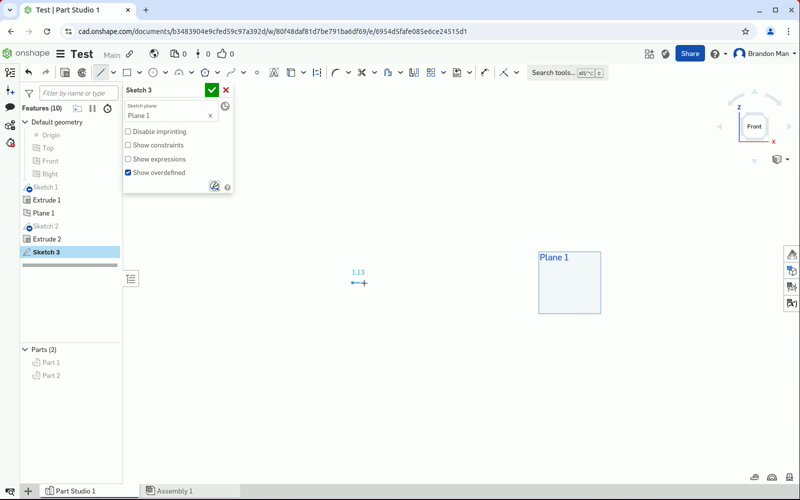
scroll(6)
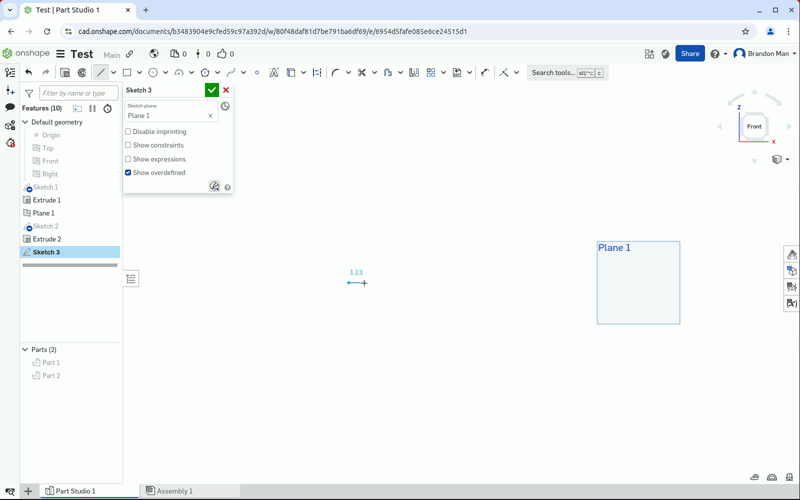
scroll(6)
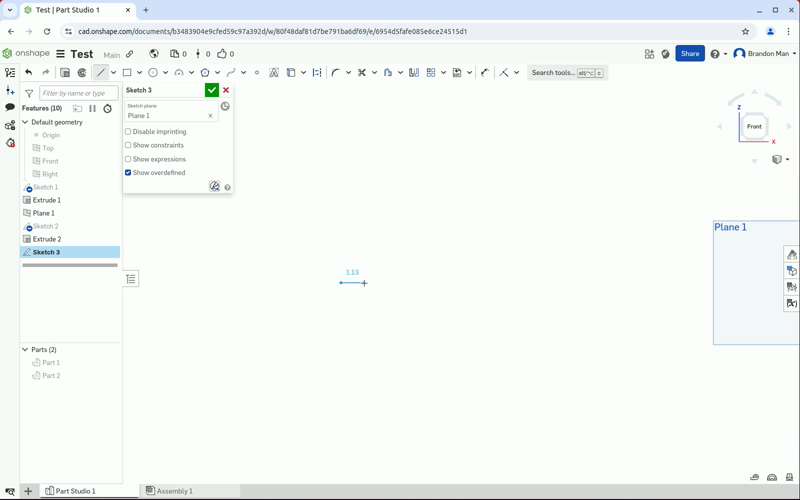
scroll(6)
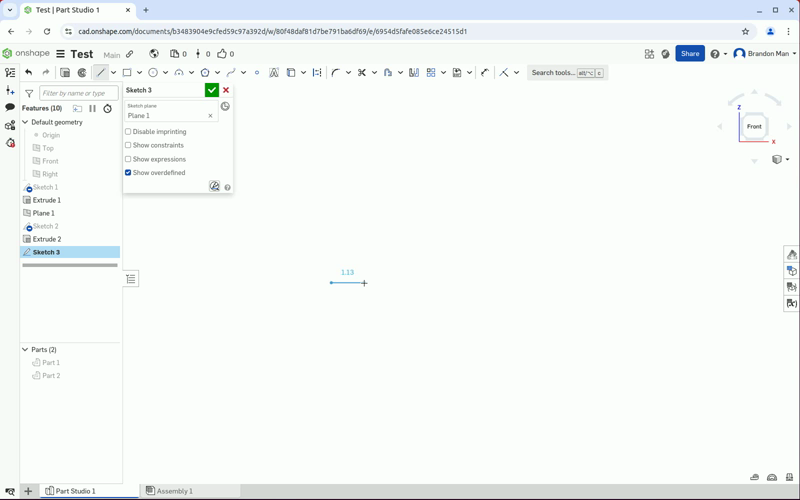
scroll(6)
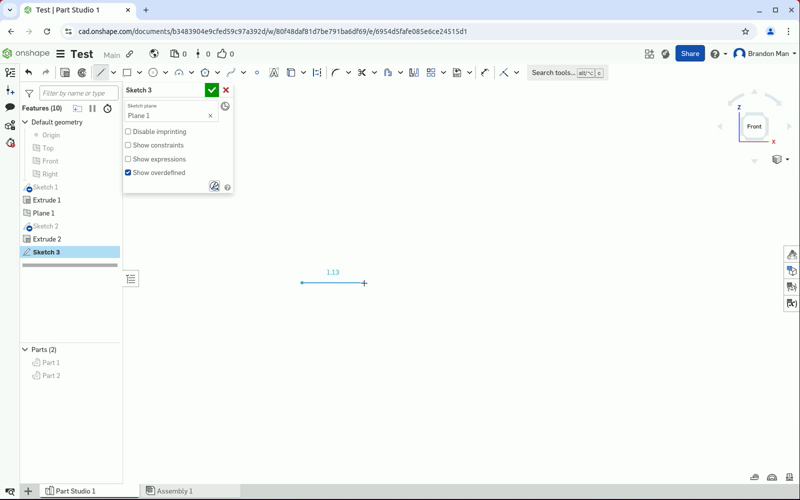
click(364, 282)
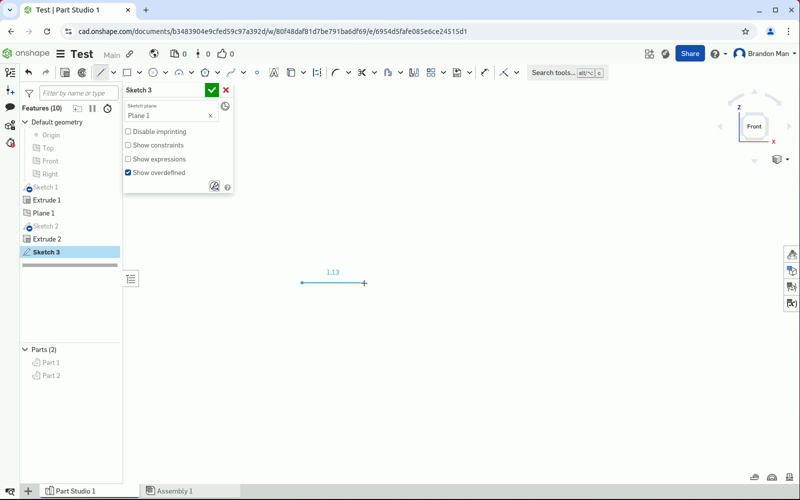
scroll(-6)
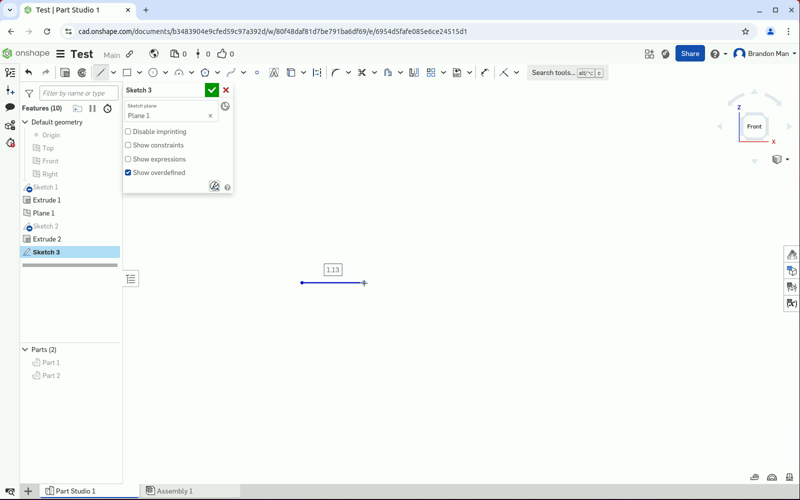
scroll(-6)
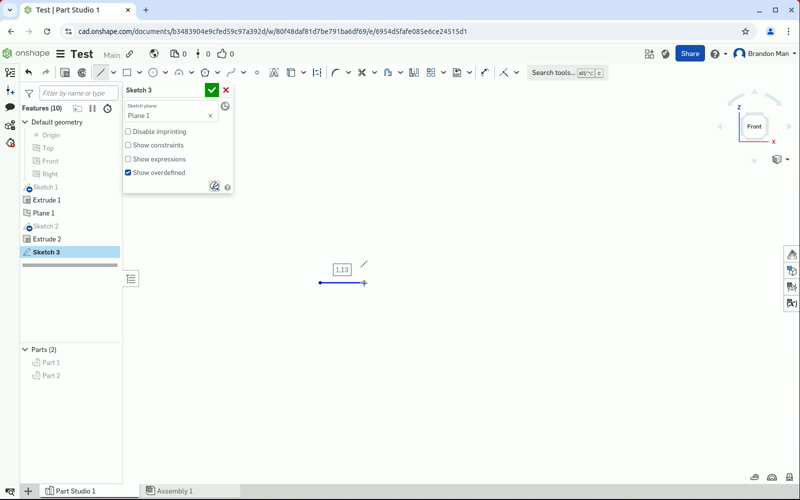
scroll(-6)
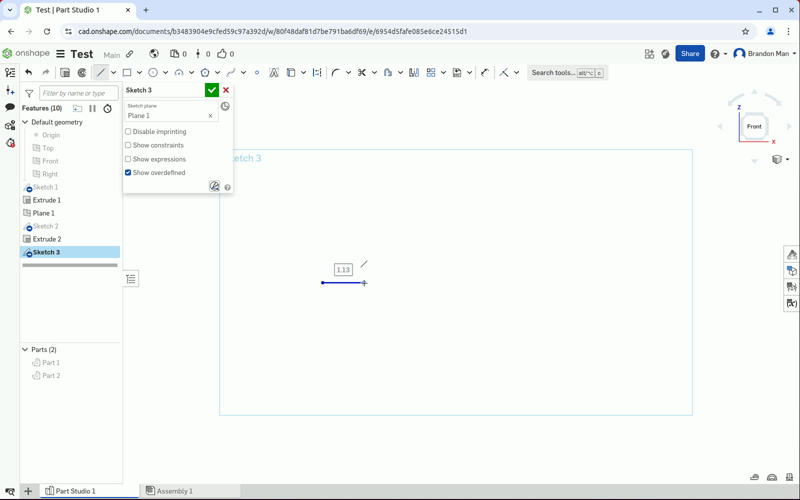
scroll(-6)
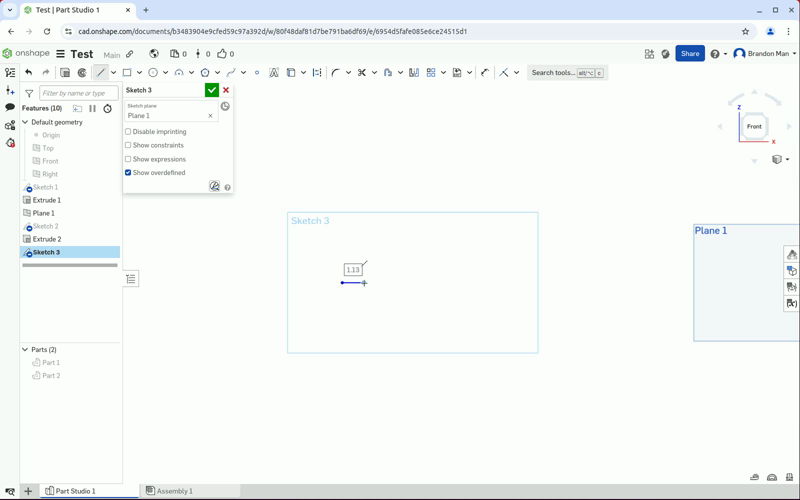
scroll(-6)
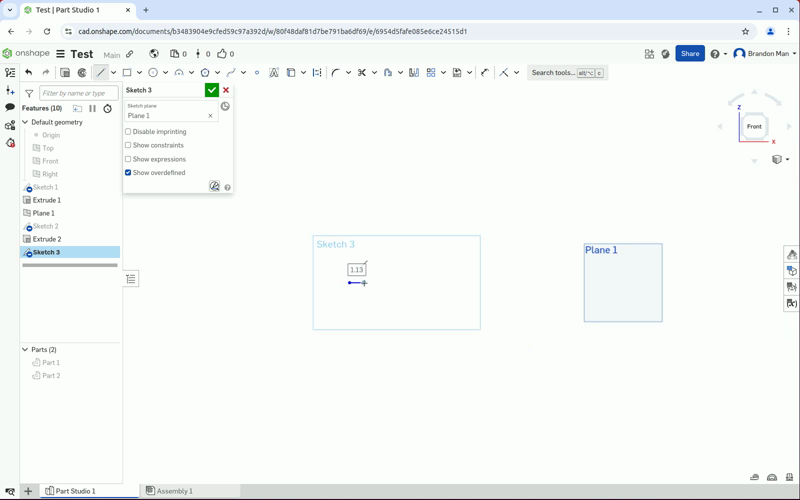
scroll(-6)
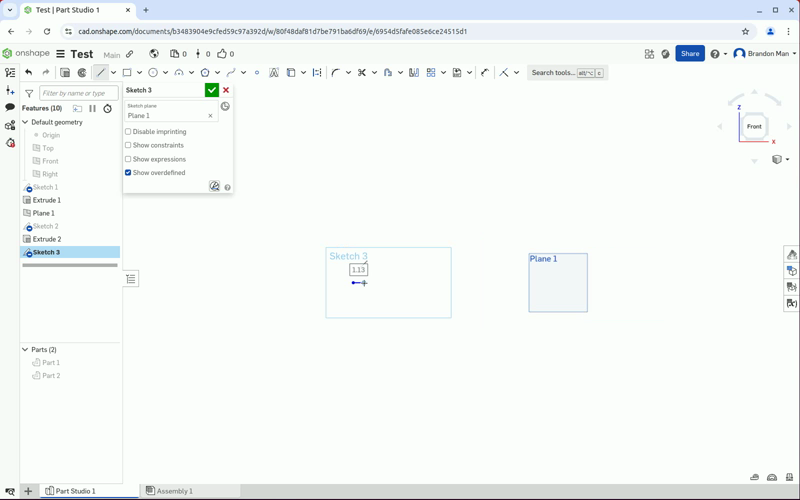
scroll(-6)
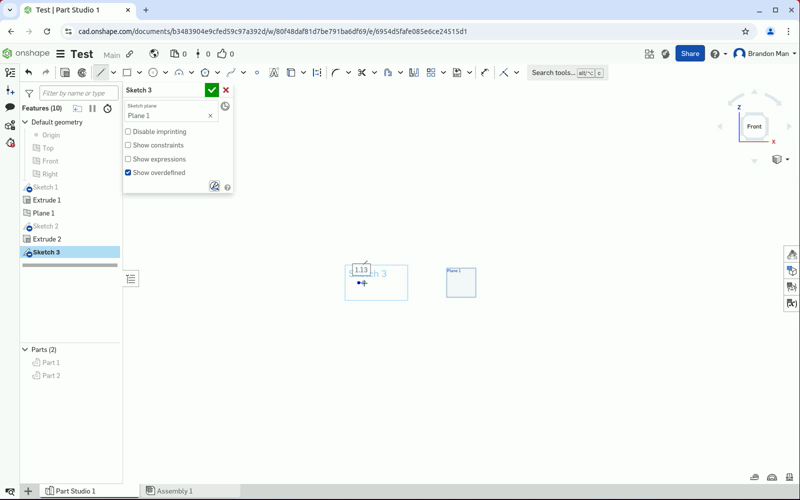
key_up(shift)
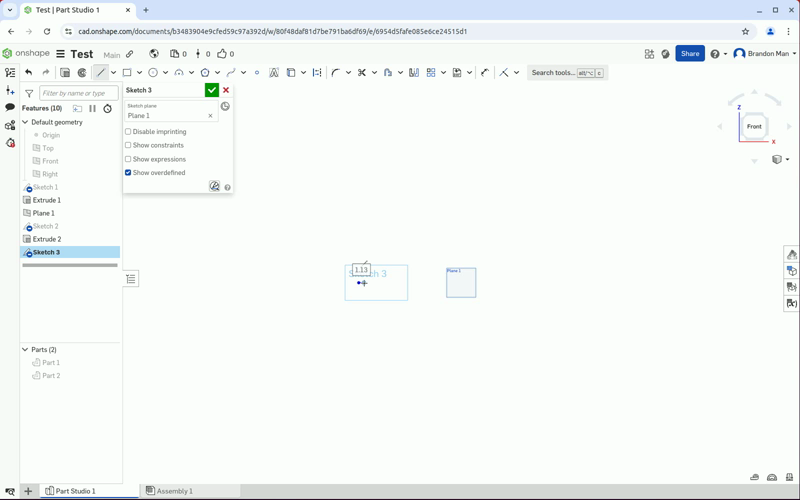
key_down(shift)
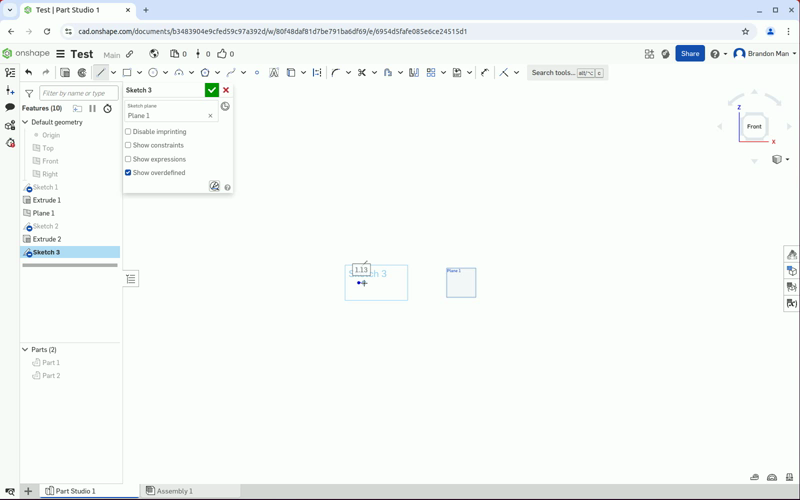
mouse_move(394, 282)
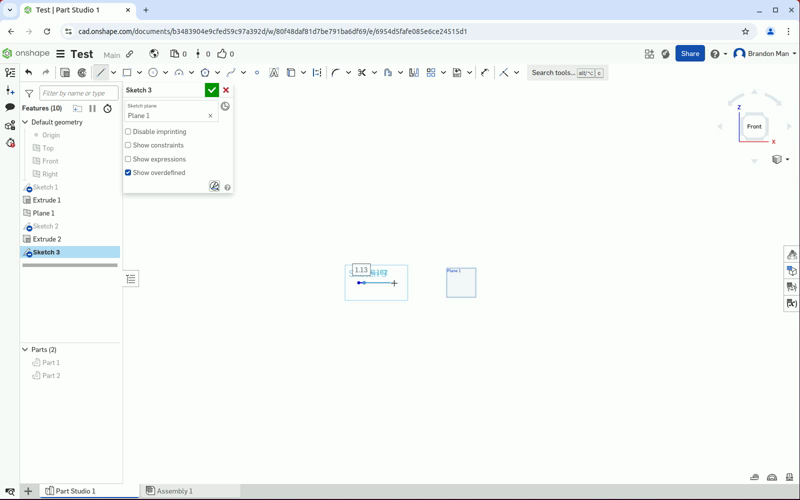
mouse_move(364, 241)
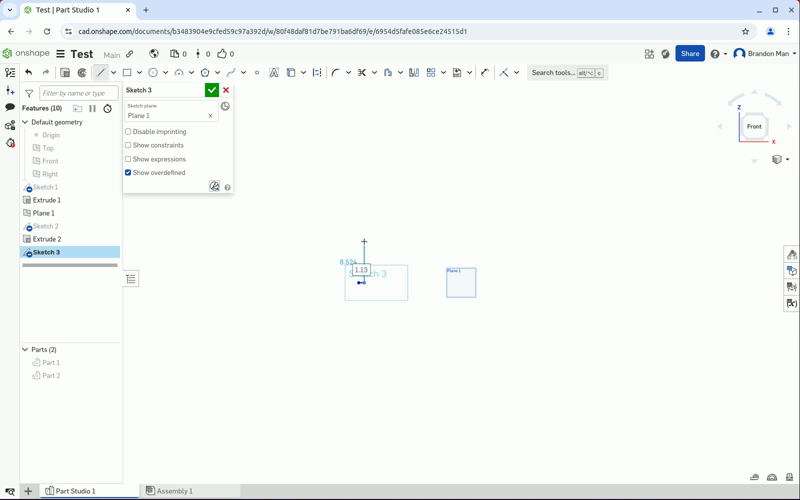
click(364, 241)
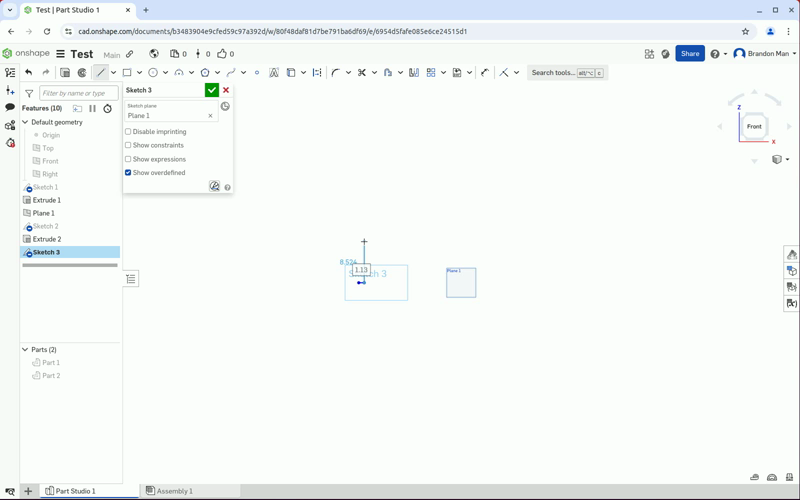
key_up(shift)
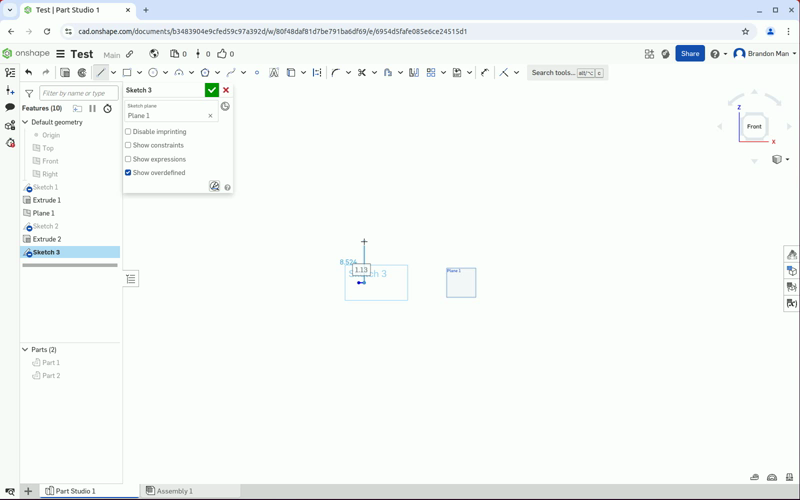
key_down(shift)
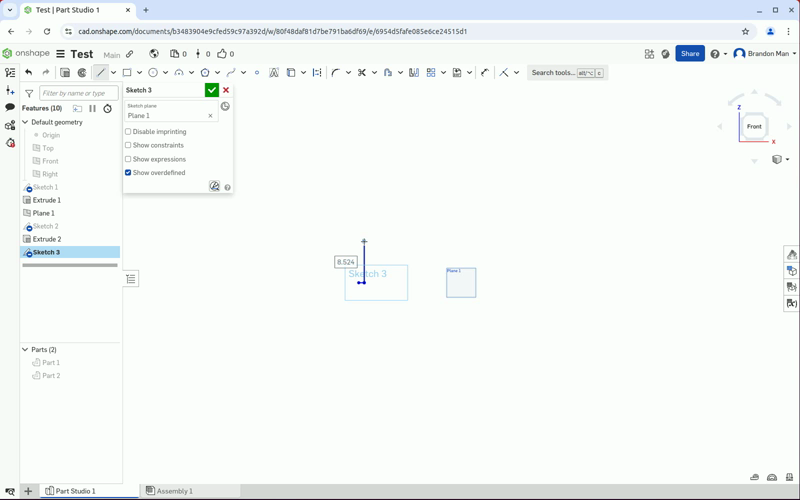
mouse_move(394, 241)
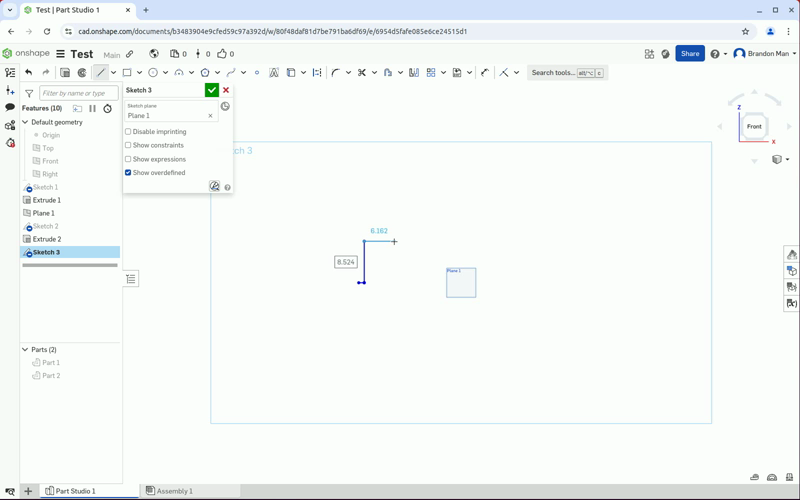
mouse_move(358, 241)
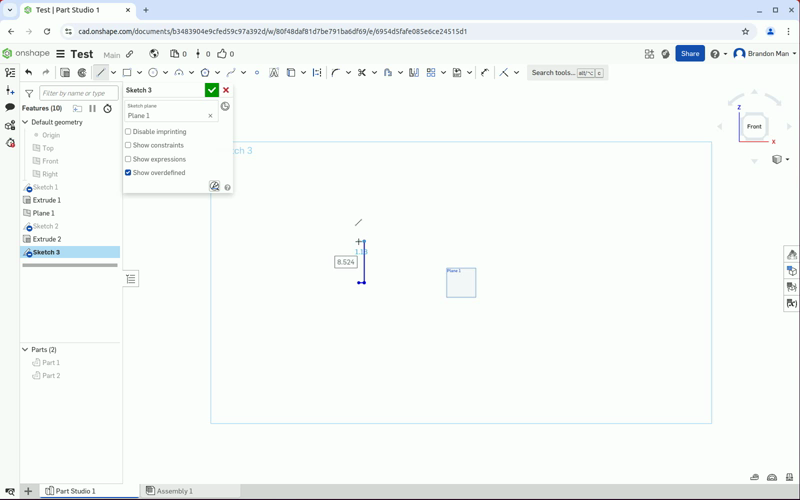
scroll(6)
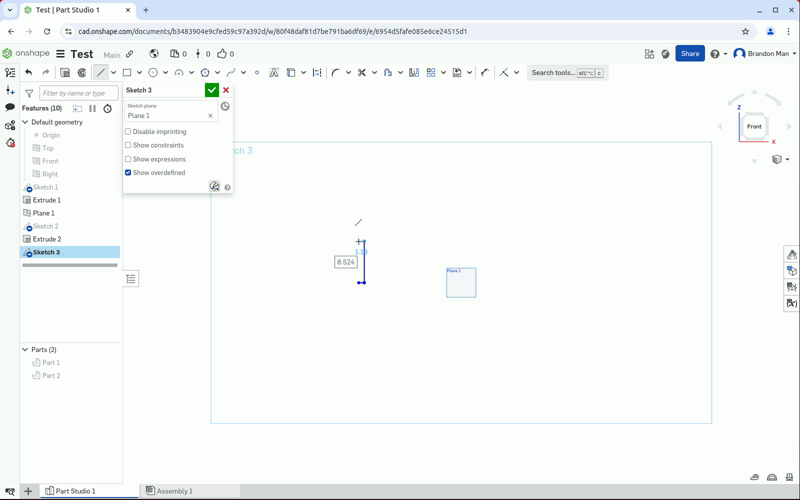
scroll(6)
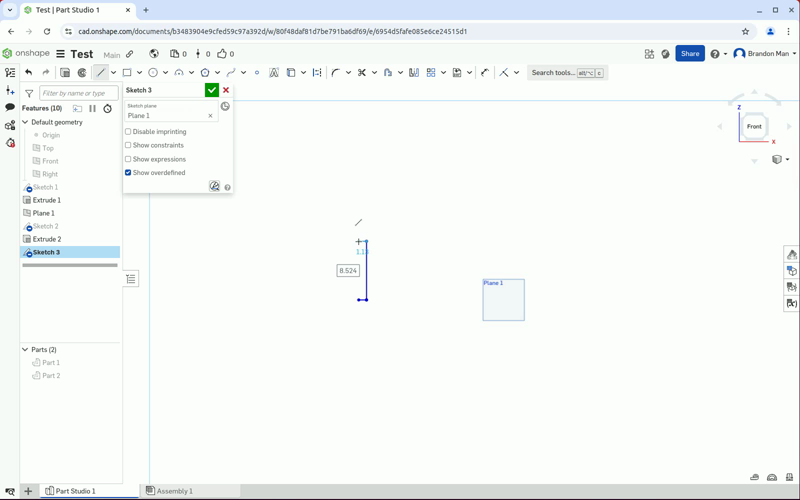
scroll(6)
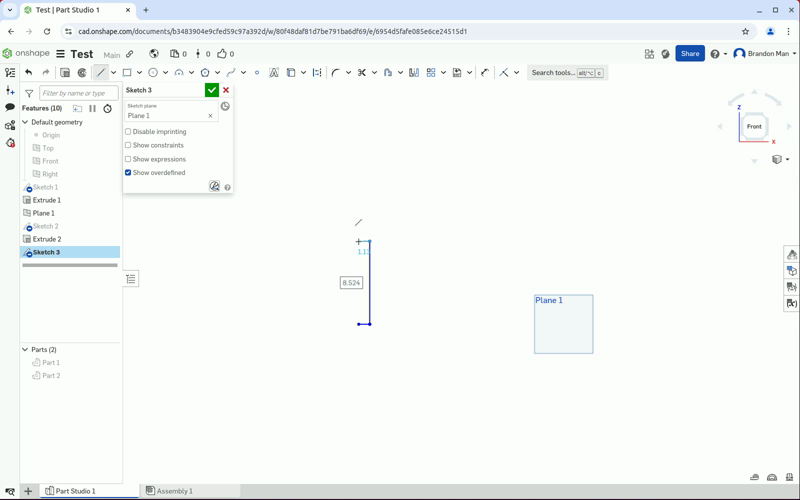
scroll(6)
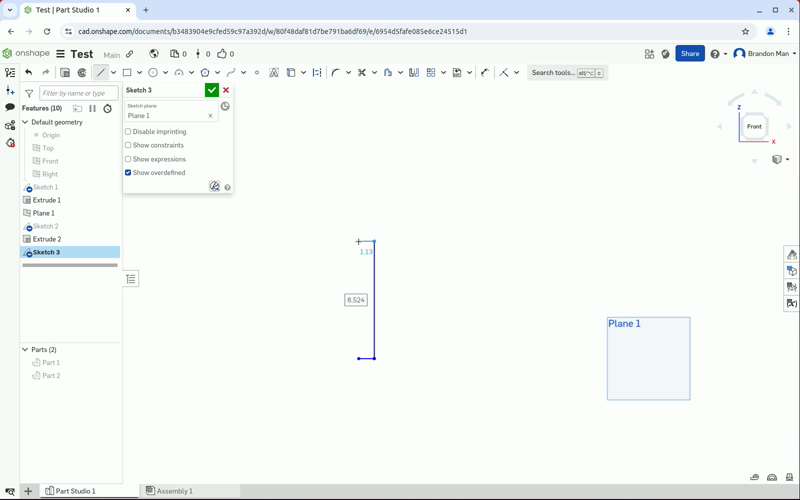
scroll(6)
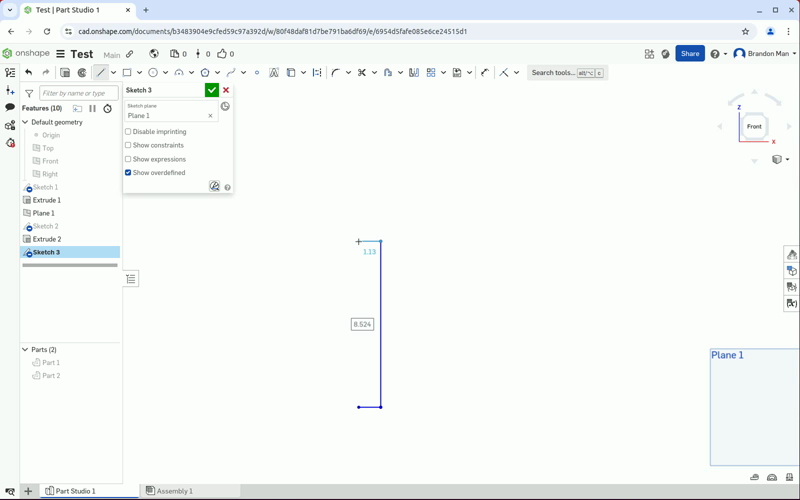
scroll(6)
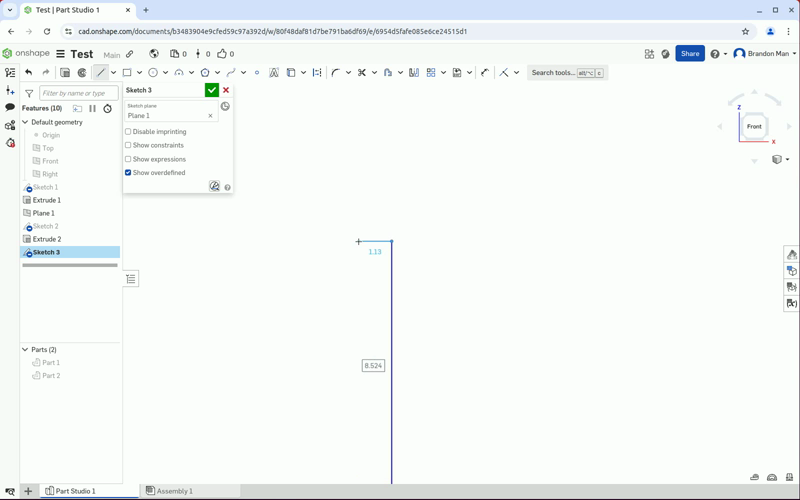
scroll(6)
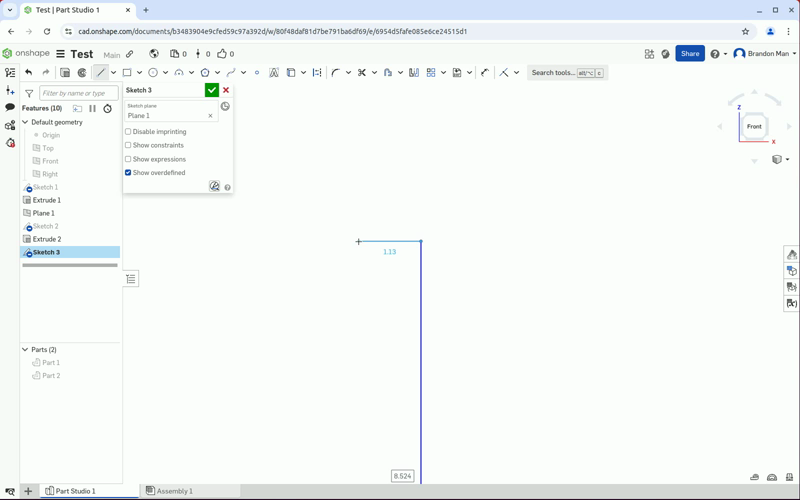
click(358, 241)
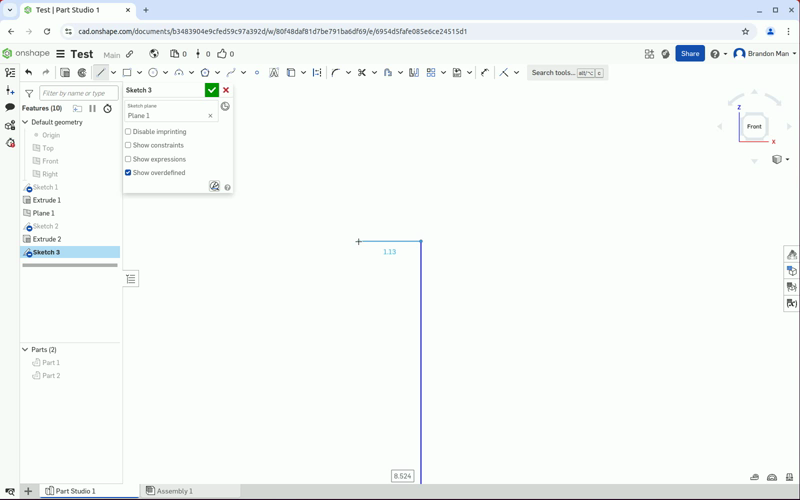
scroll(-6)
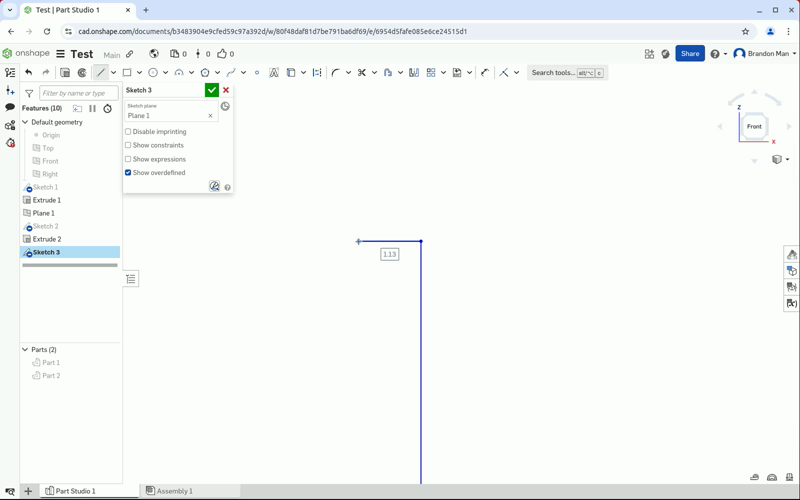
scroll(-6)
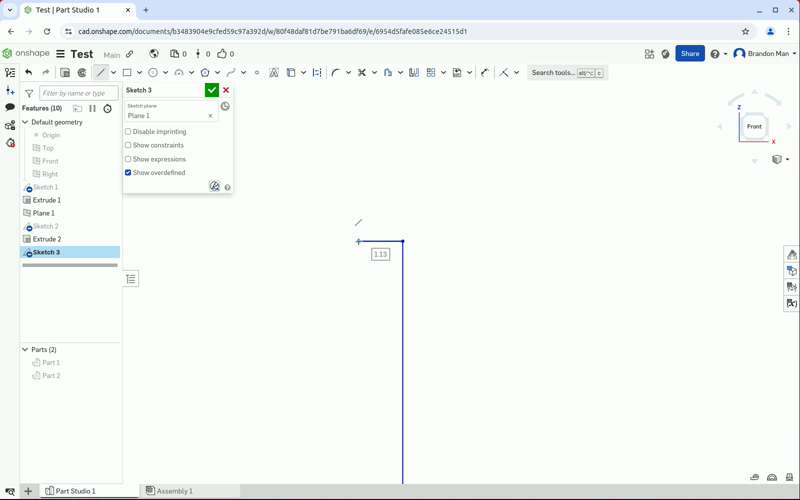
scroll(-6)
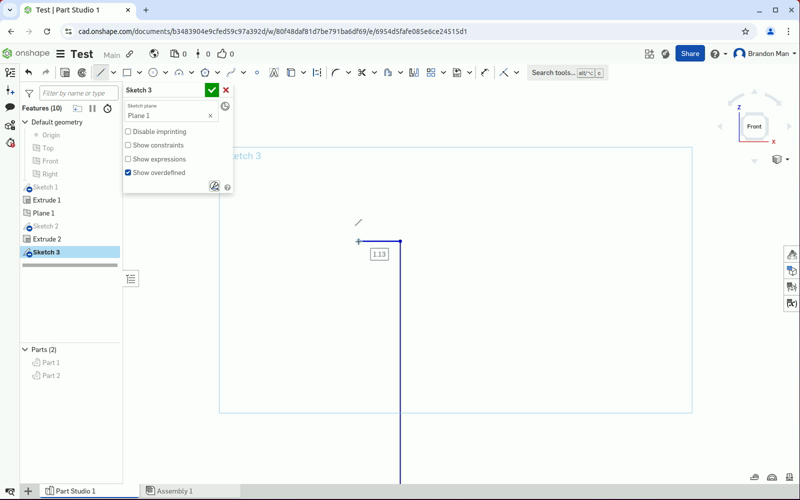
scroll(-6)
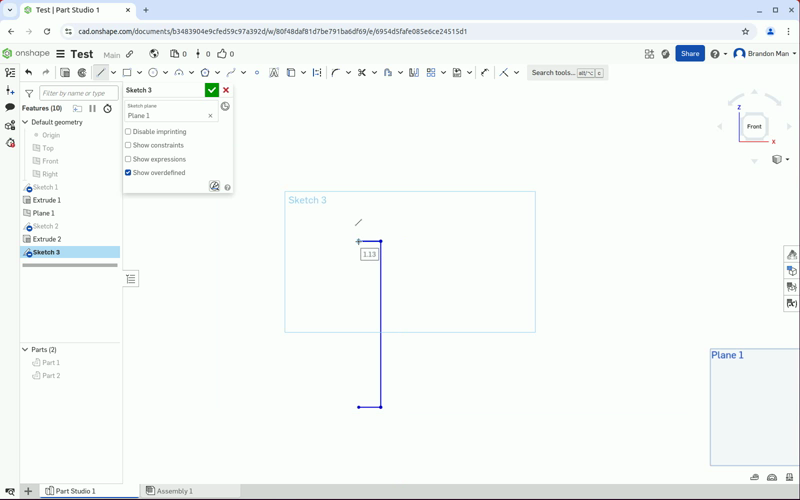
scroll(-6)
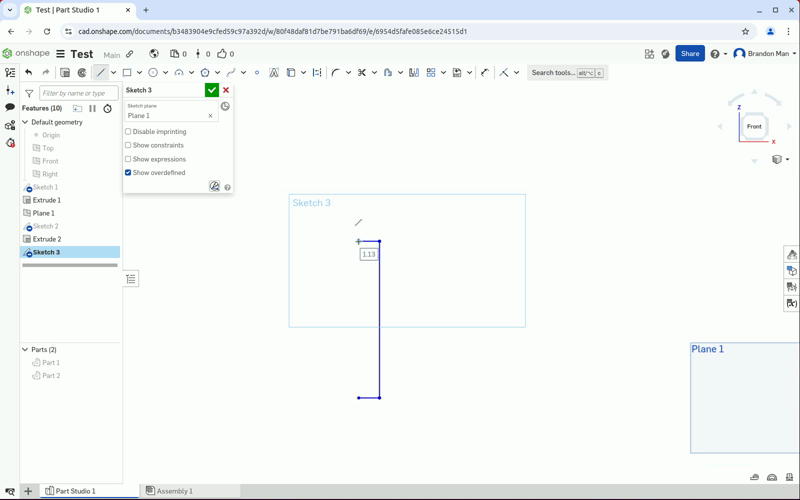
scroll(-6)
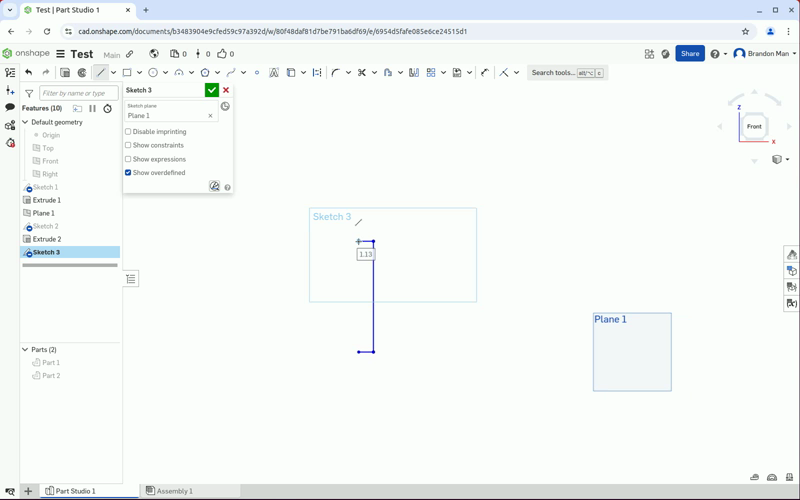
scroll(-6)
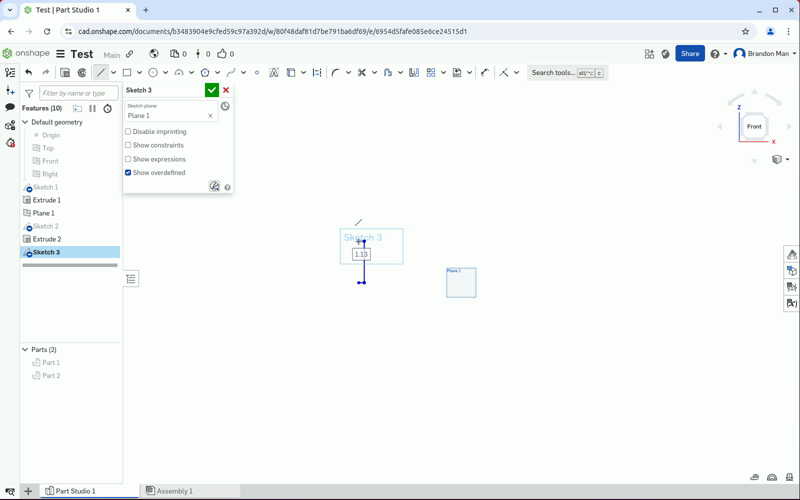
key_up(shift)
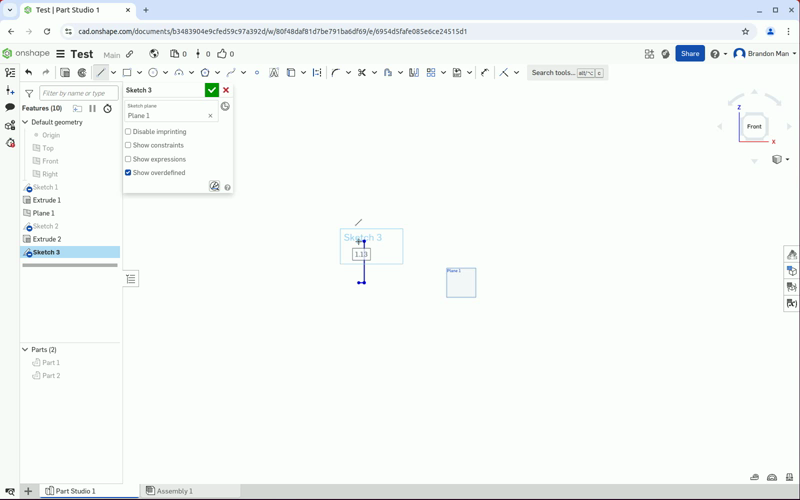
mouse_move(388, 241)
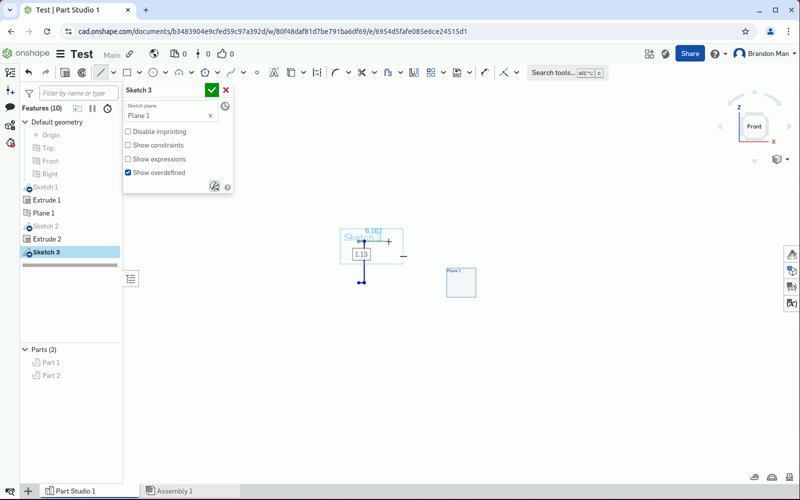
key_down(shift)
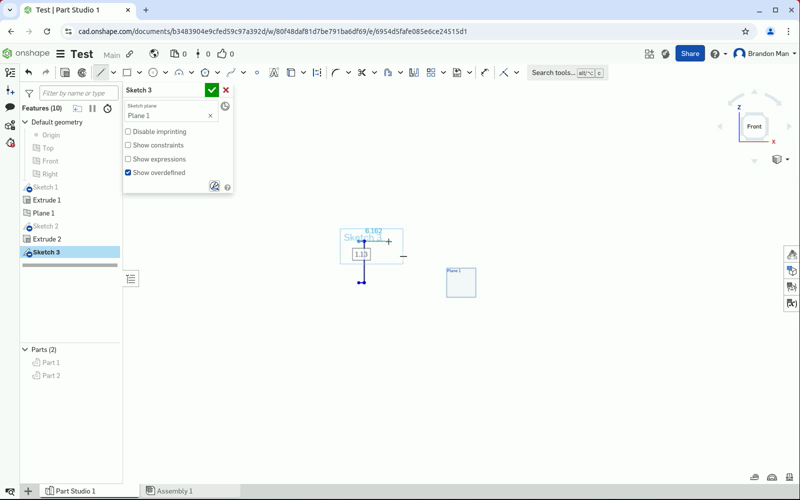
mouse_move(358, 282)
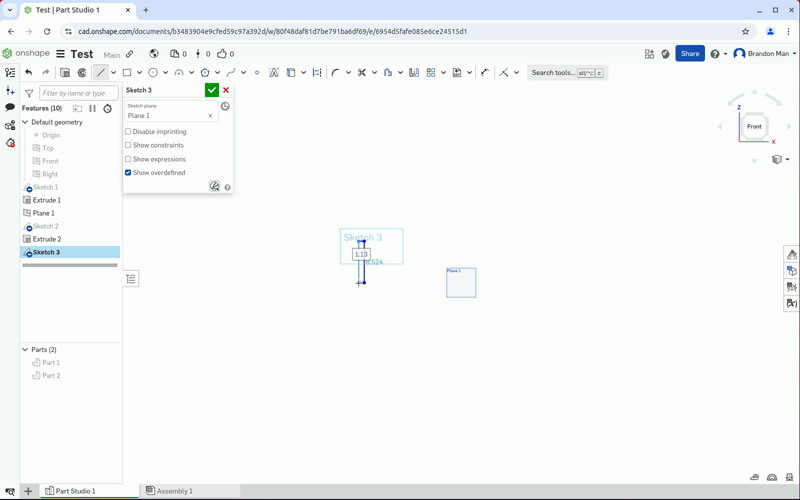
key_up(shift)
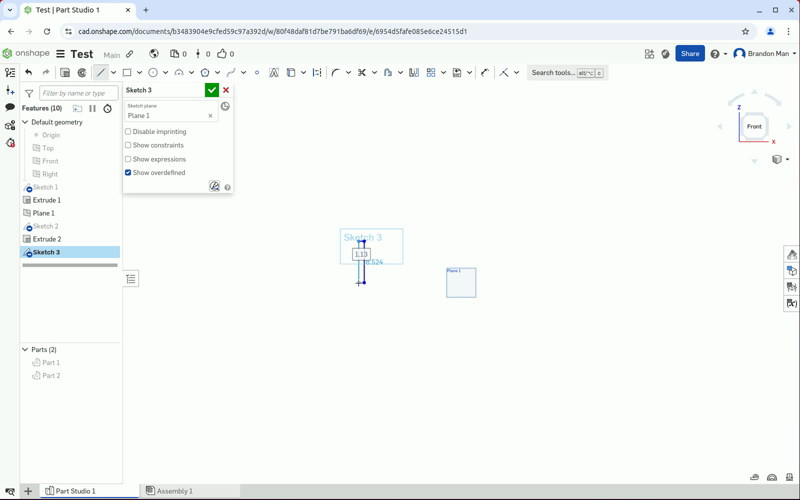
click(358, 282)
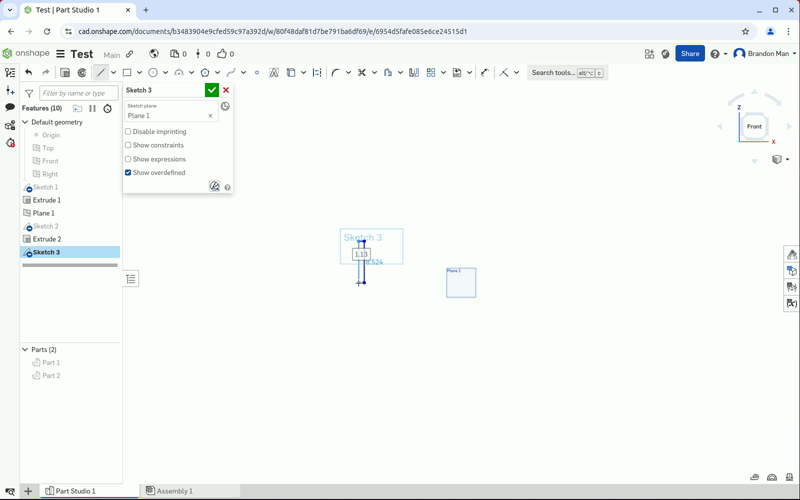
key(esc)
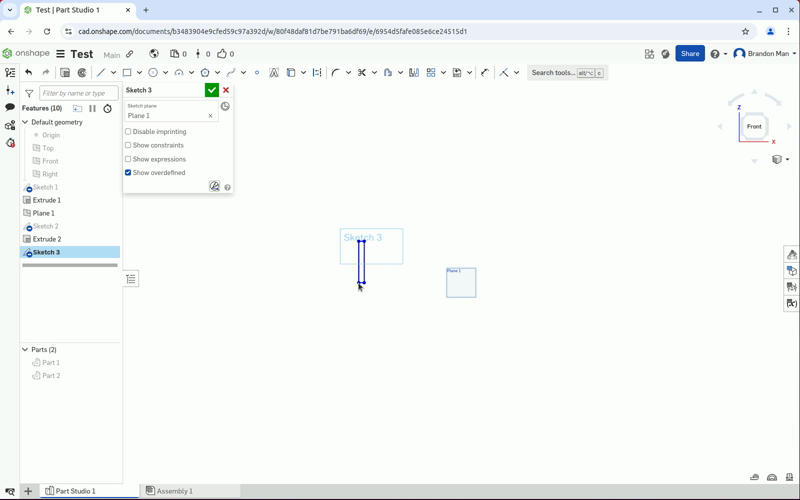
mouse_move(362, 280)
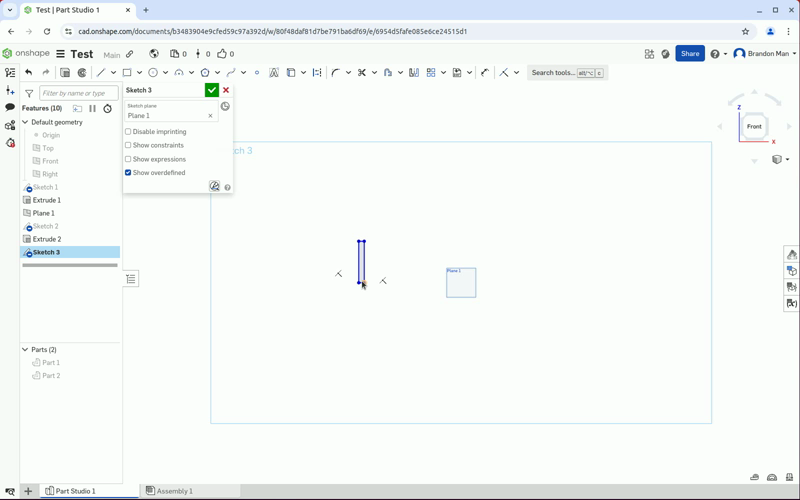
scroll(6)
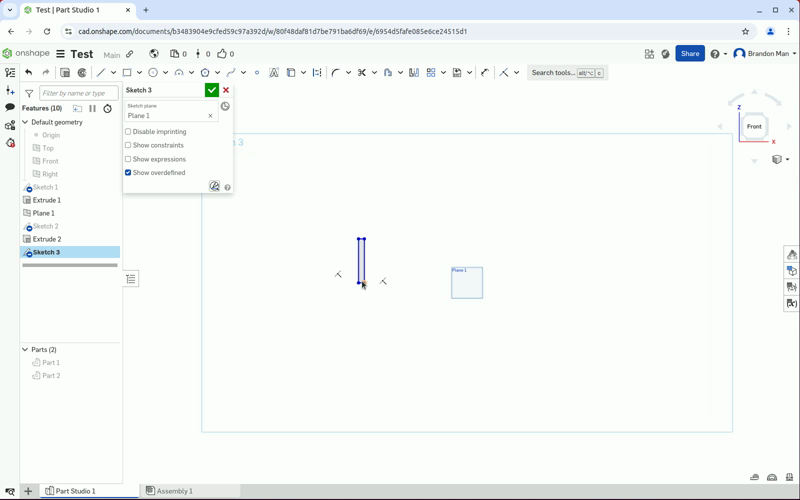
scroll(6)
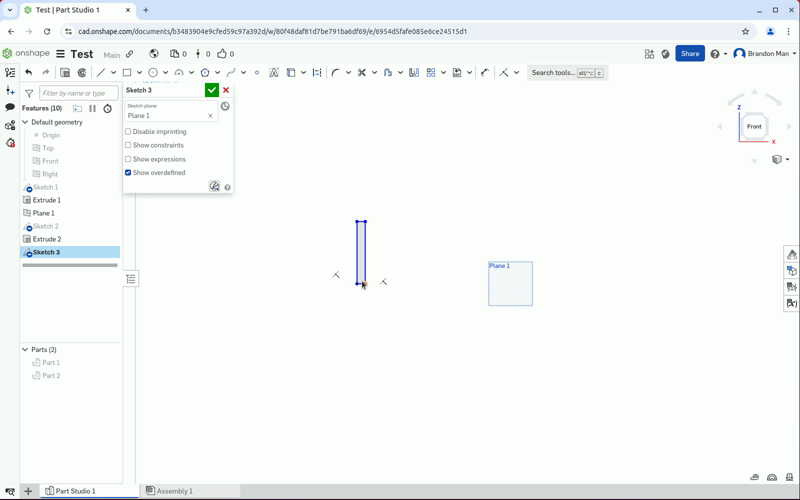
scroll(6)
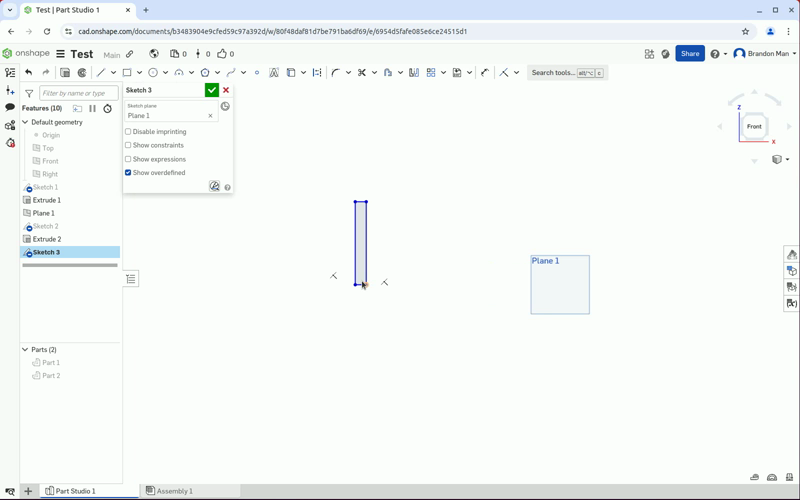
scroll(6)
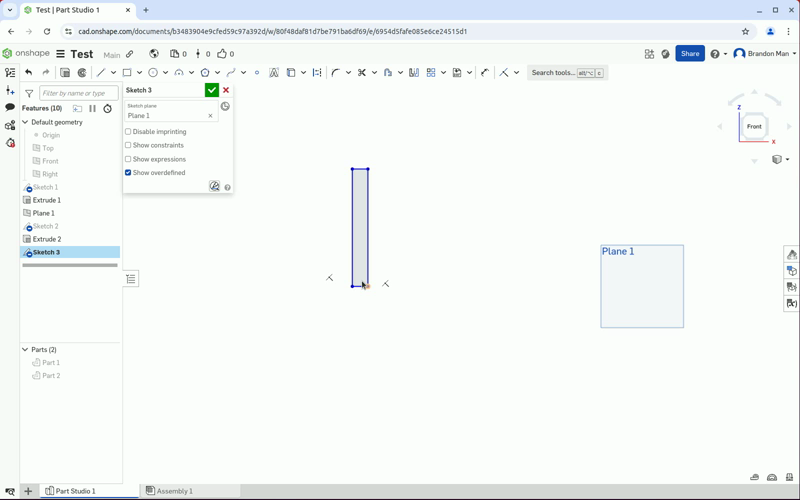
scroll(6)
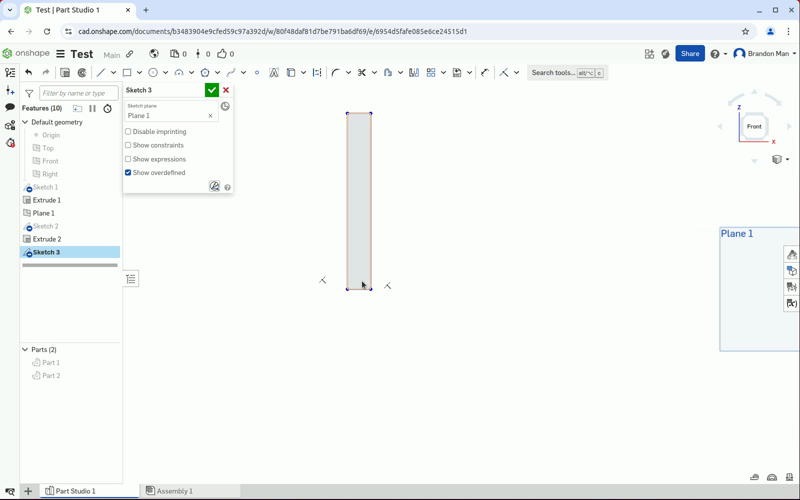
scroll(6)
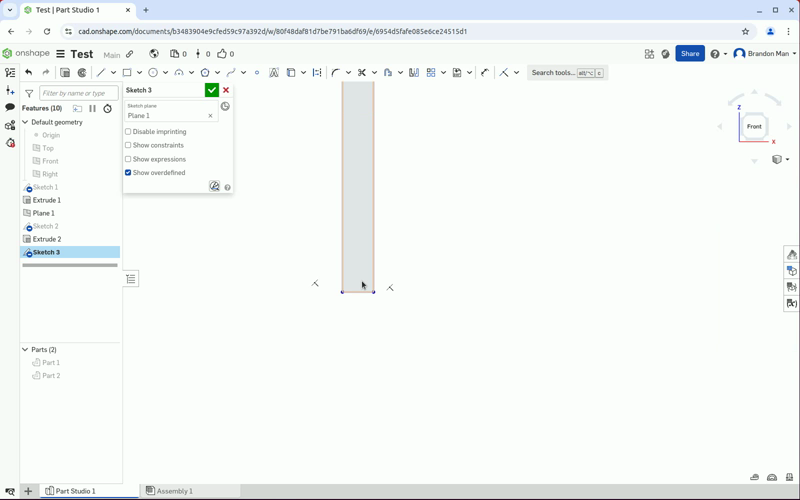
scroll(6)
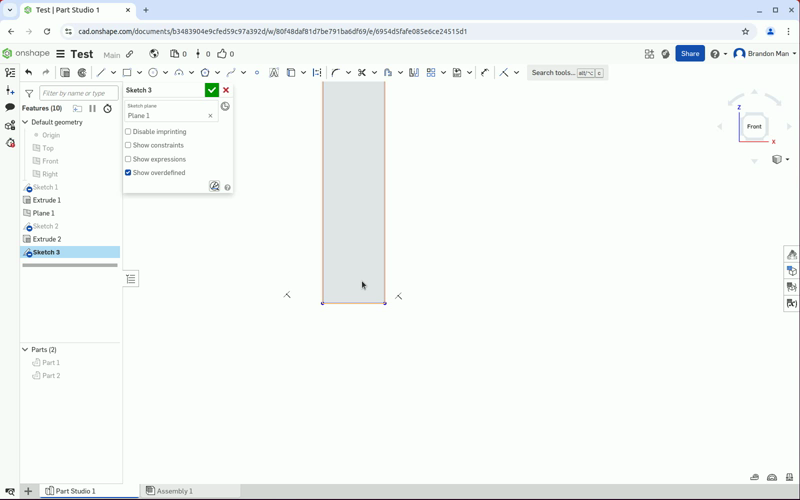
click(362, 280)
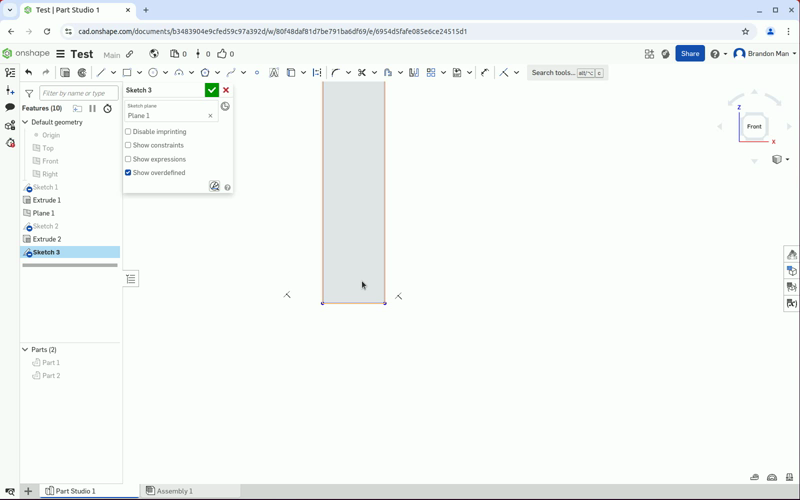
scroll(-6)
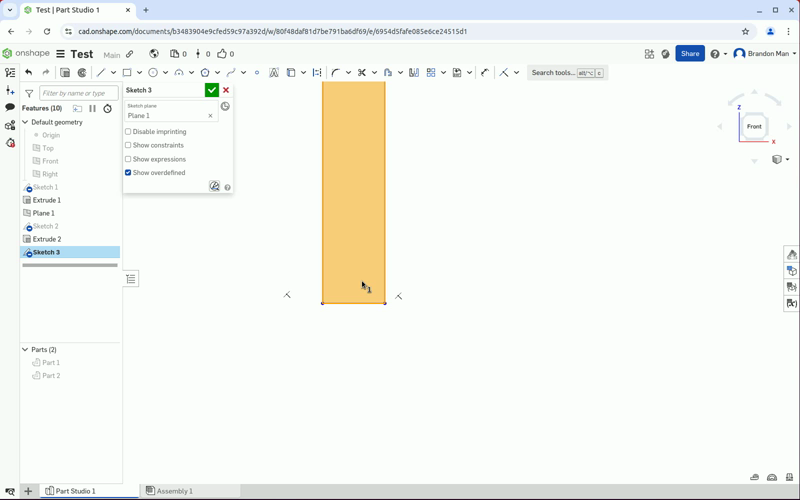
scroll(-6)
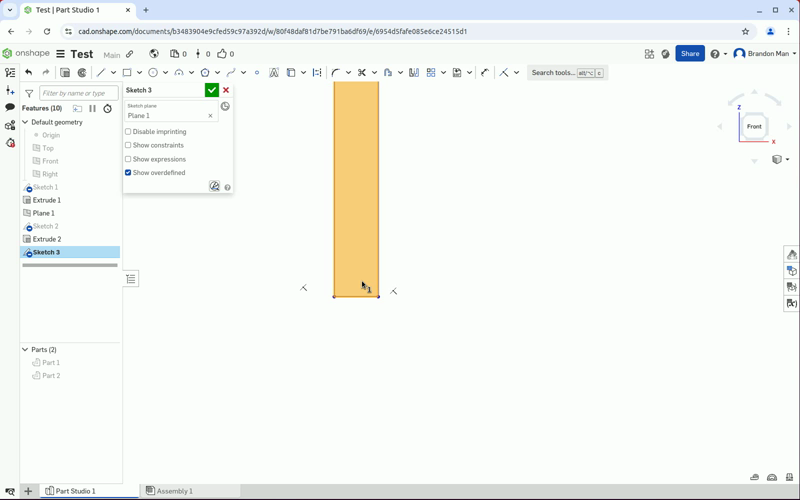
scroll(-6)
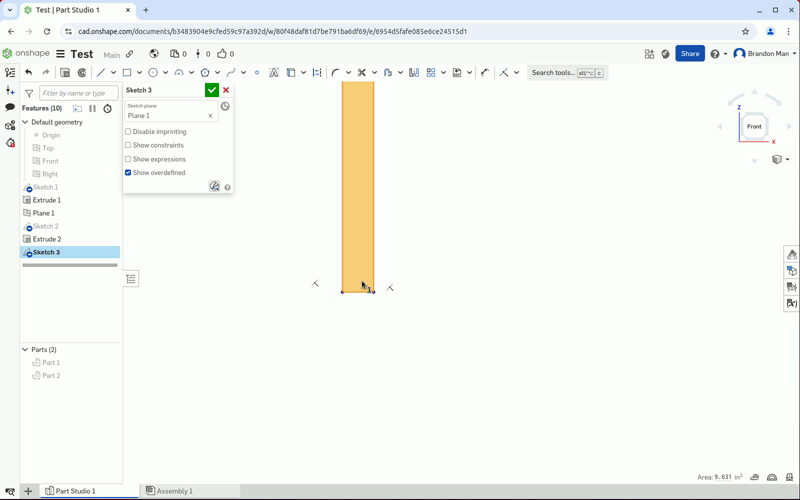
scroll(-6)
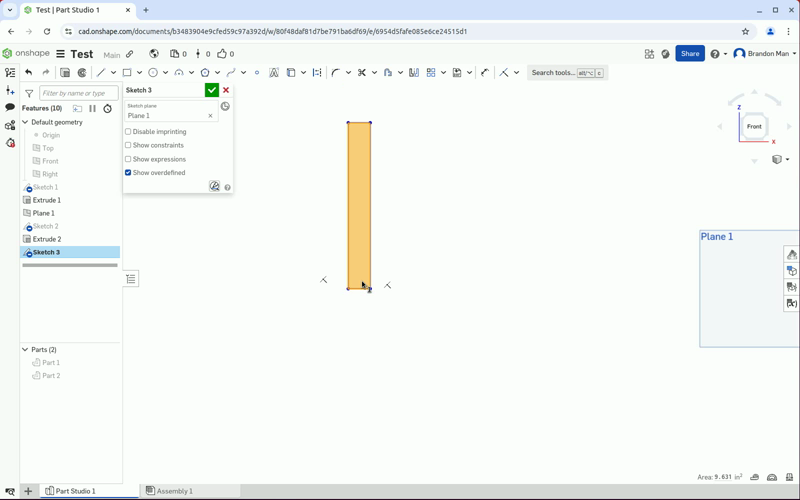
scroll(-6)
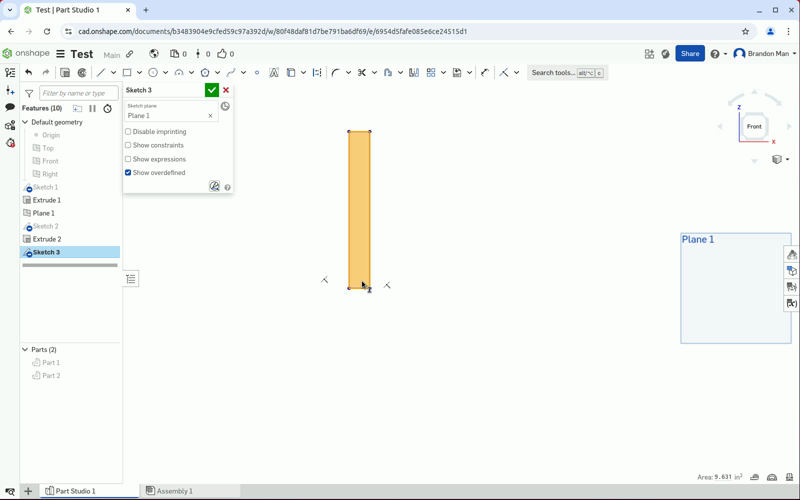
scroll(-6)
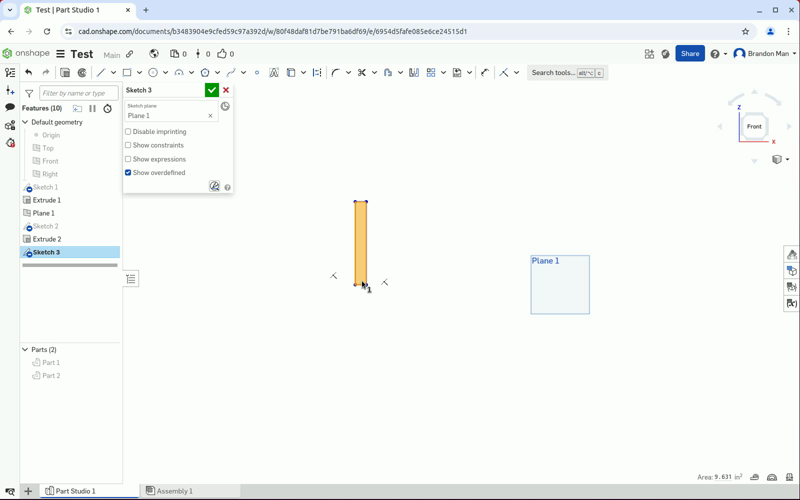
scroll(-6)
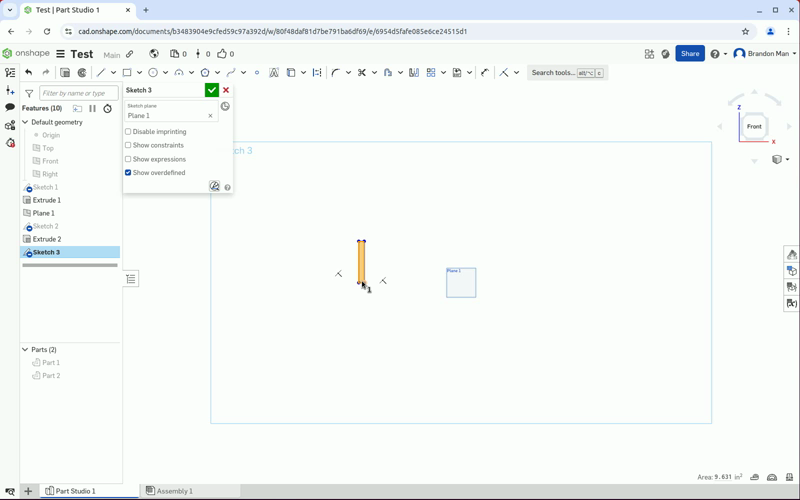
mouse_move(73, 352)
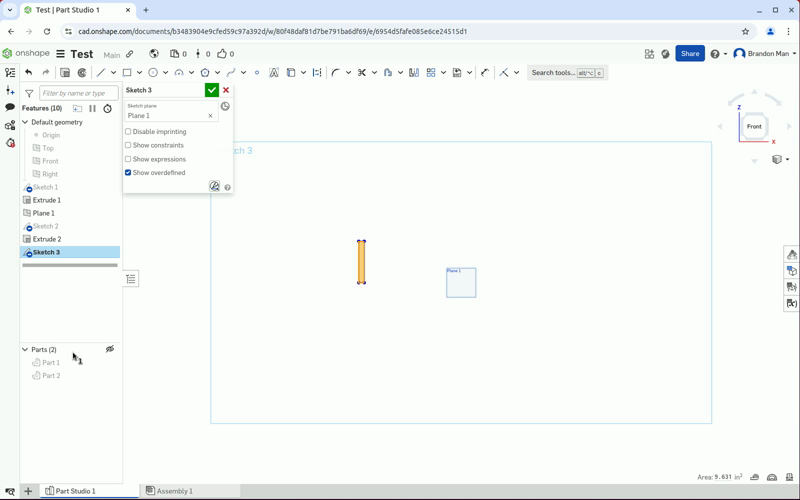
key(shift+y)
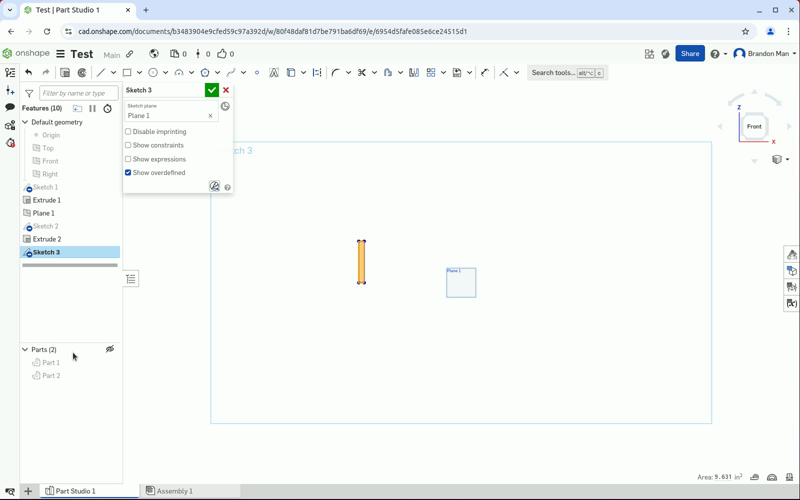
key(shift+e)
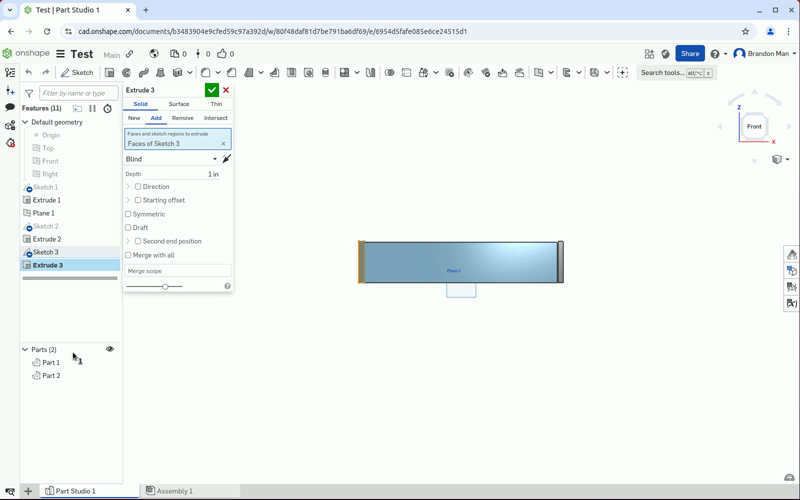
mouse_move(143, 106)
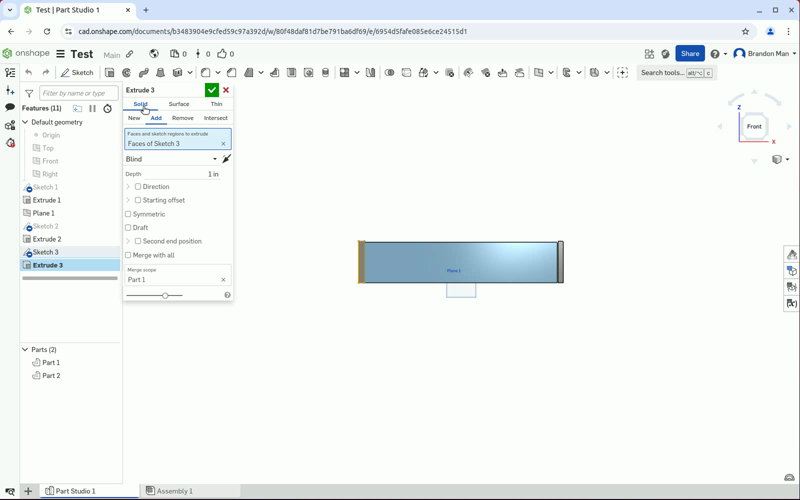
click(143, 106)
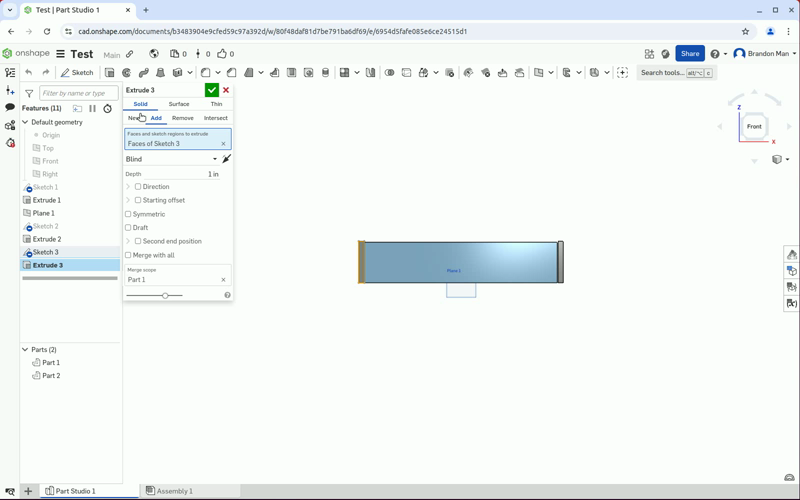
mouse_move(137, 120)
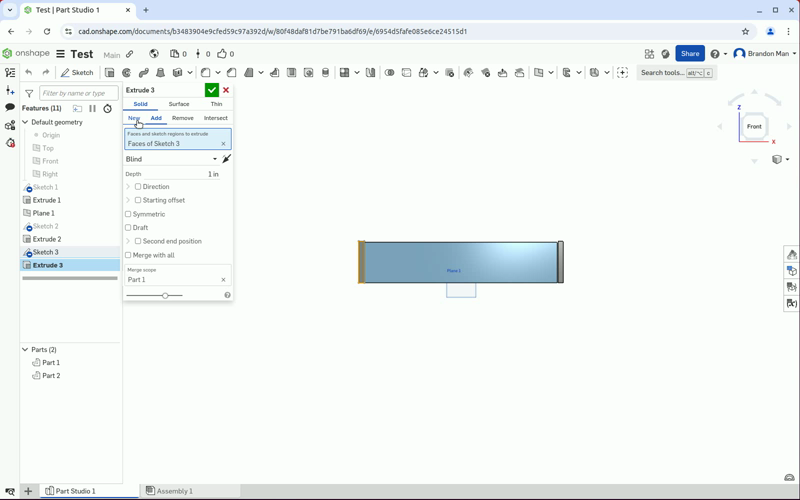
click(137, 120)
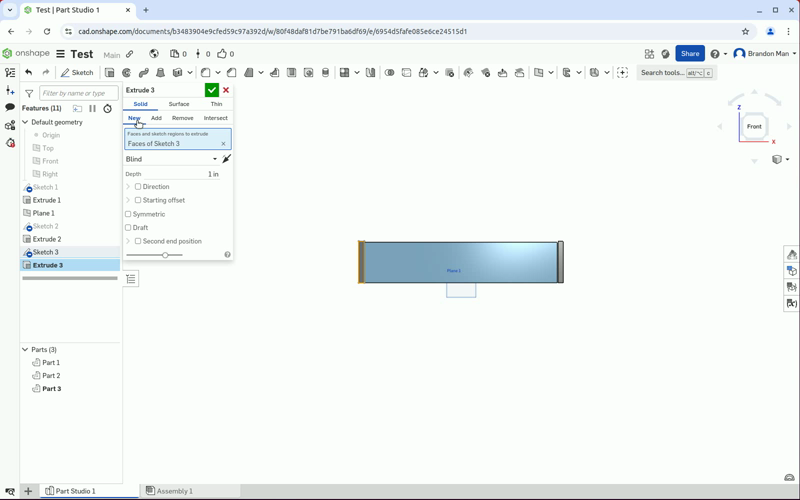
key(tab, 4)
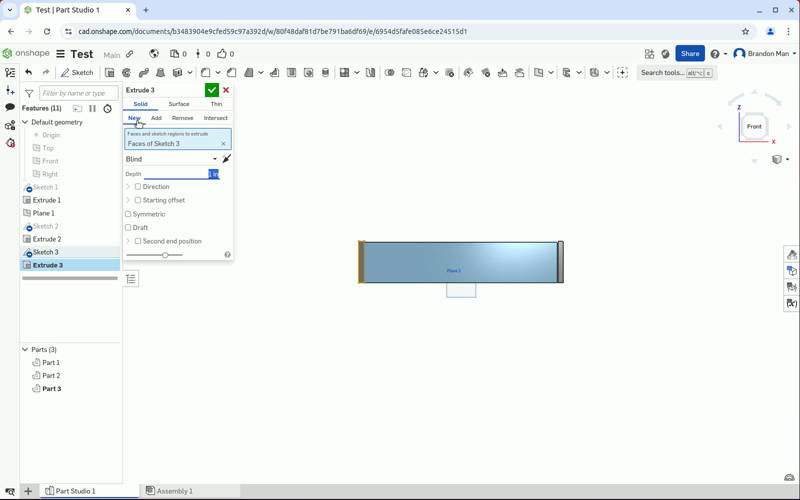
text(-20.942)
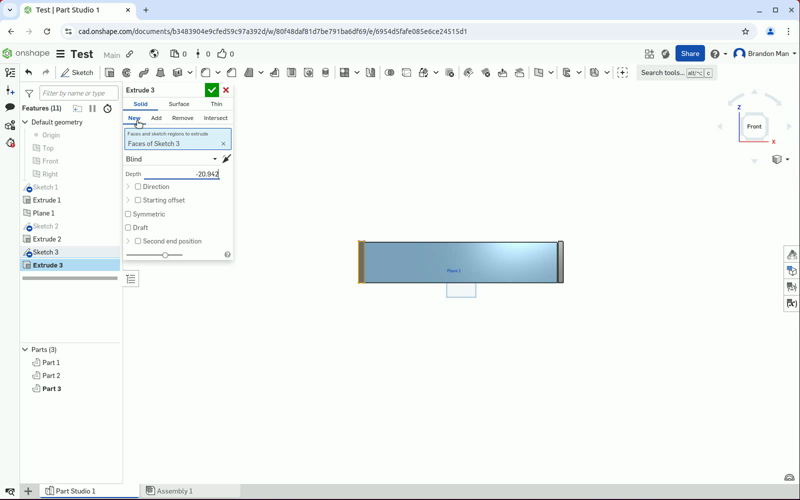
key(enter)
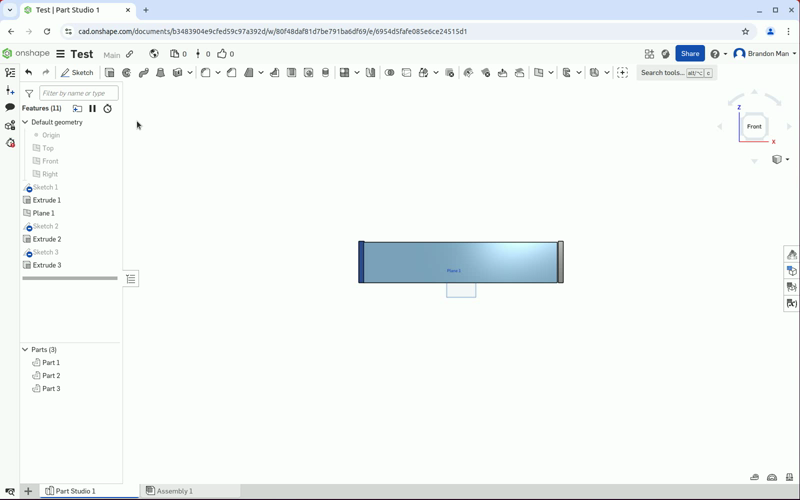
key(shift+h)
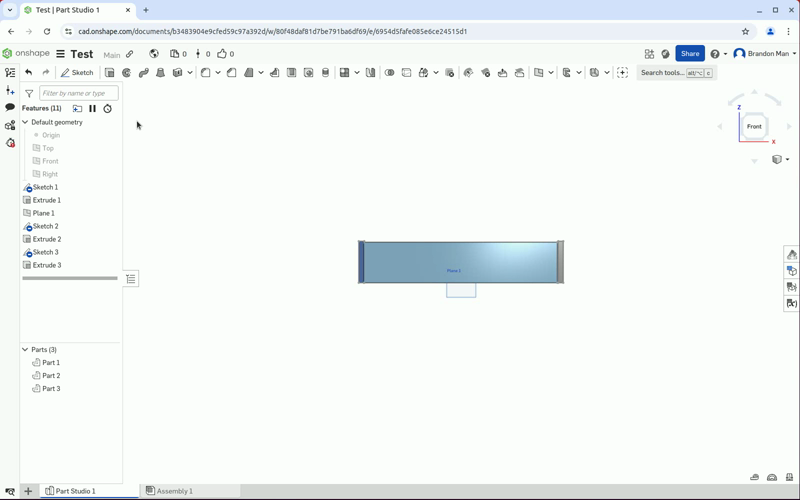
key(shift+h)
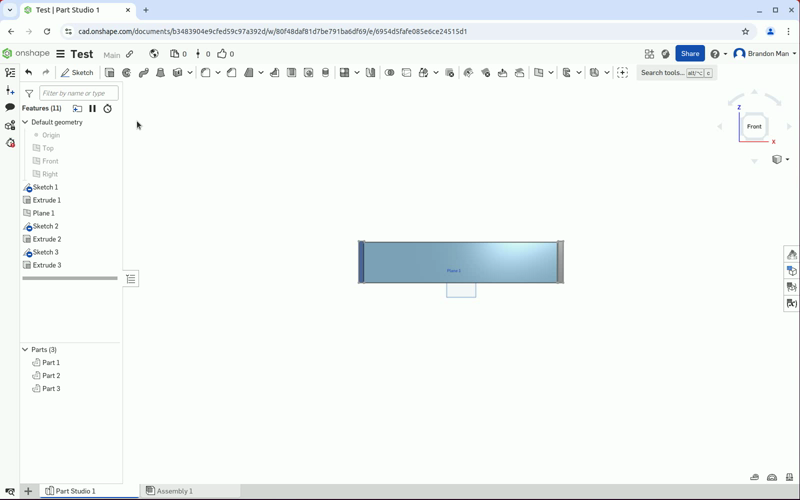
key(shift+7)
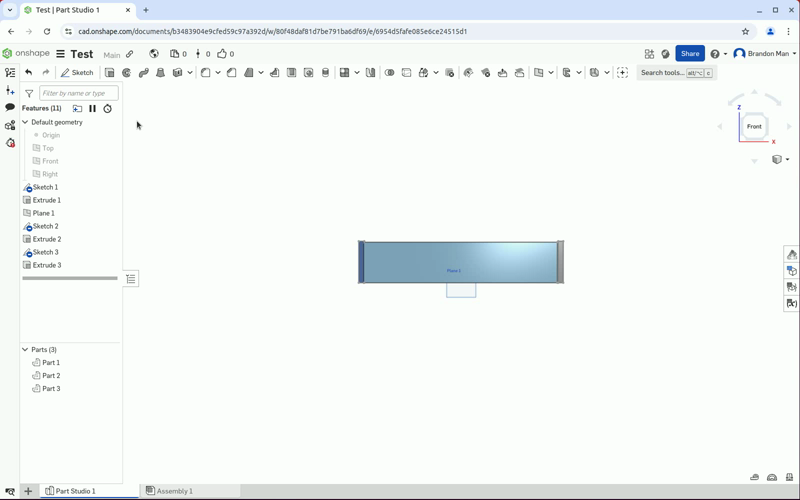
key(left, 2)
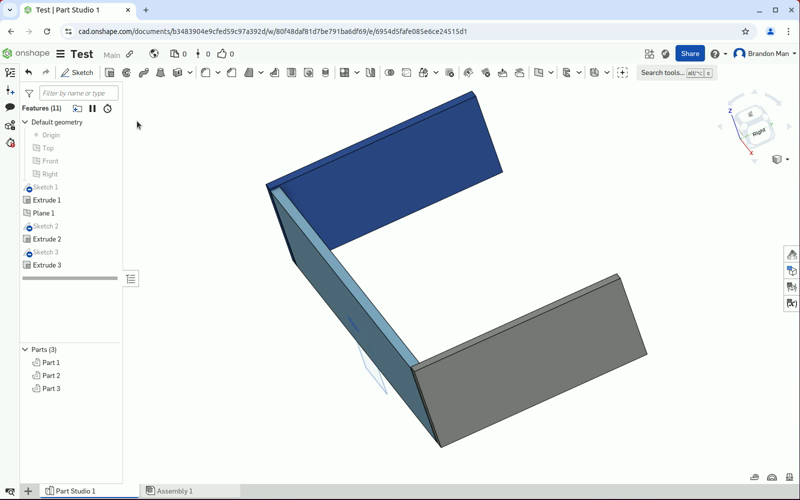
key(down, 2)
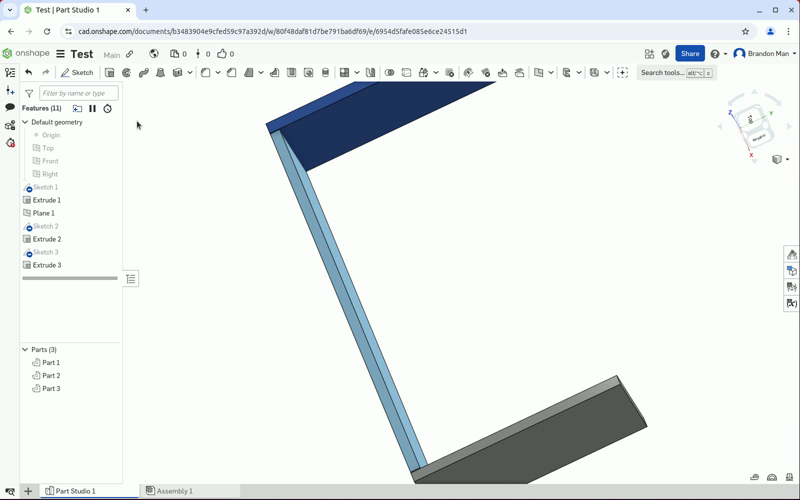
key(up, 2)
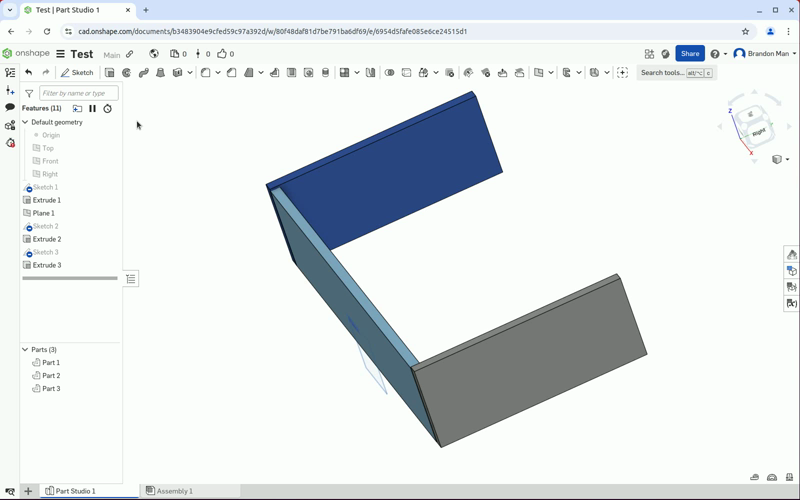
key(right, 2)
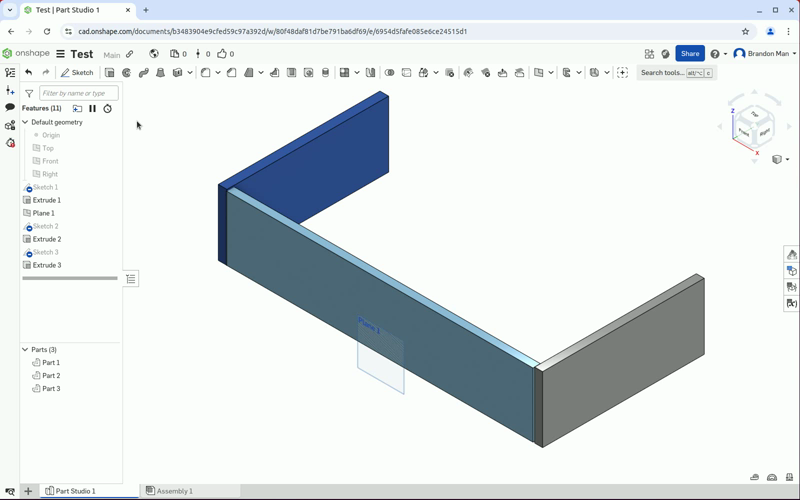
mouse_move(73, 189)
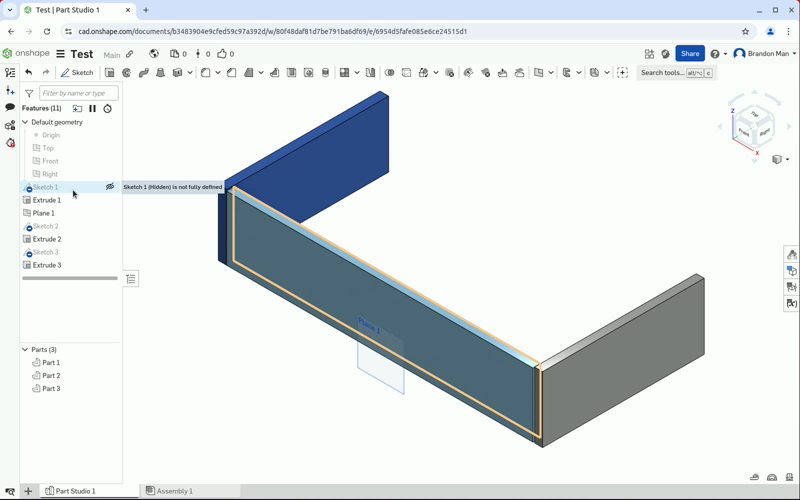
click(73, 189)